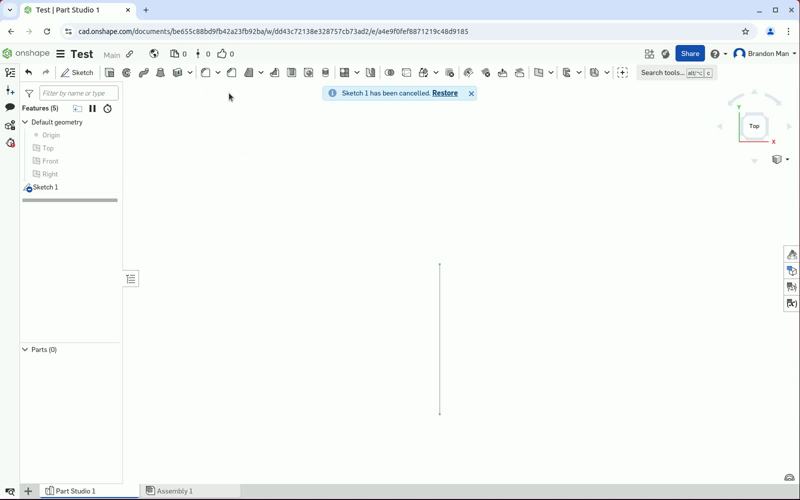
key(shift+h)
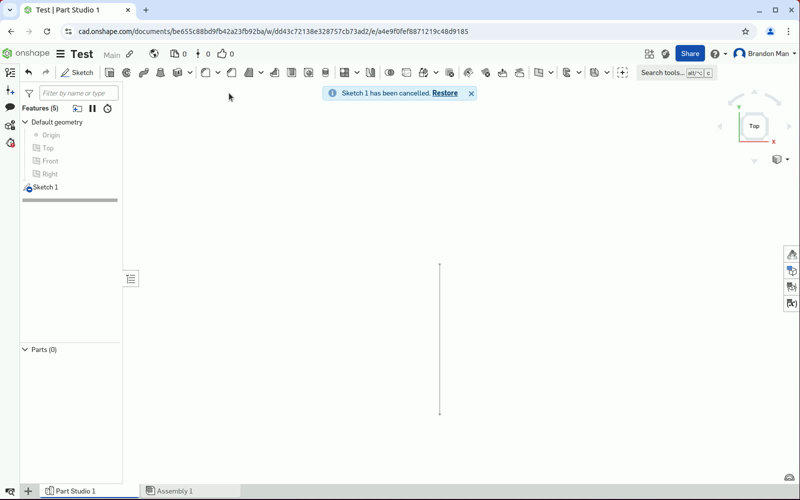
key(shift+s)
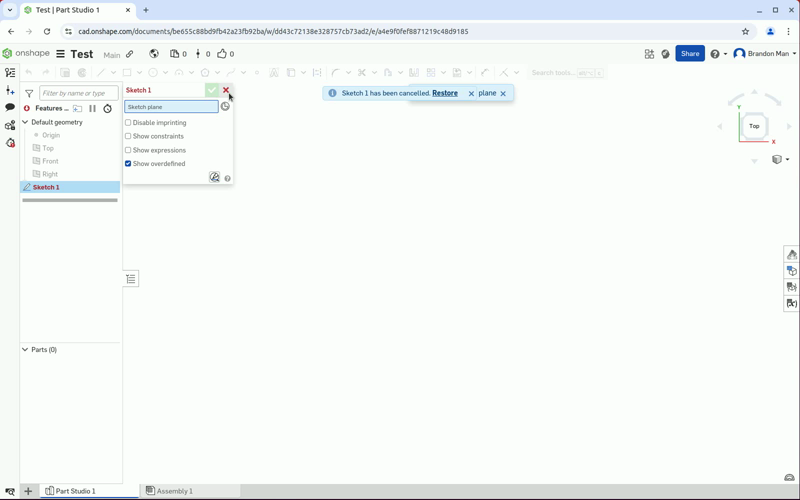
mouse_move(73, 150)
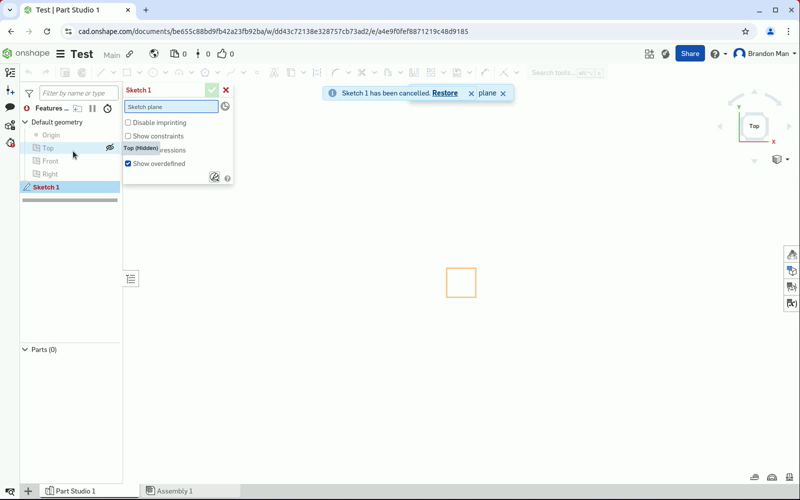
click(73, 150)
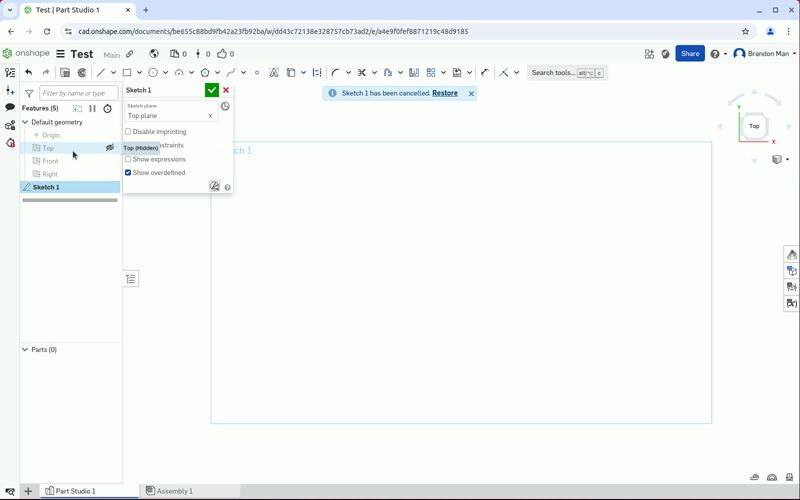
mouse_move(73, 352)
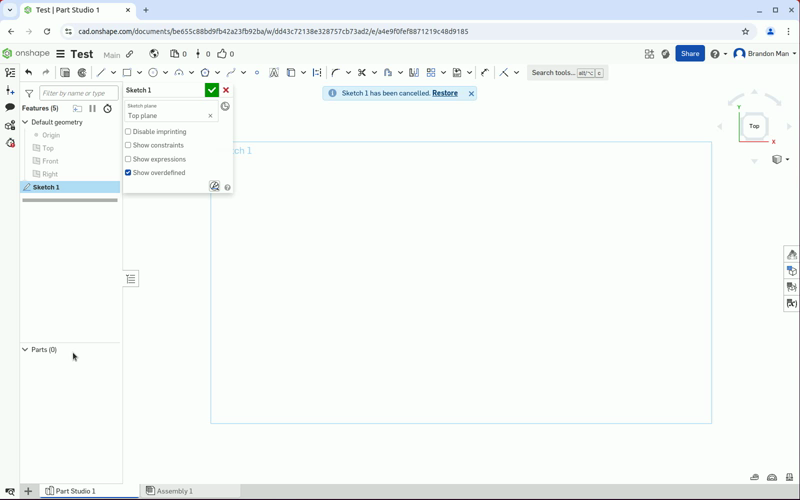
key(y)
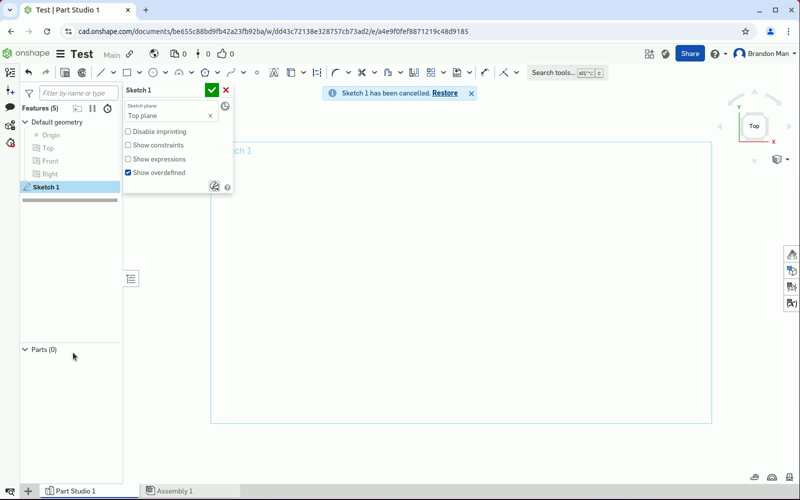
key(l)
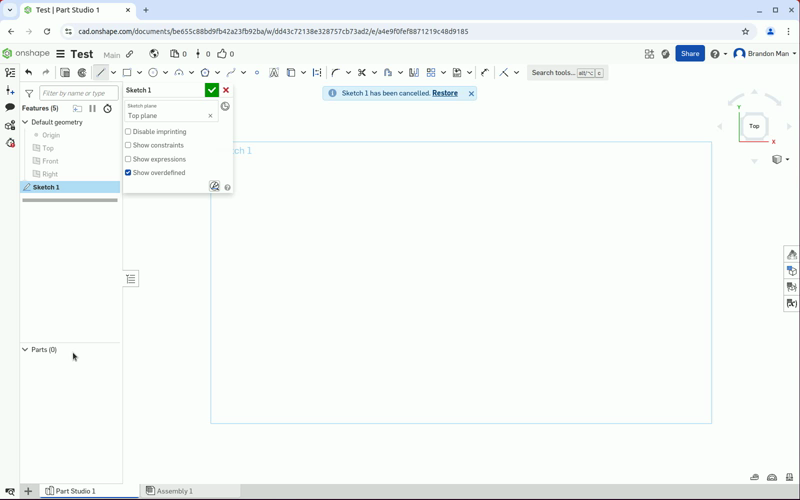
key_down(shift)
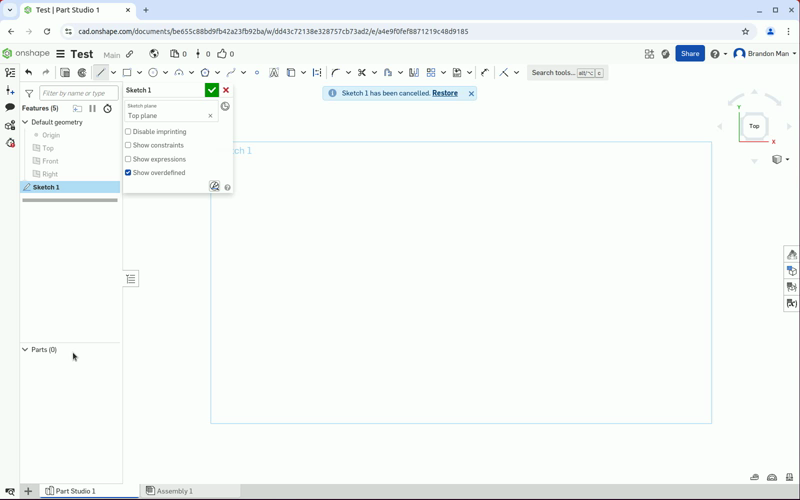
mouse_move(458, 286)
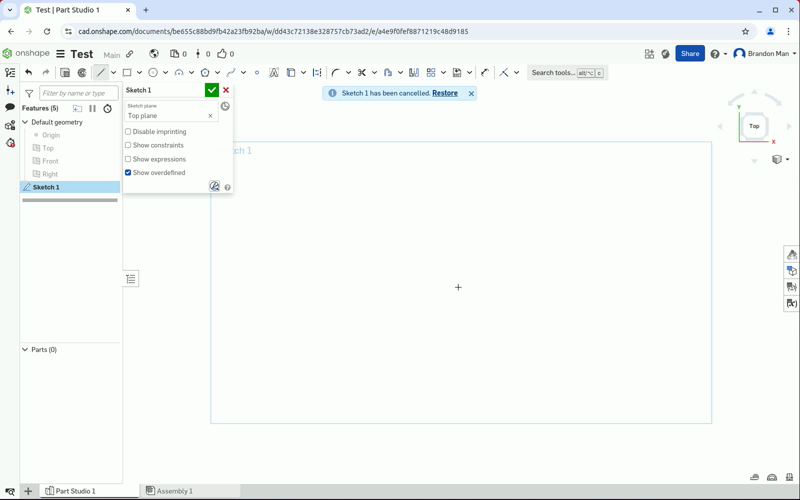
click(458, 286)
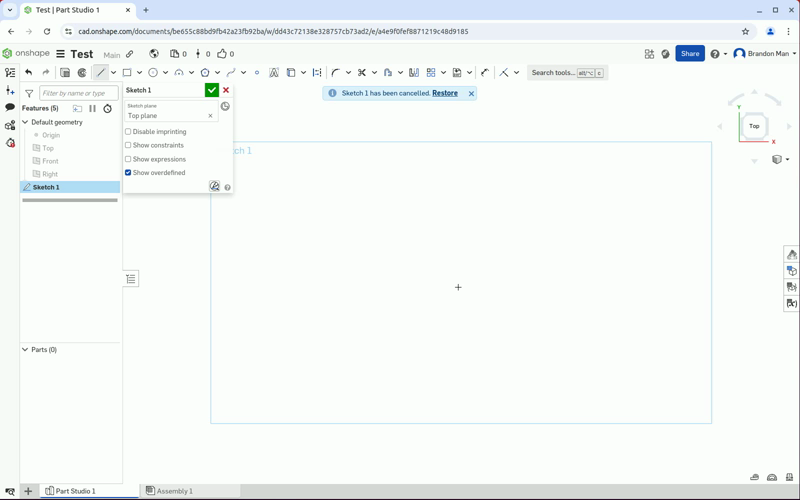
key_up(shift)
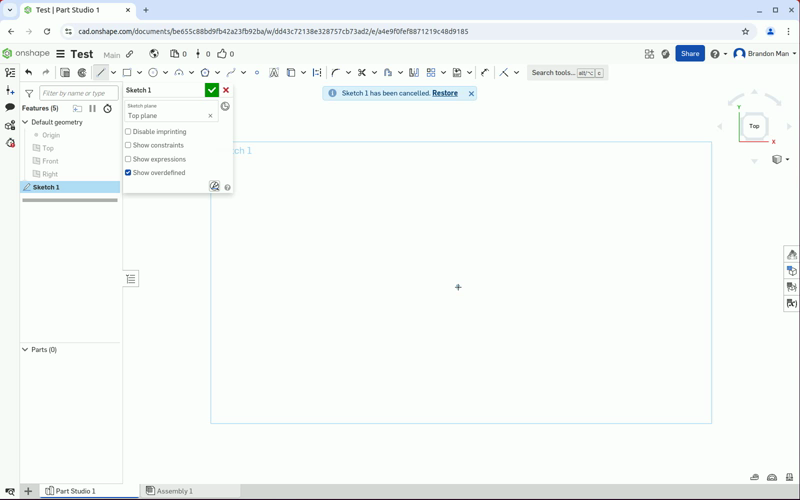
key_down(shift)
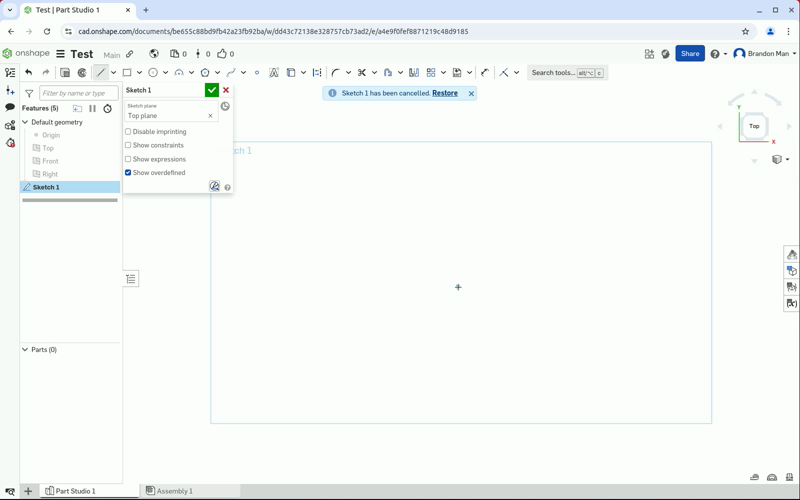
mouse_move(488, 286)
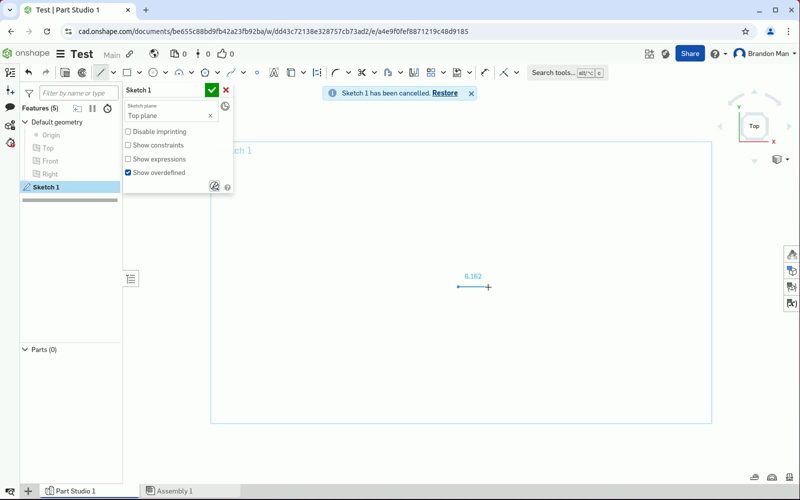
mouse_move(463, 286)
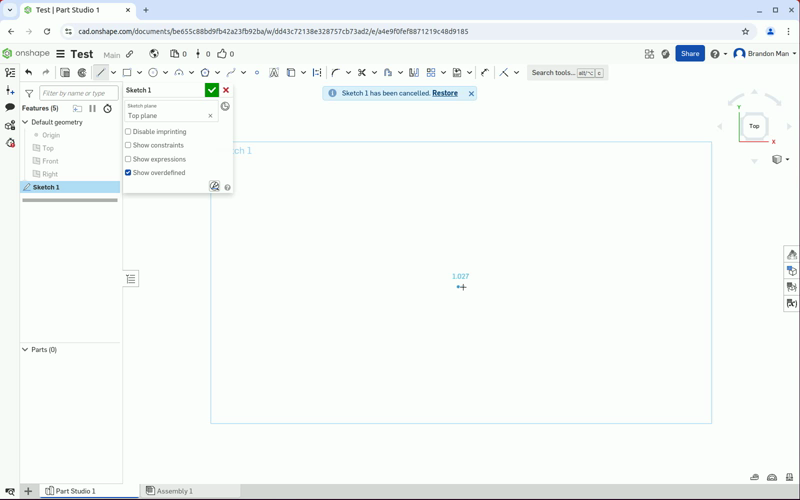
scroll(6)
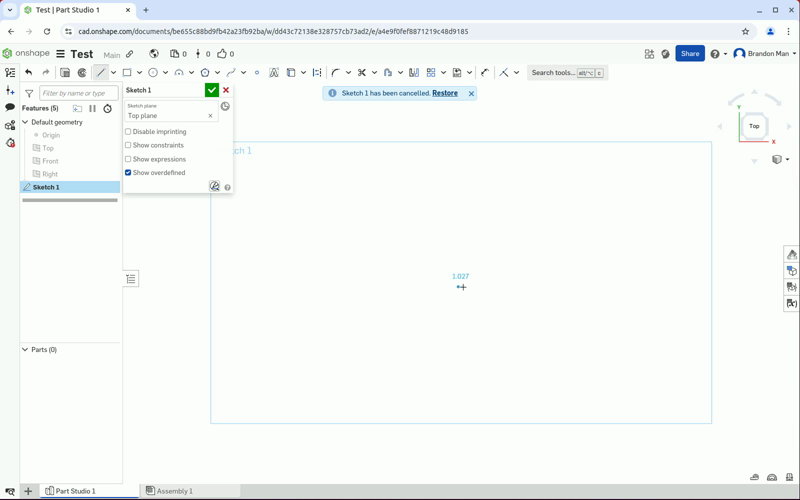
scroll(6)
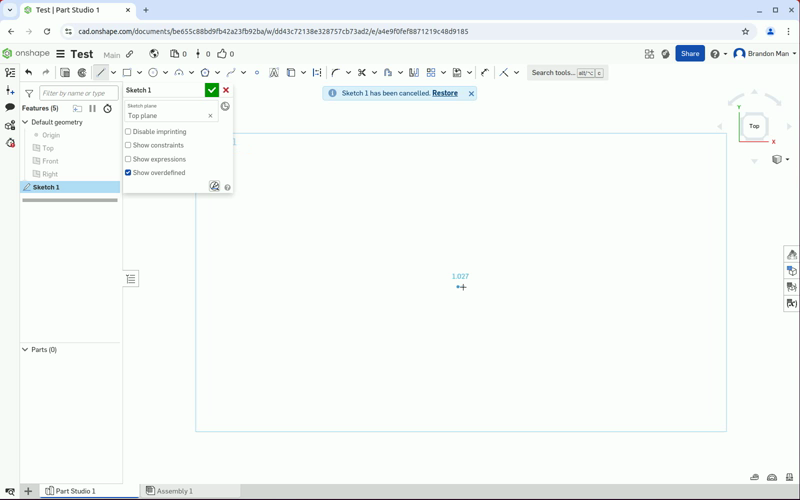
scroll(6)
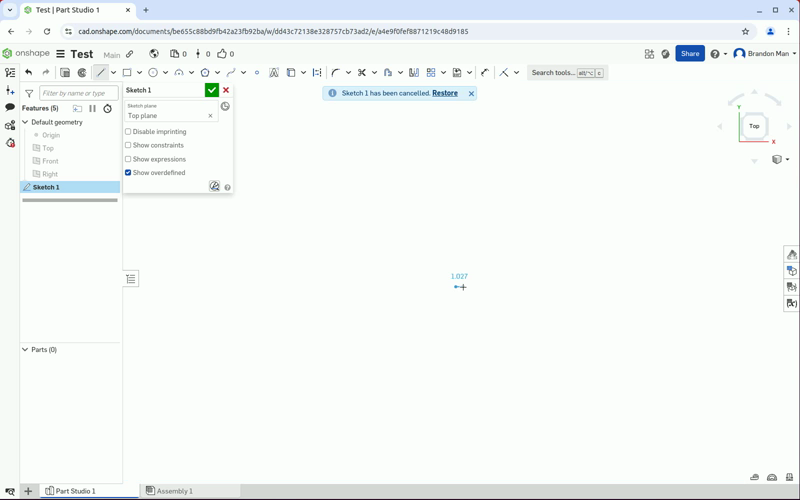
scroll(6)
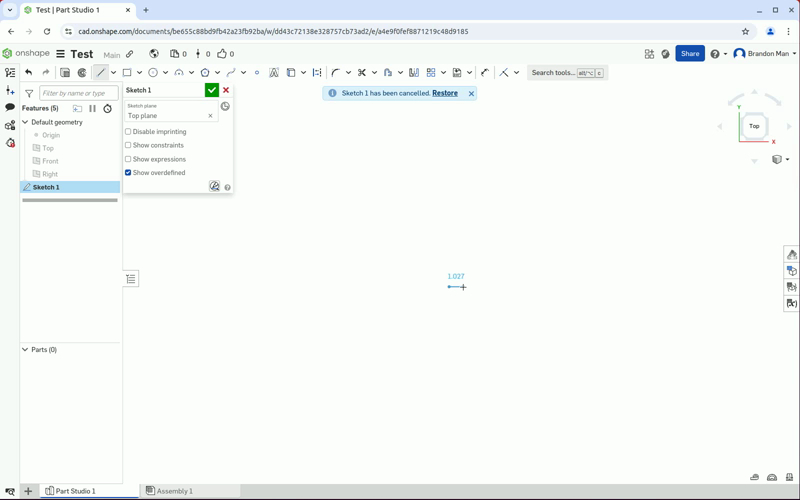
scroll(6)
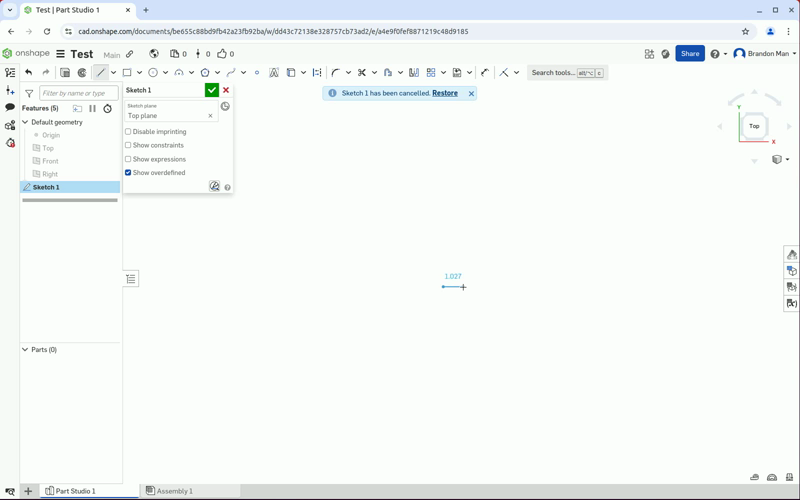
scroll(6)
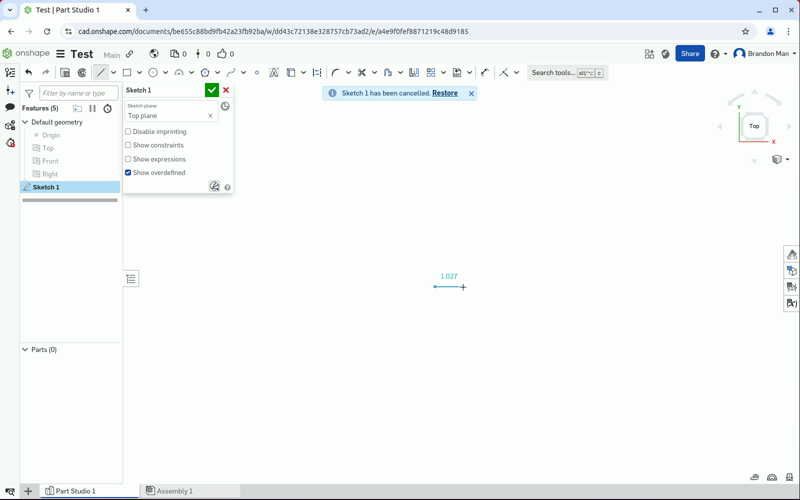
scroll(6)
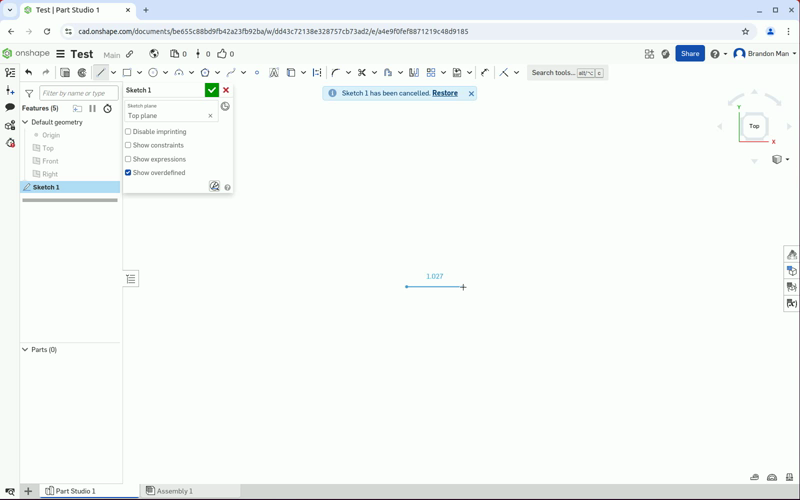
click(463, 286)
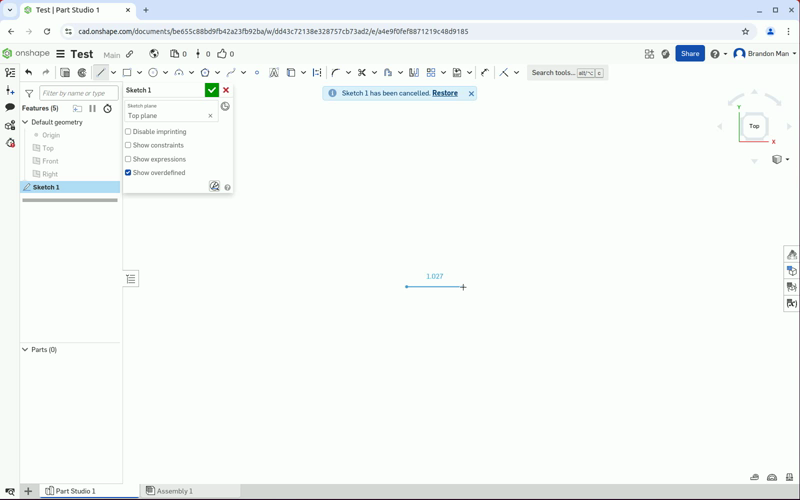
scroll(-6)
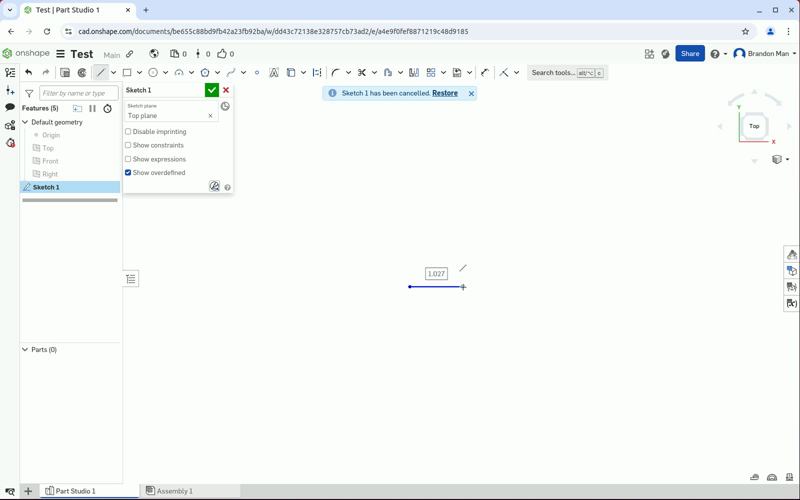
scroll(-6)
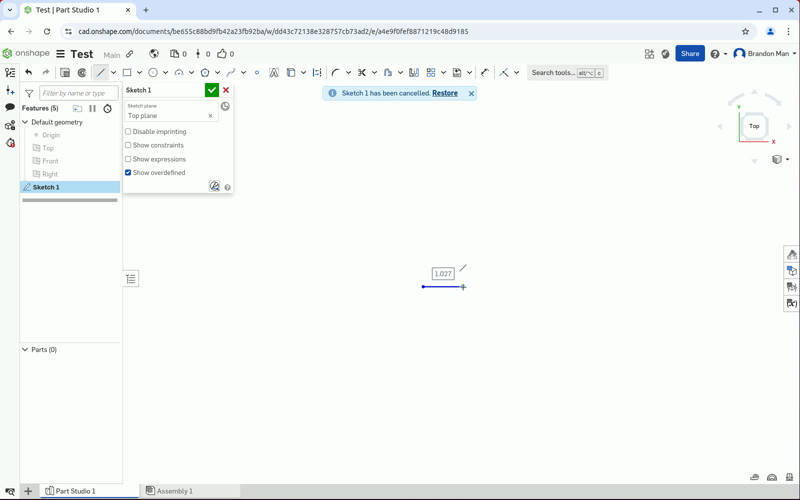
scroll(-6)
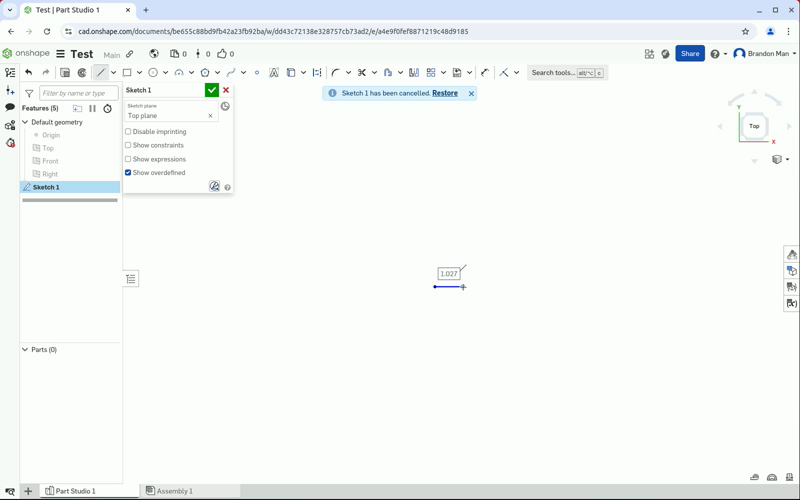
scroll(-6)
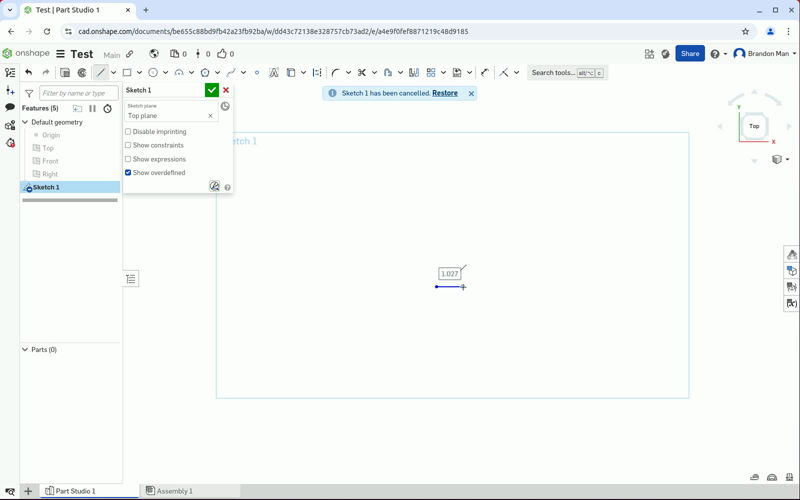
scroll(-6)
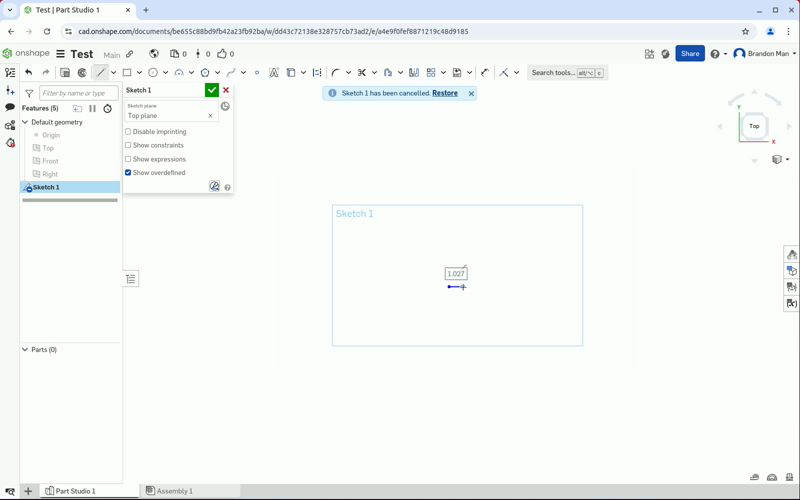
scroll(-6)
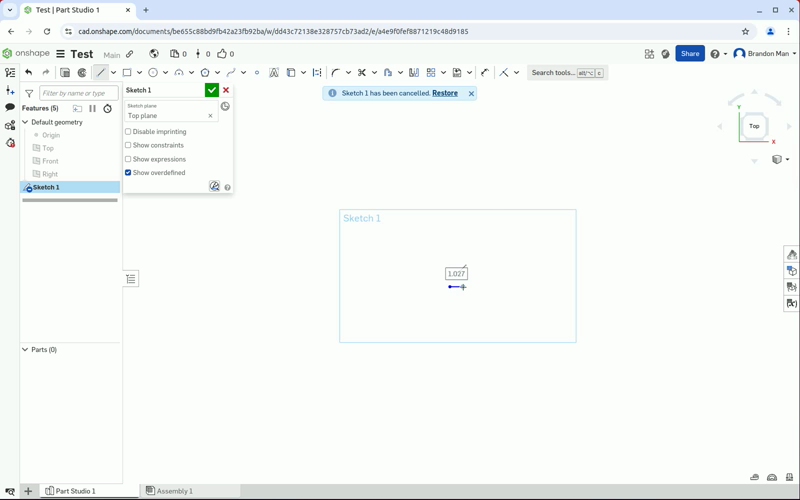
scroll(-6)
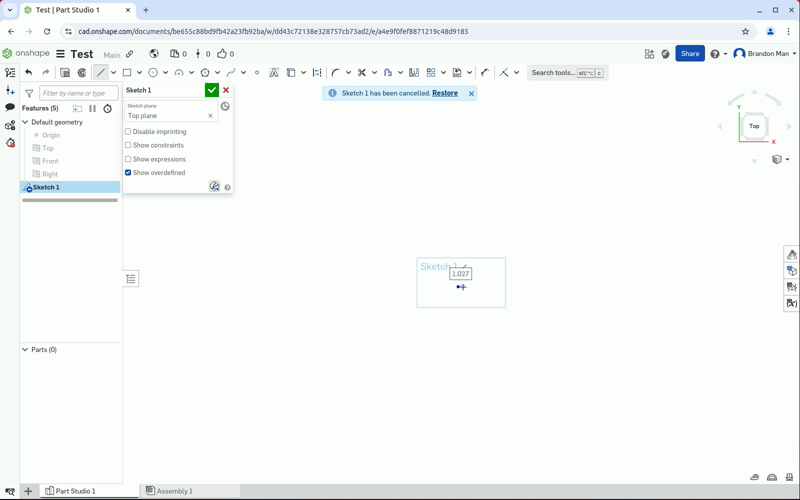
key_up(shift)
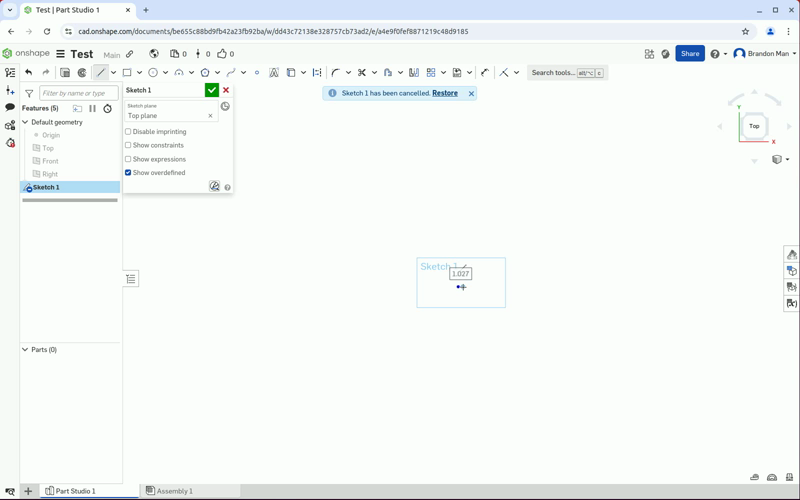
key_down(shift)
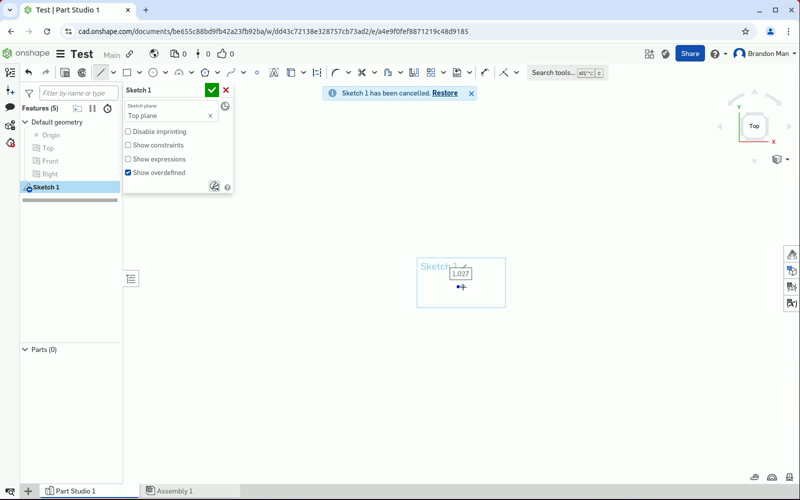
mouse_move(493, 286)
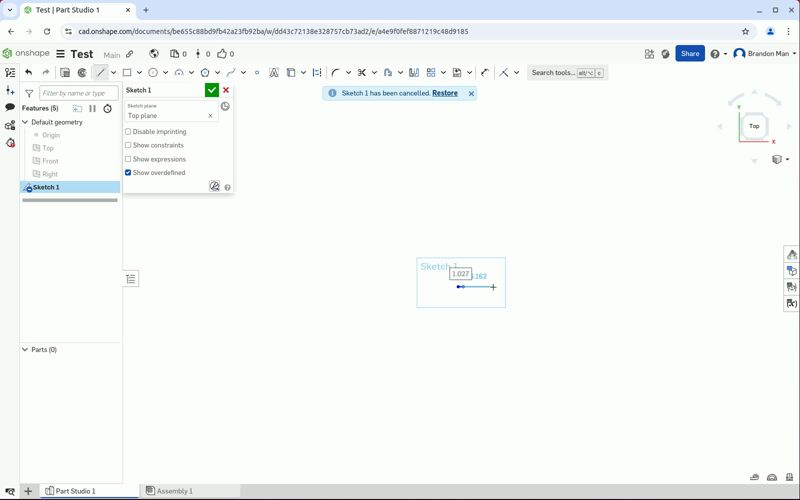
mouse_move(463, 277)
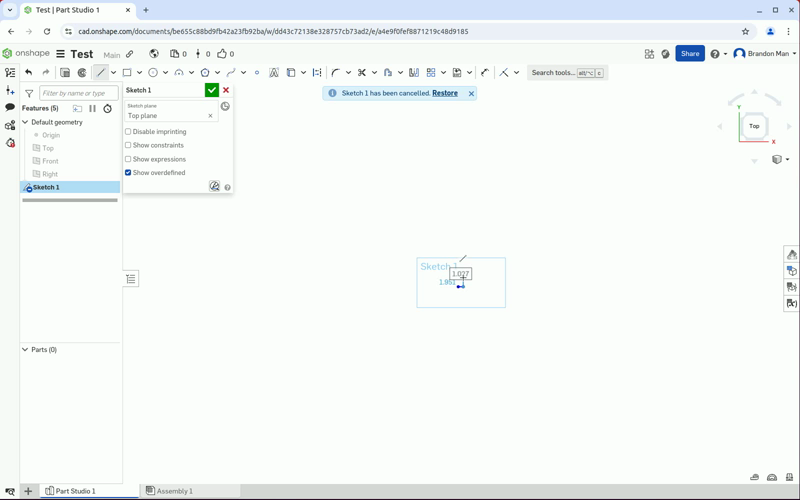
click(463, 277)
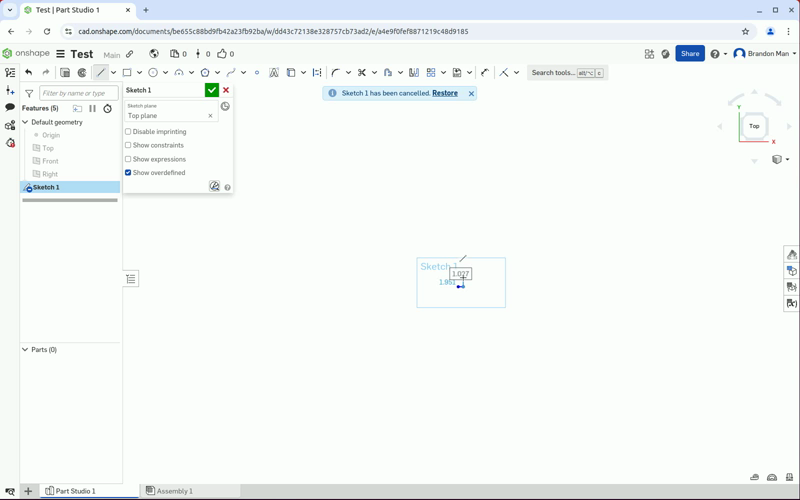
key_up(shift)
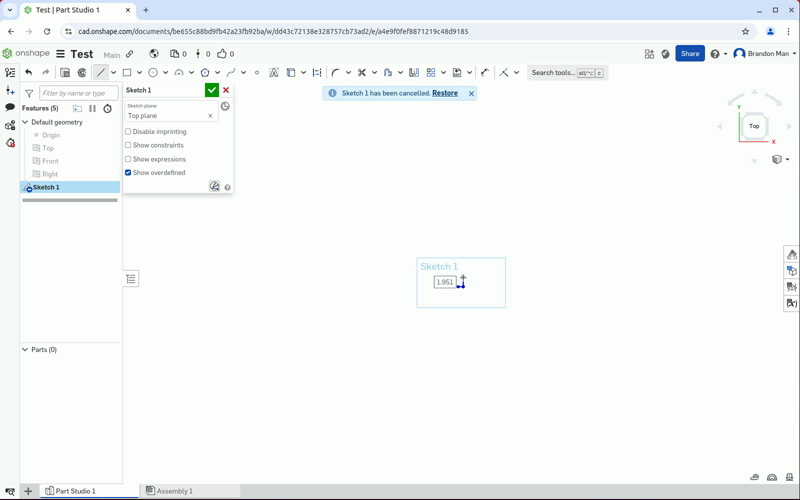
key_down(shift)
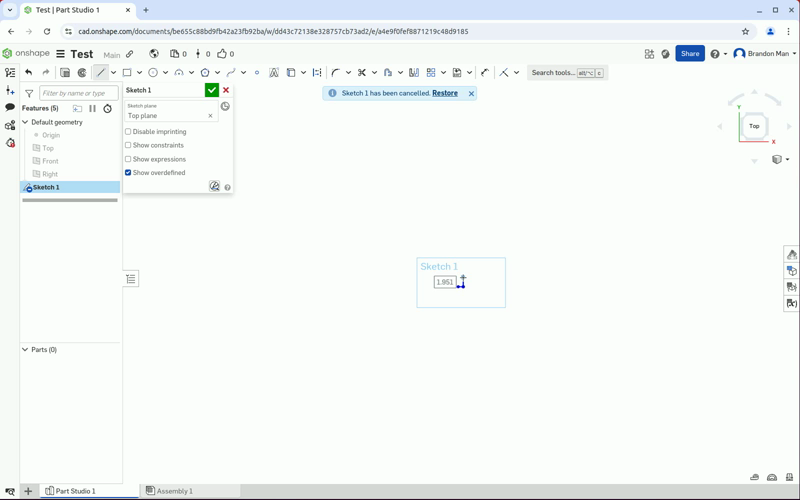
mouse_move(493, 277)
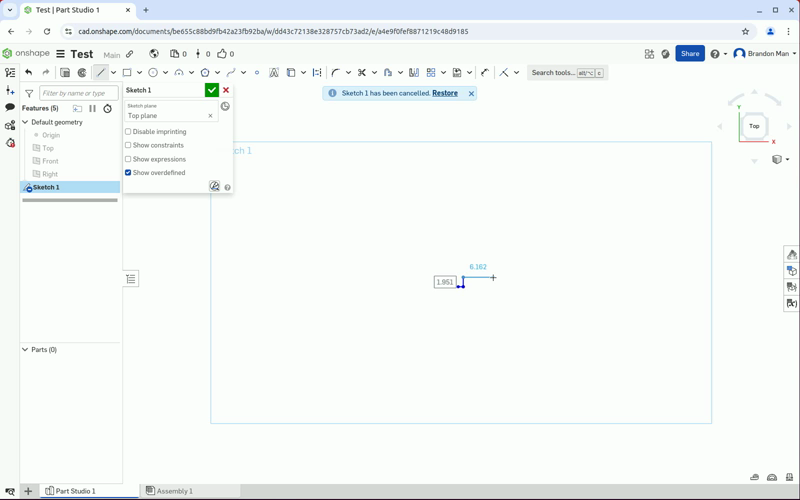
mouse_move(458, 277)
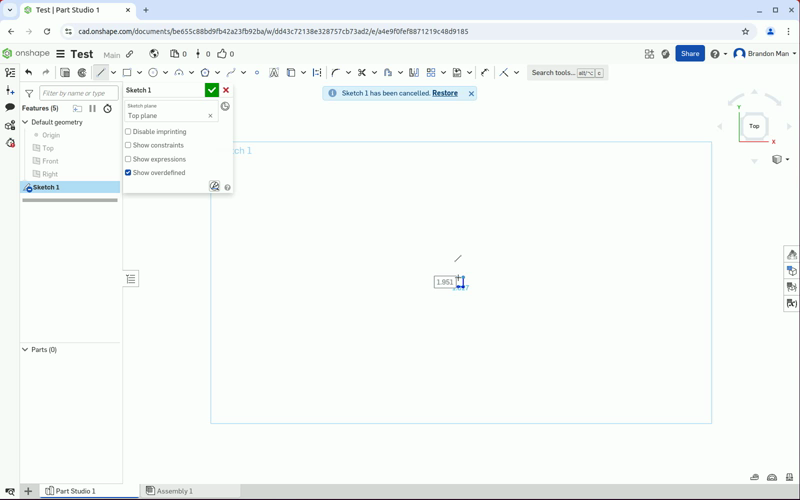
scroll(6)
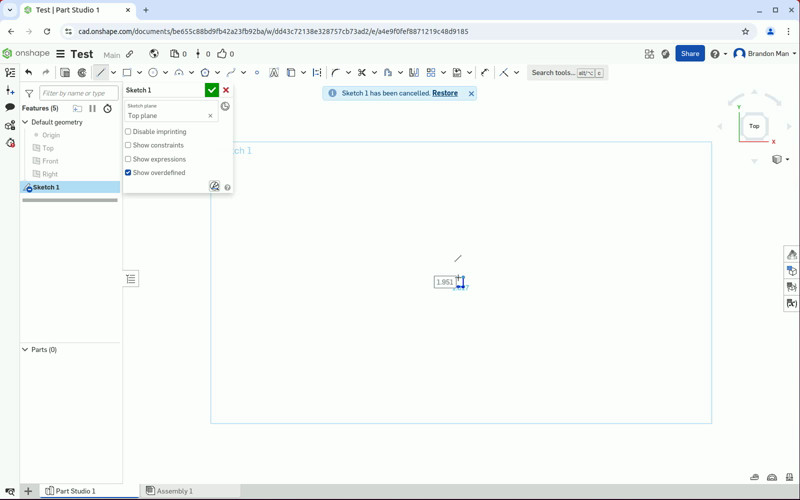
scroll(6)
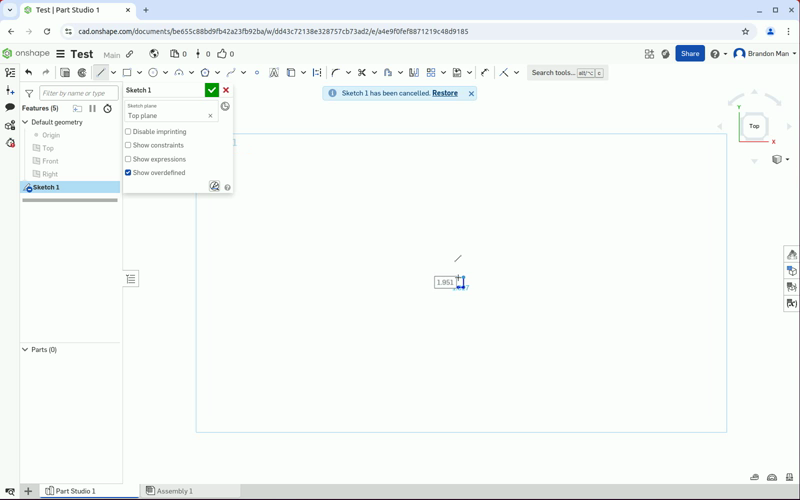
scroll(6)
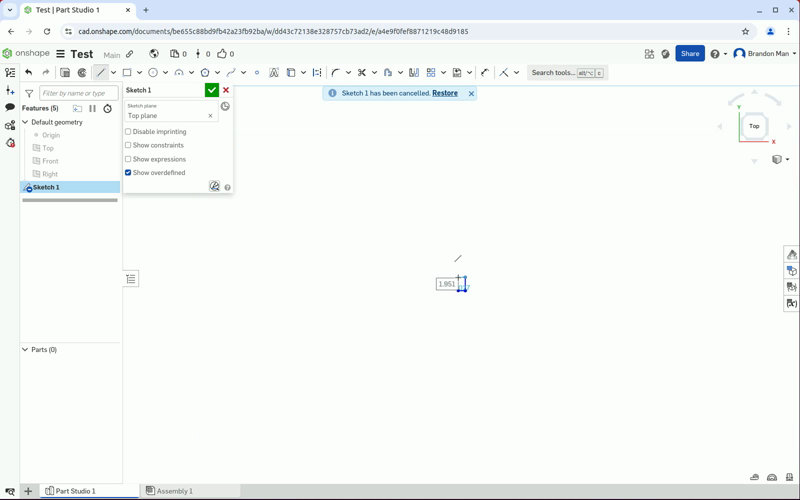
scroll(6)
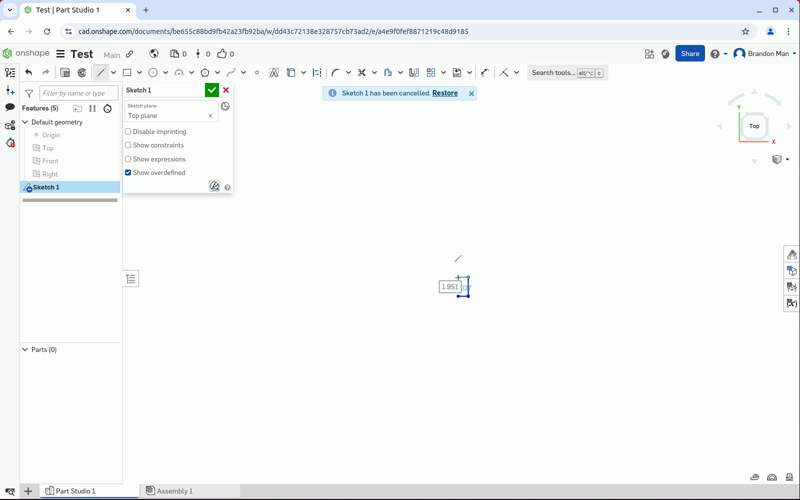
scroll(6)
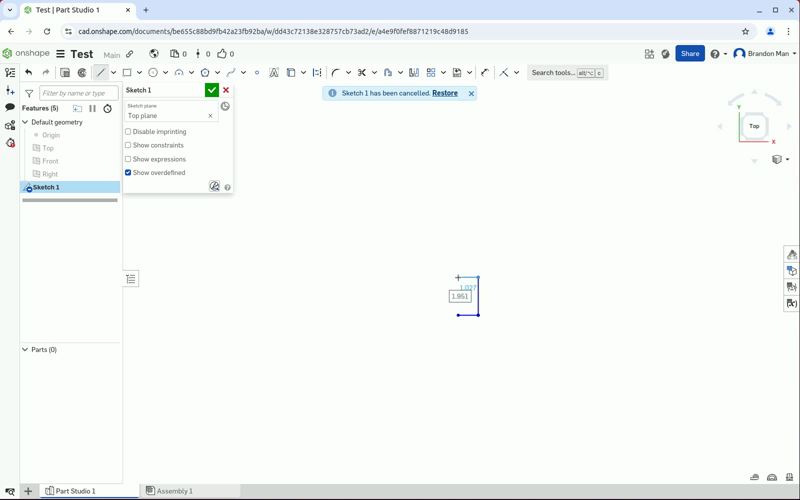
scroll(6)
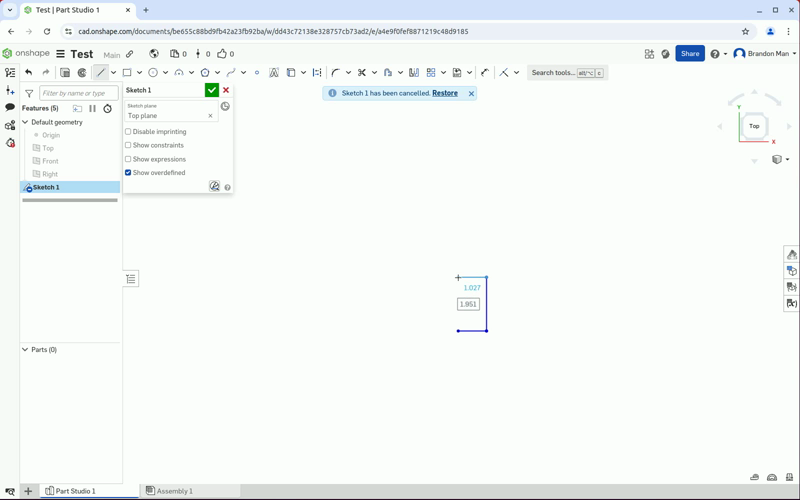
scroll(6)
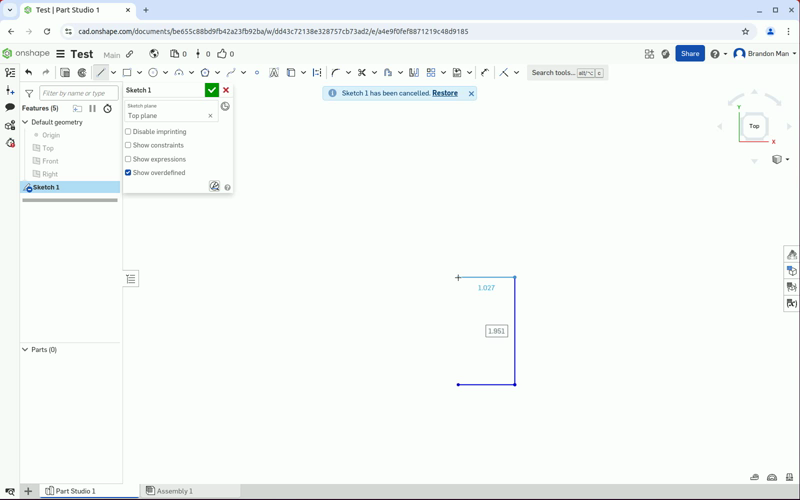
click(458, 277)
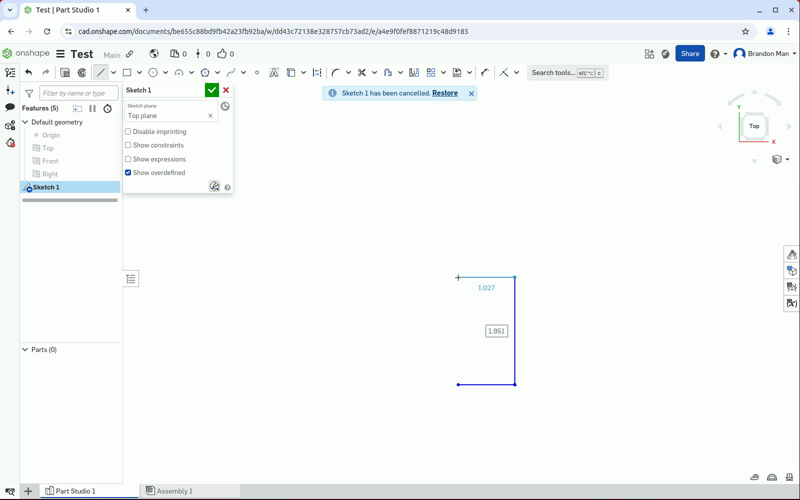
scroll(-6)
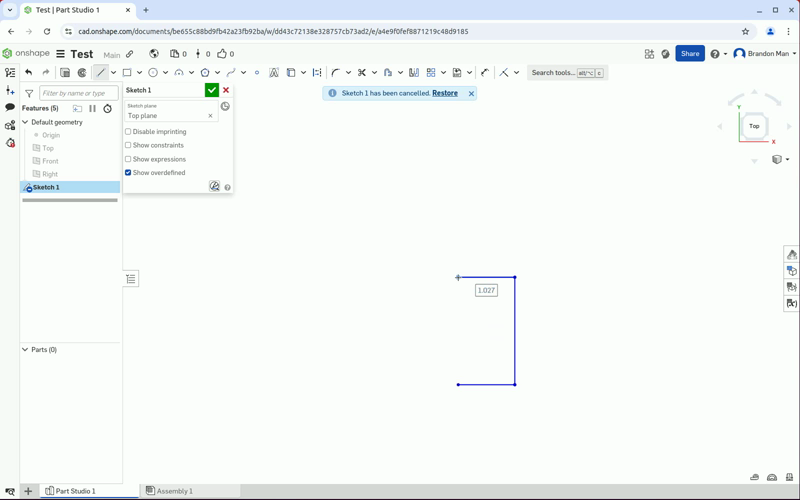
scroll(-6)
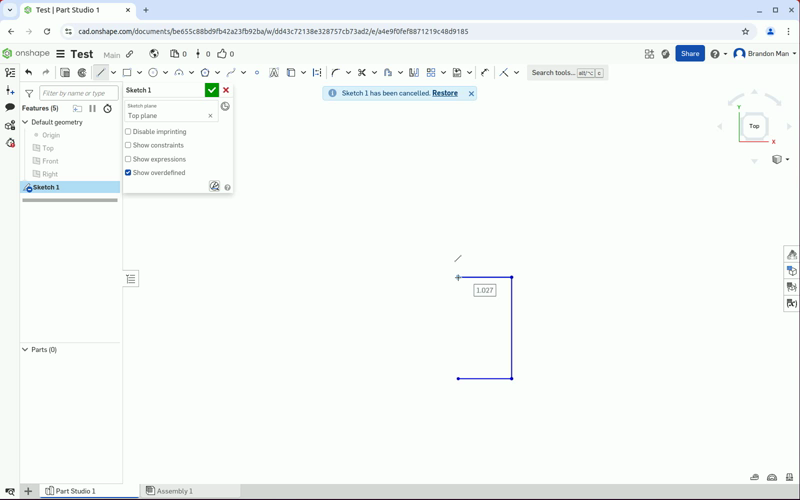
scroll(-6)
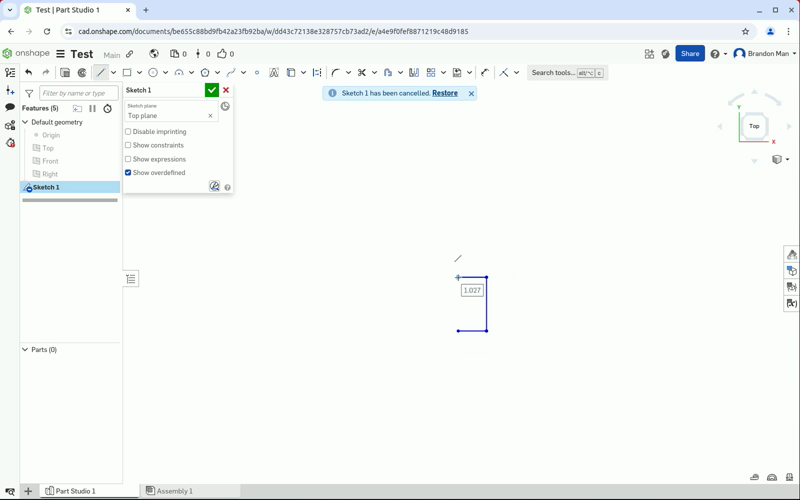
scroll(-6)
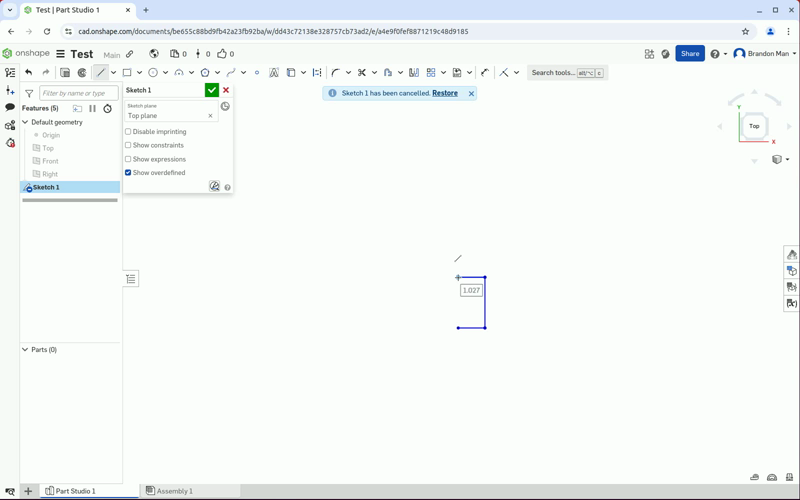
scroll(-6)
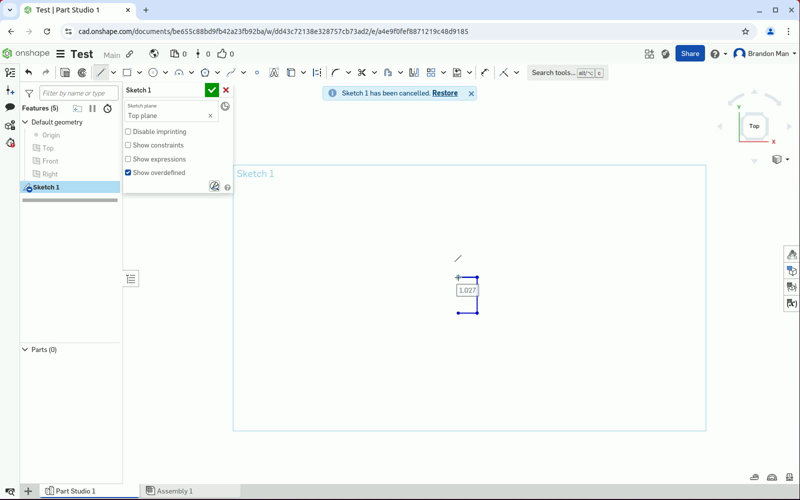
scroll(-6)
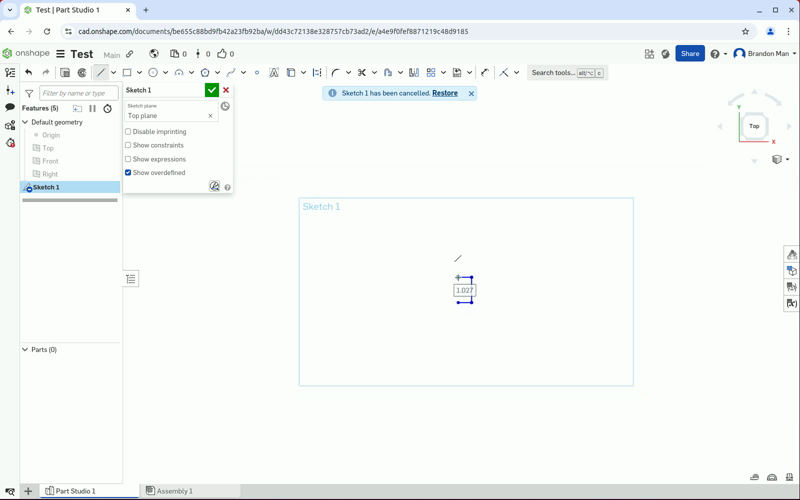
scroll(-6)
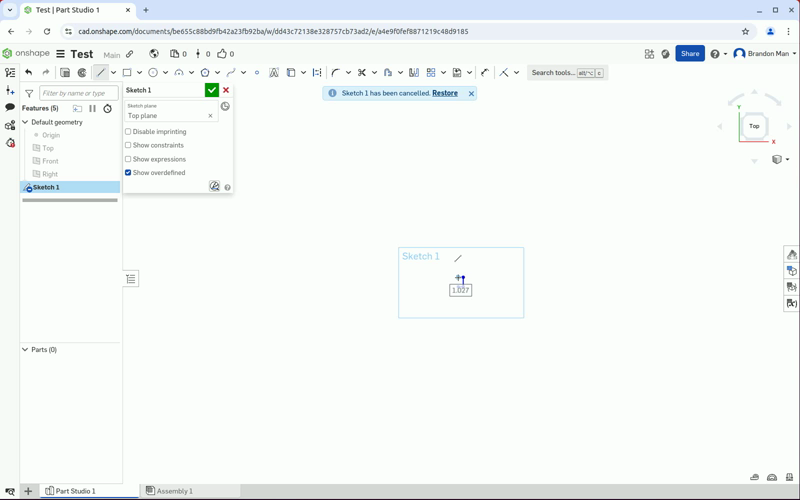
key_up(shift)
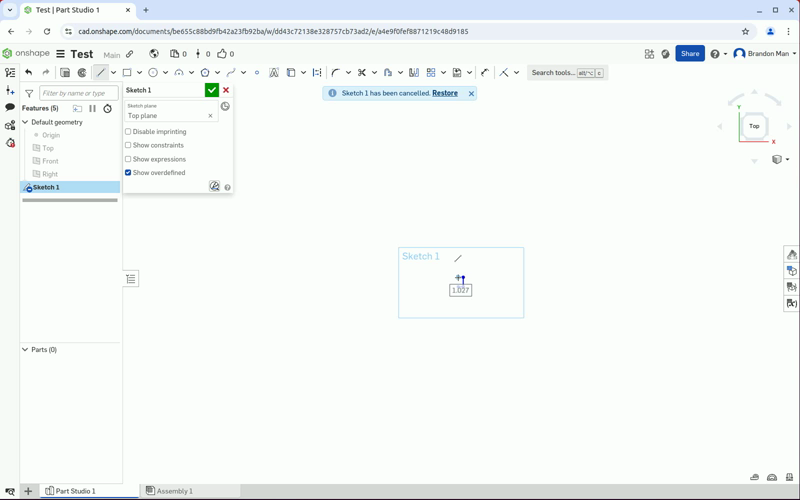
mouse_move(488, 277)
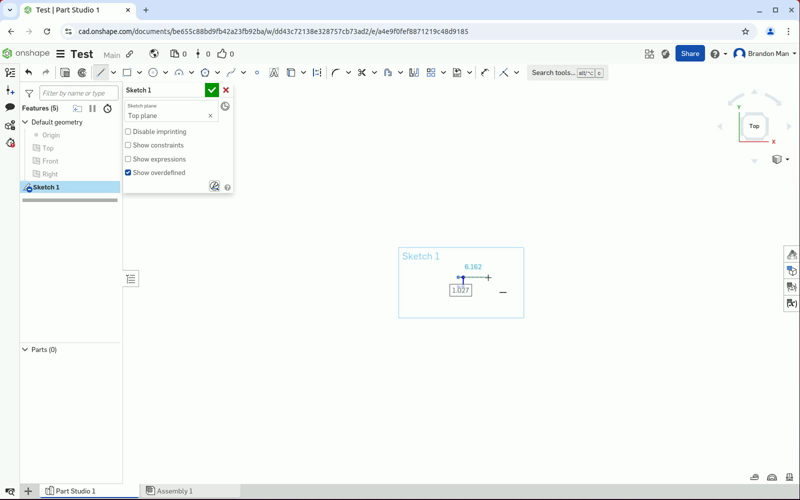
key_down(shift)
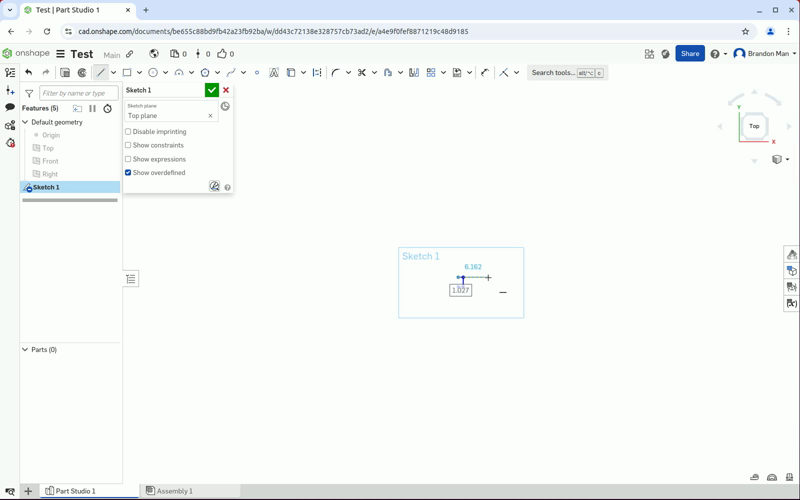
mouse_move(458, 286)
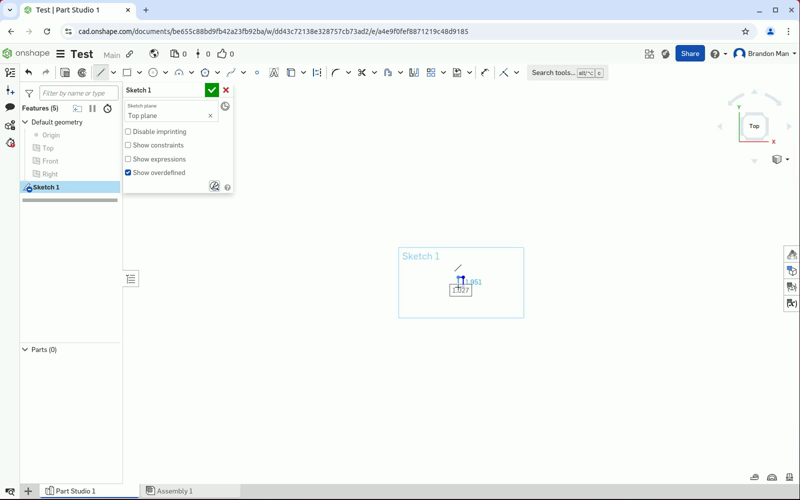
key_up(shift)
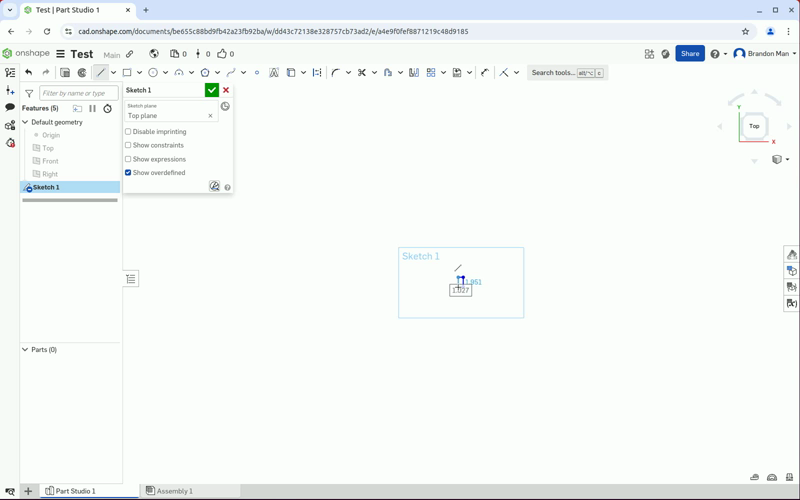
click(458, 286)
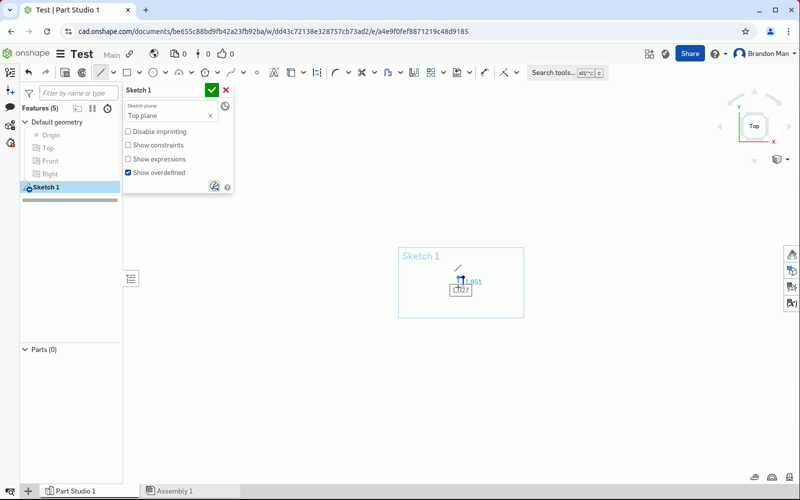
key(esc)
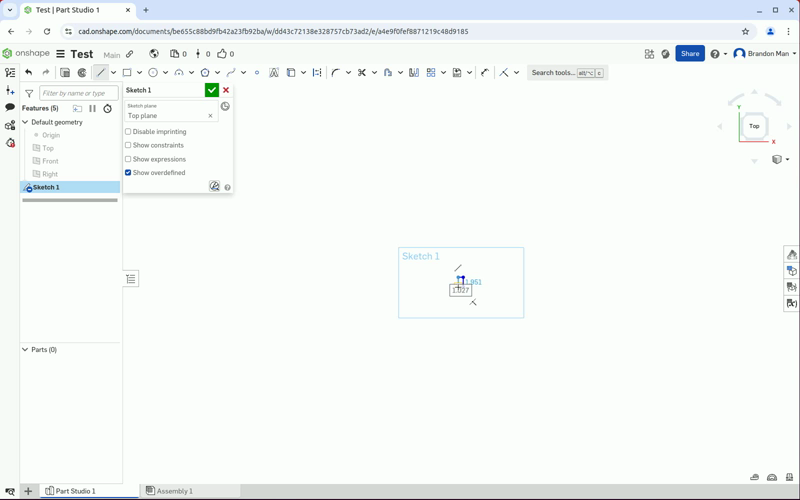
mouse_move(459, 282)
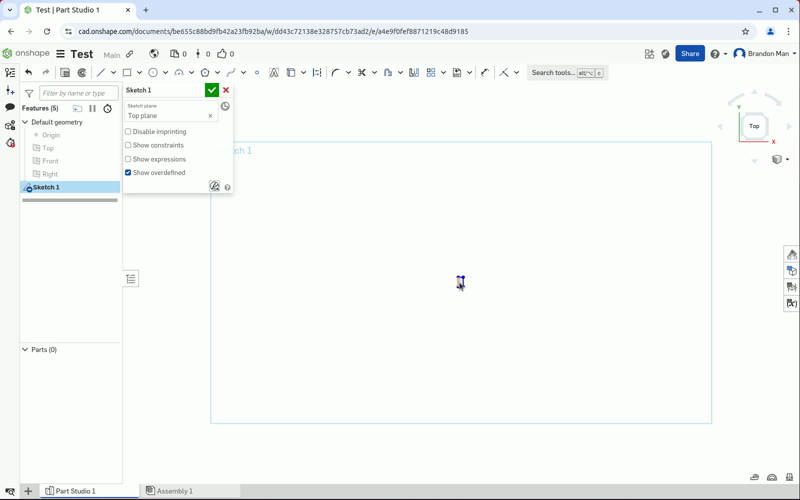
scroll(6)
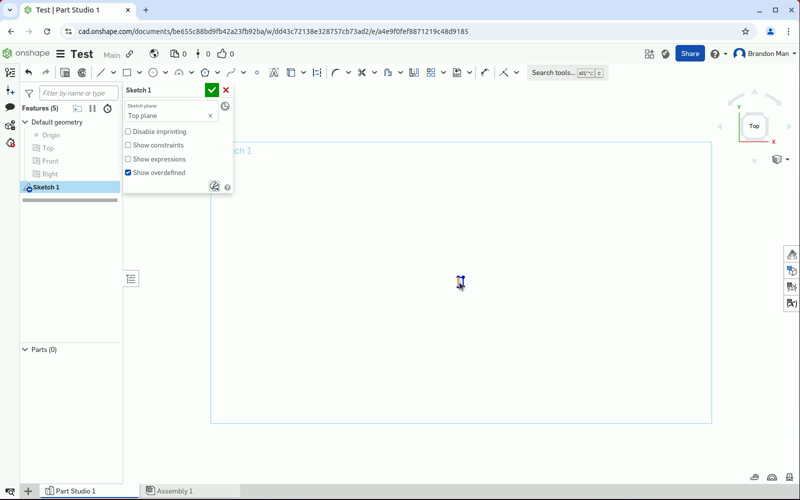
scroll(6)
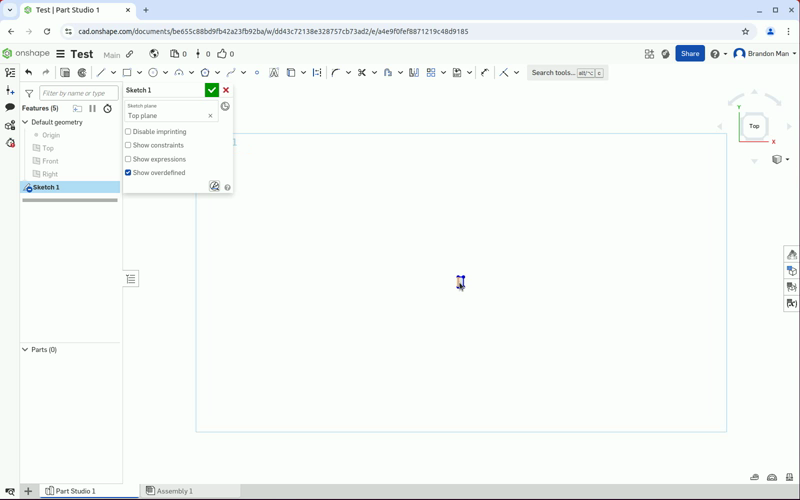
scroll(6)
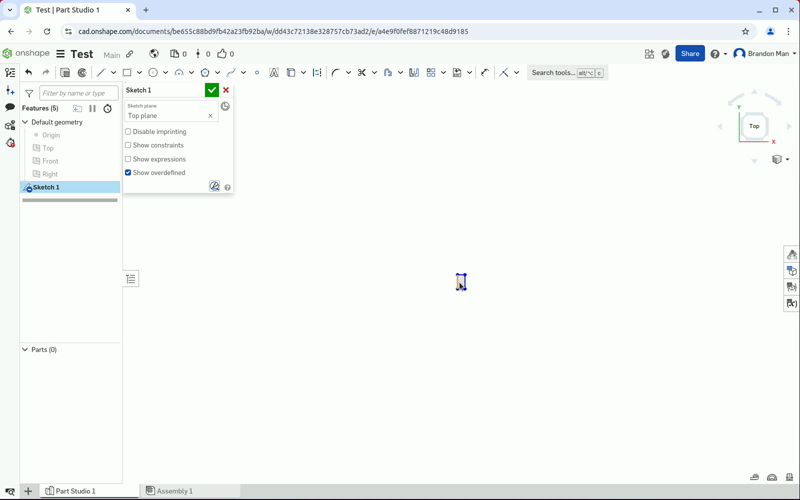
scroll(6)
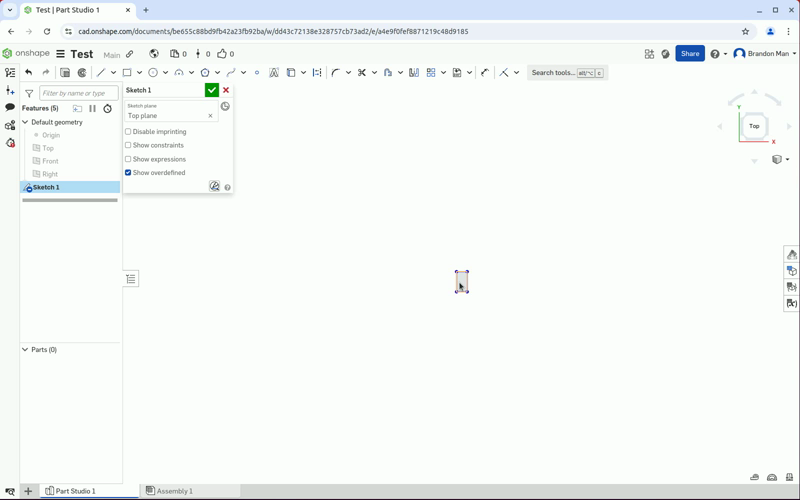
scroll(6)
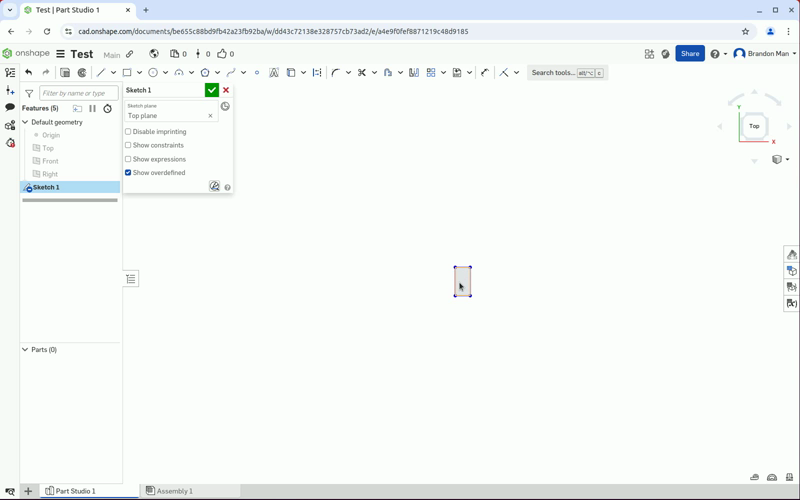
scroll(6)
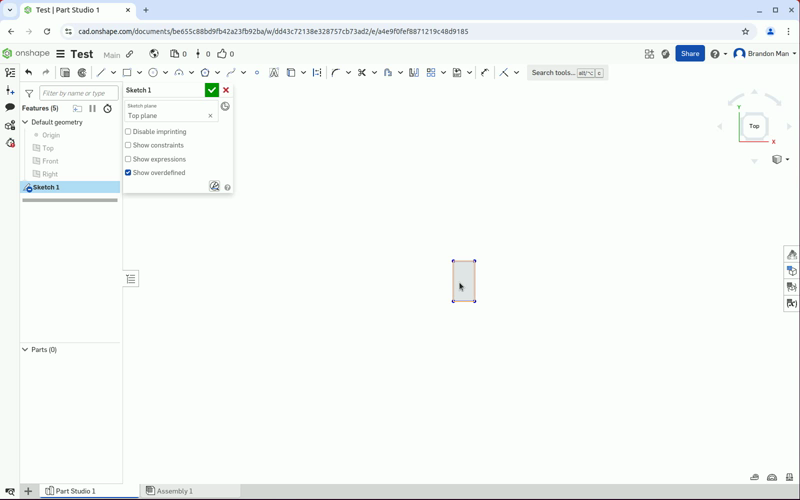
scroll(6)
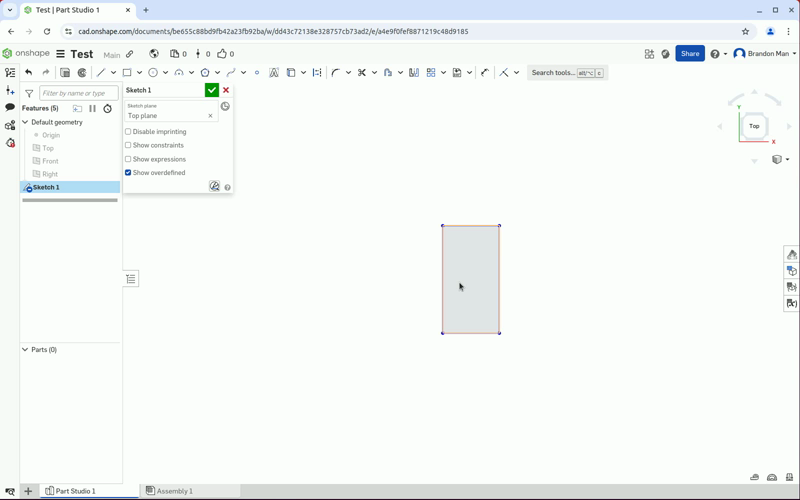
click(459, 282)
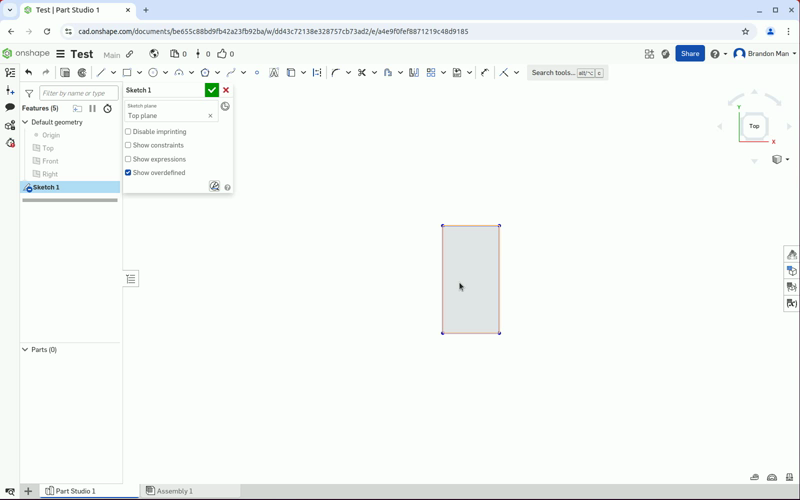
scroll(-6)
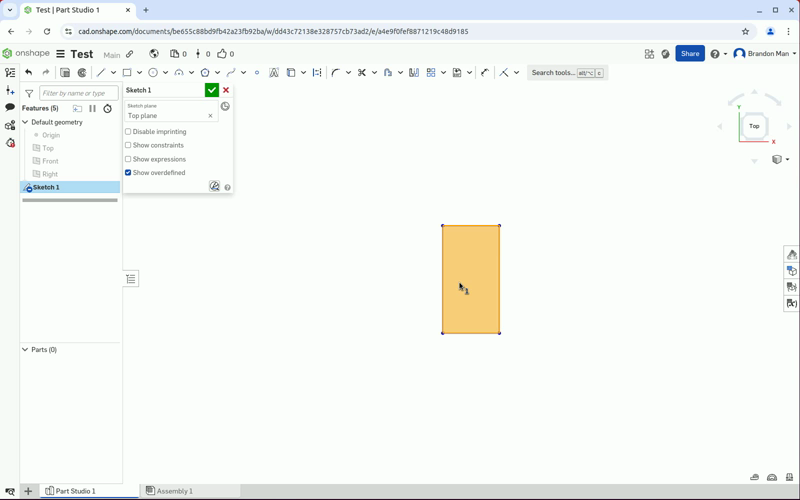
scroll(-6)
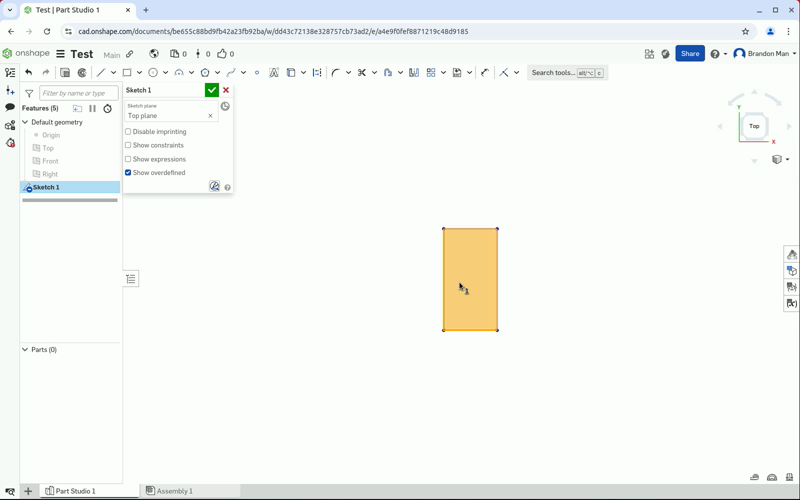
scroll(-6)
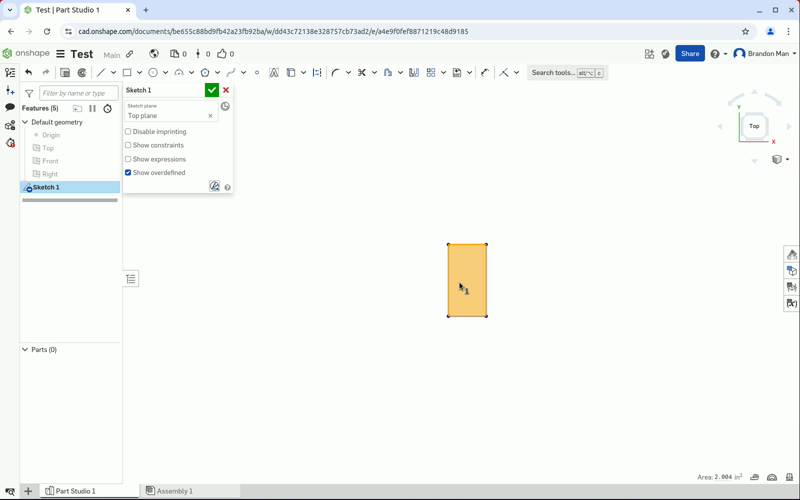
scroll(-6)
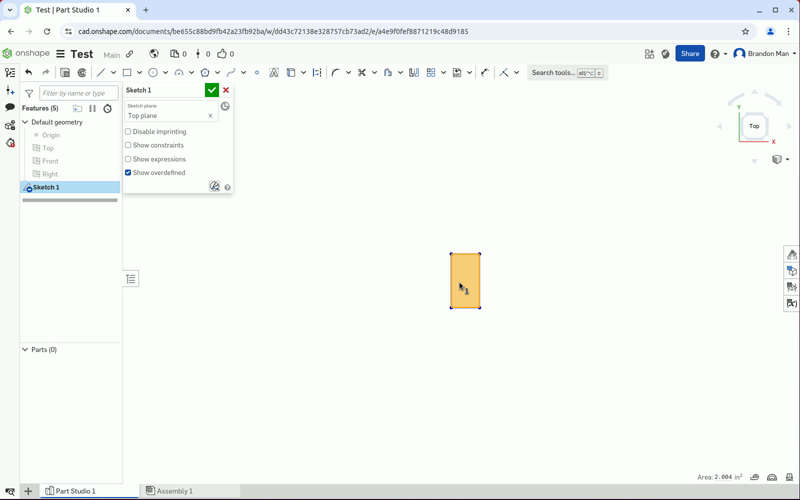
scroll(-6)
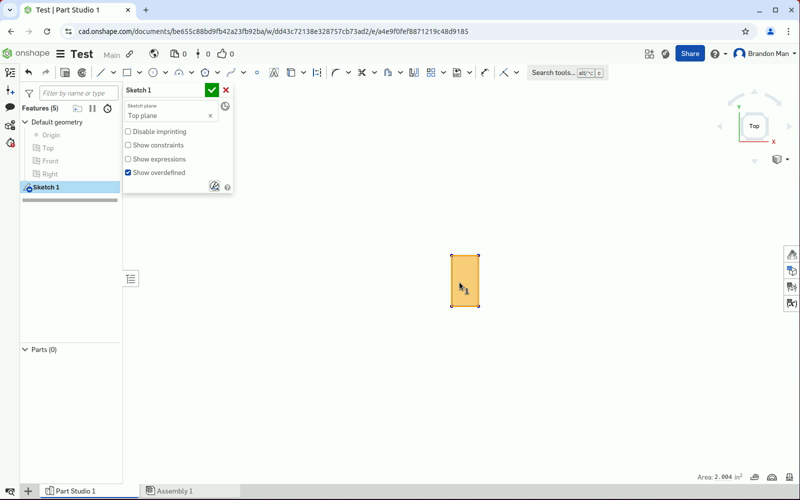
scroll(-6)
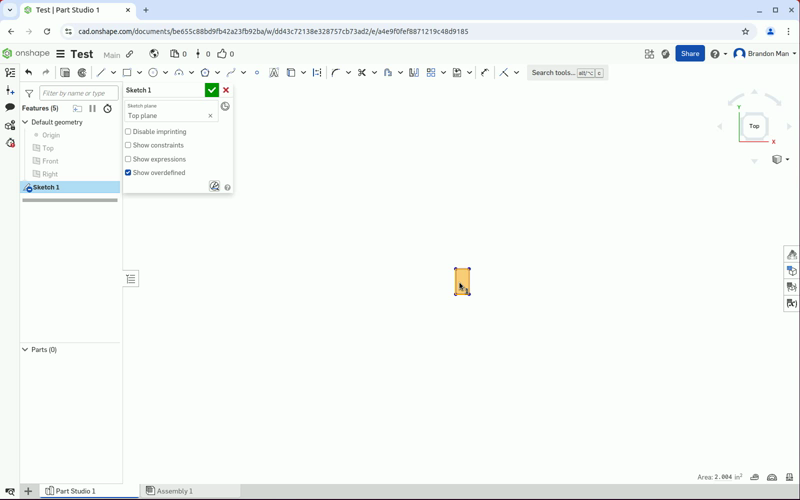
scroll(-6)
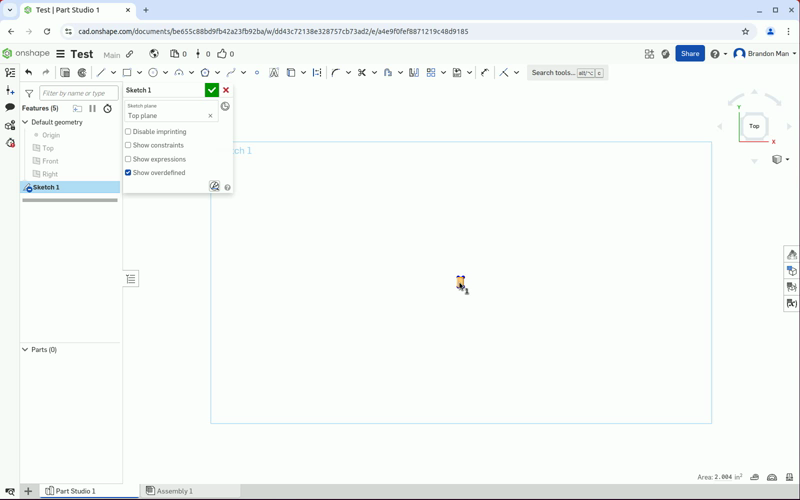
mouse_move(73, 352)
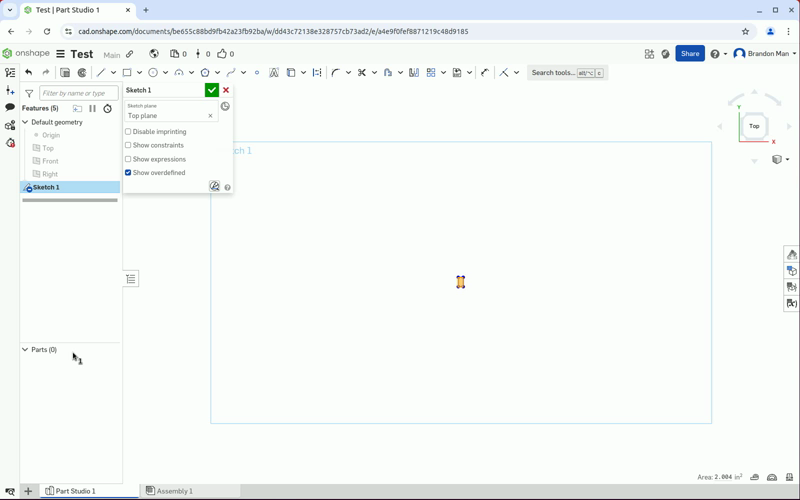
key(shift+y)
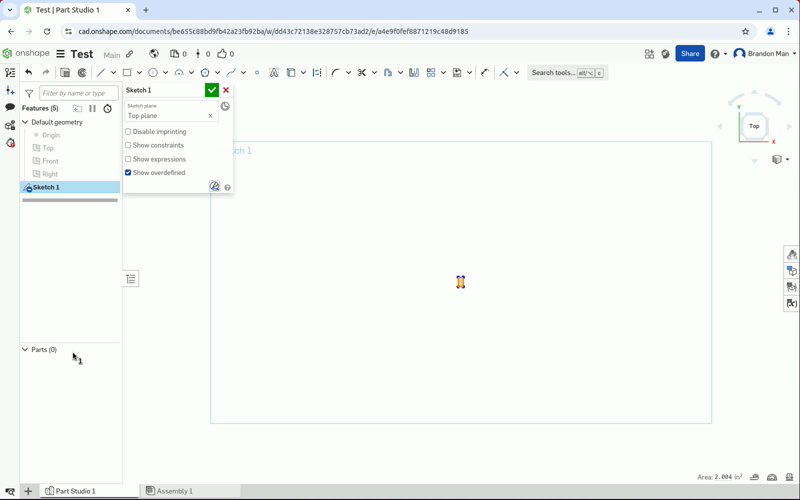
key(shift+e)
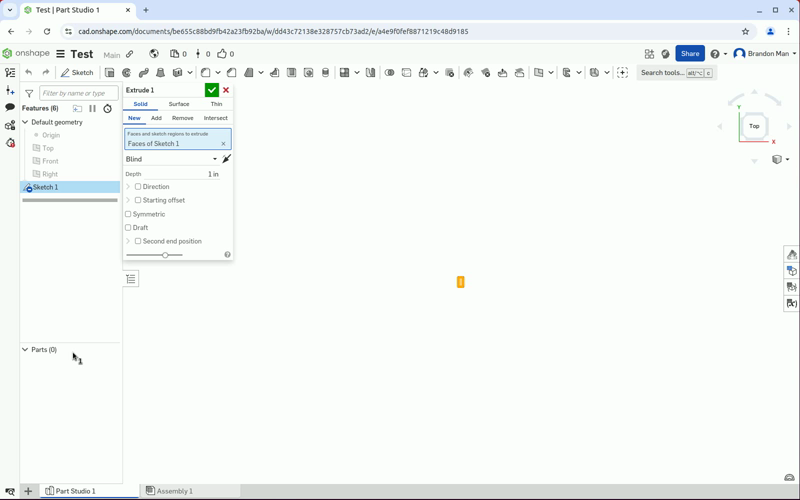
mouse_move(143, 106)
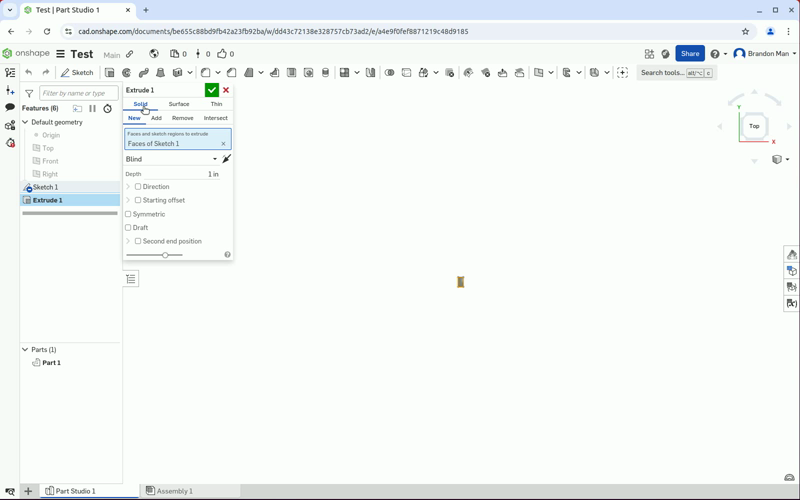
click(143, 106)
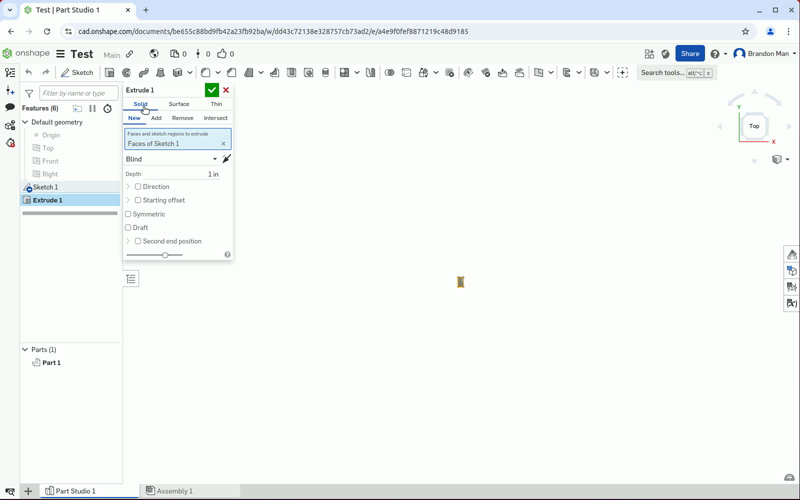
mouse_move(137, 120)
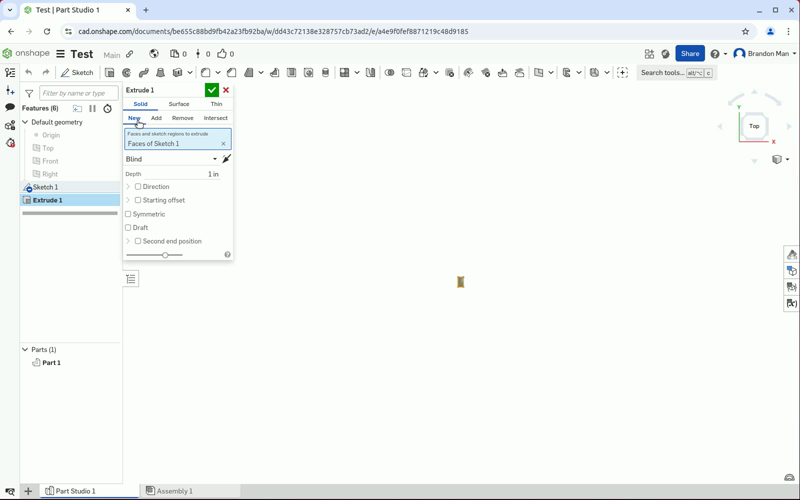
click(137, 120)
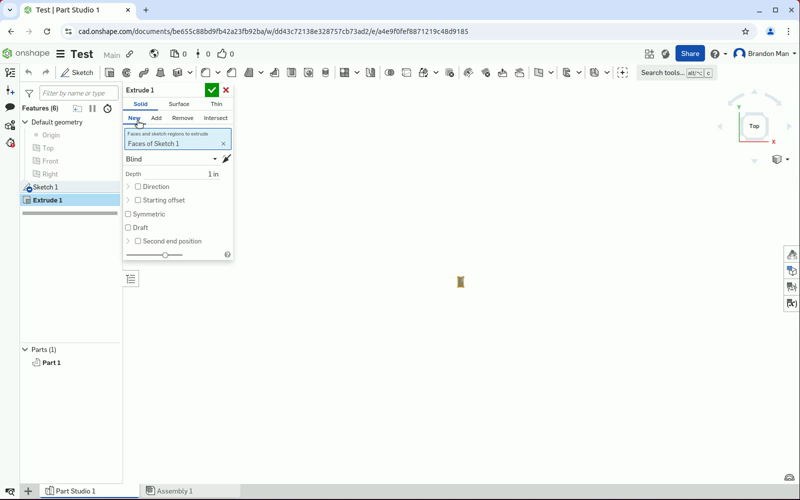
key(tab, 4)
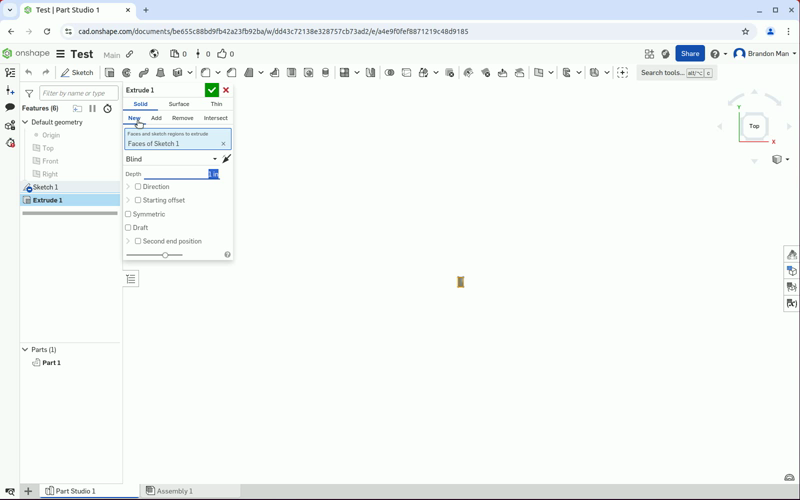
text(23.108)
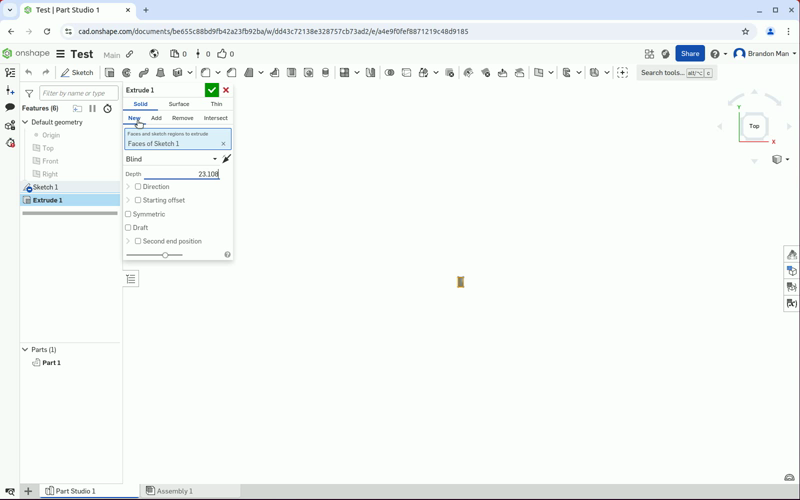
key(enter)
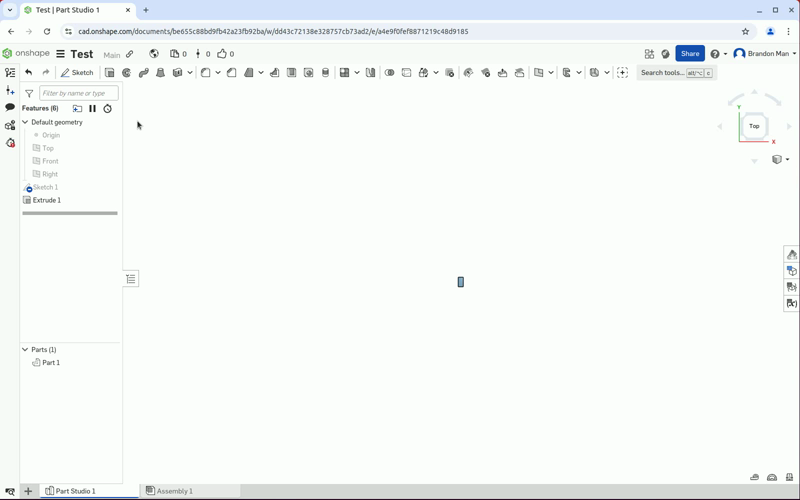
key(shift+h)
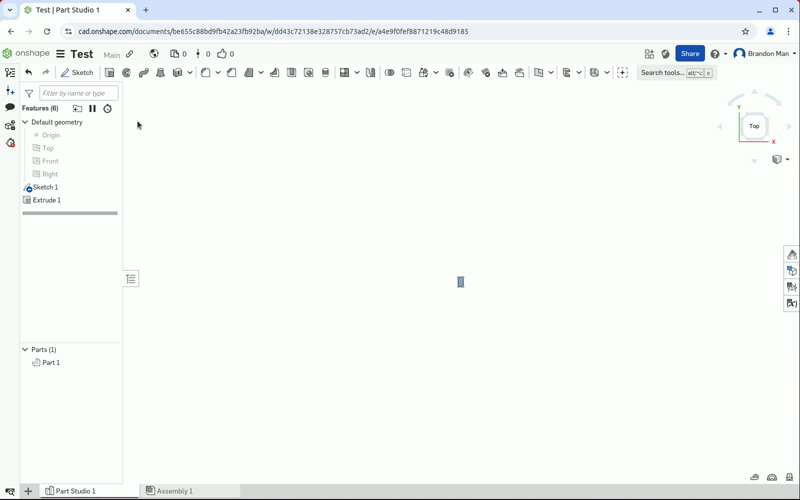
key(shift+h)
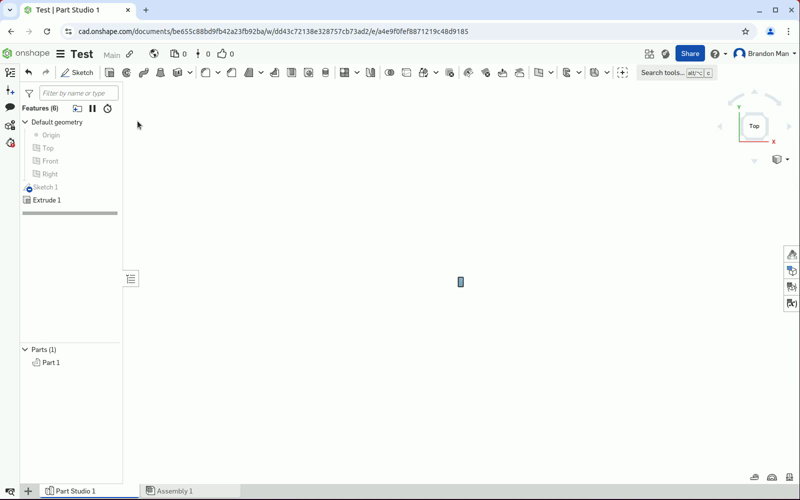
mouse_move(73, 189)
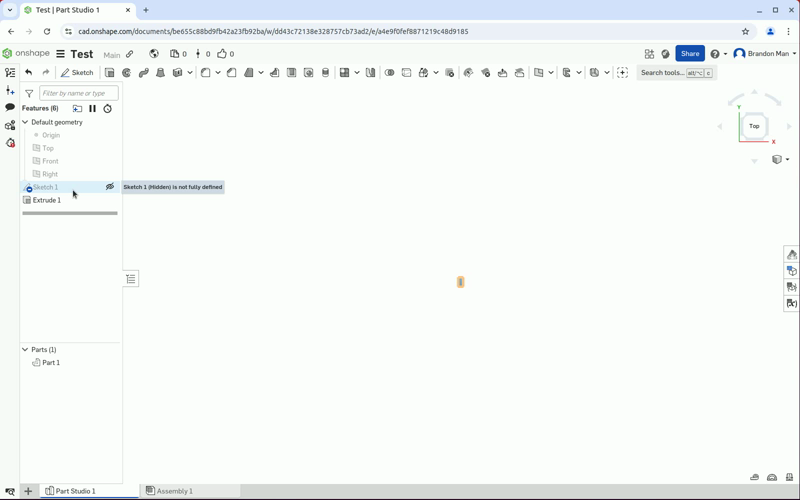
click(73, 189)
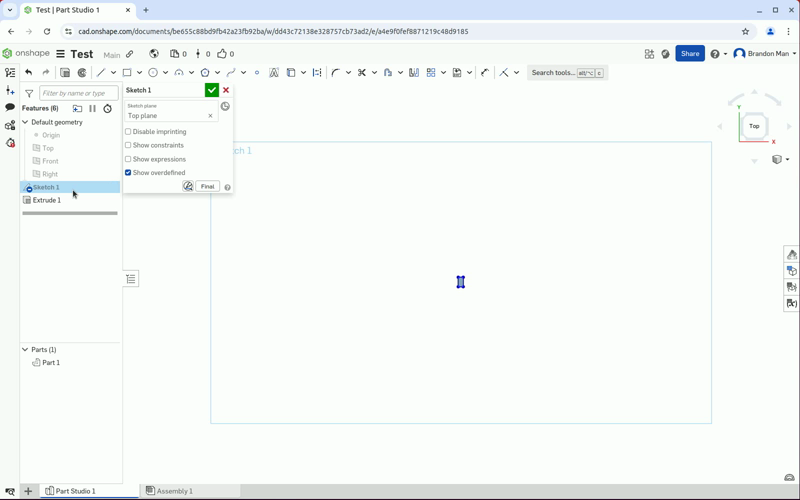
mouse_move(229, 92)
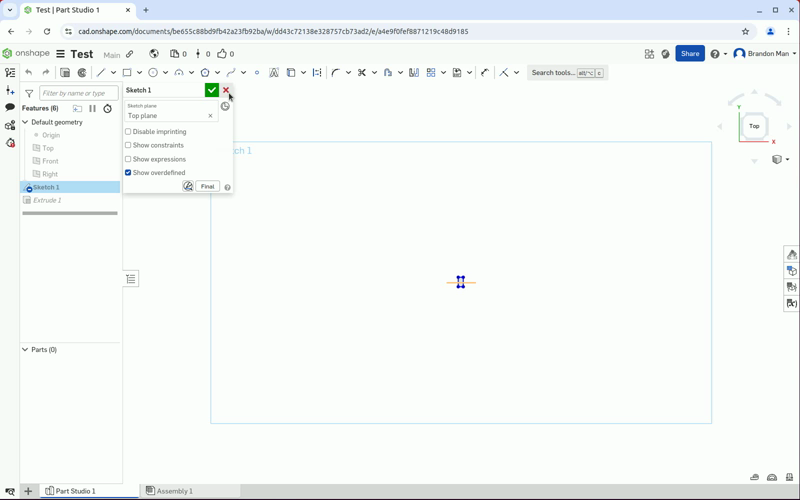
click(229, 92)
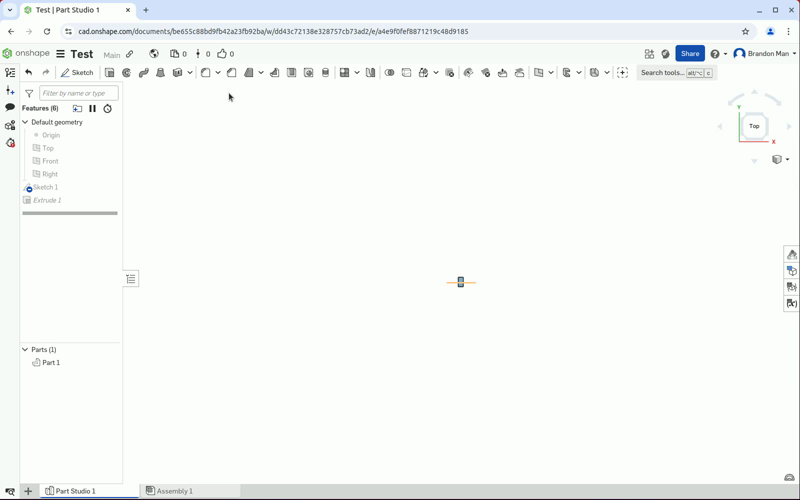
mouse_move(73, 352)
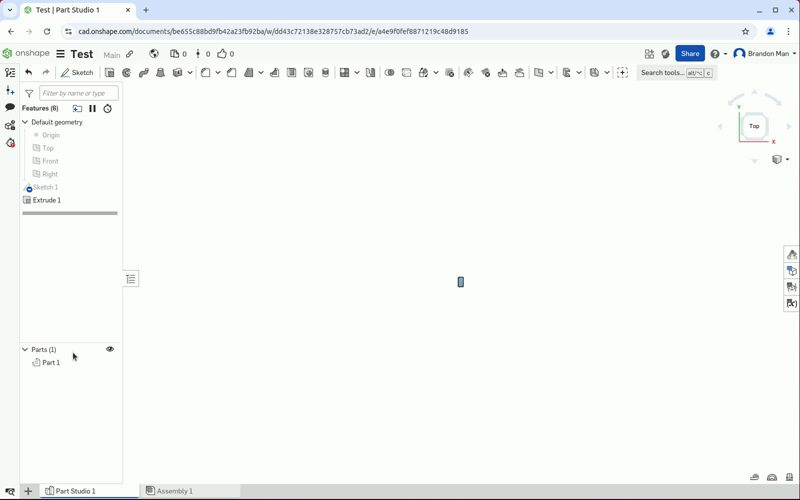
key(y)
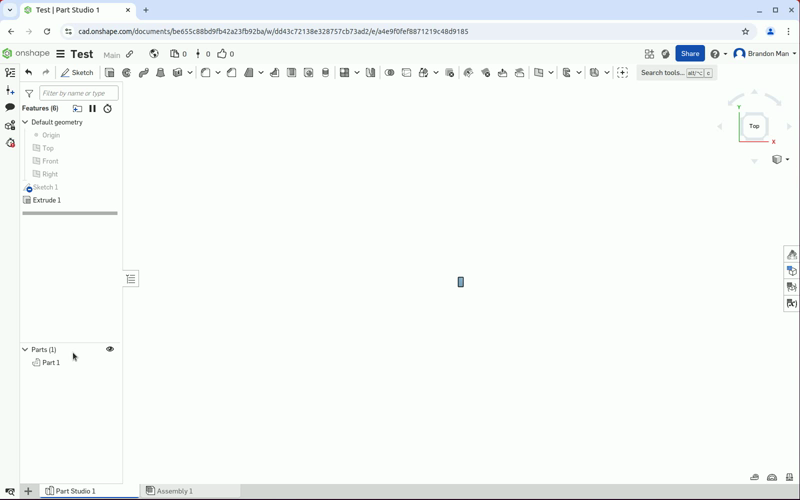
key(shift+p)
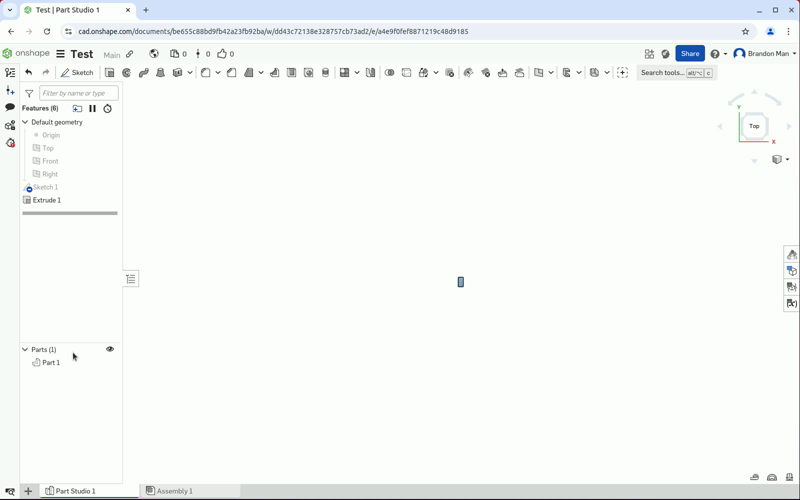
key(space)
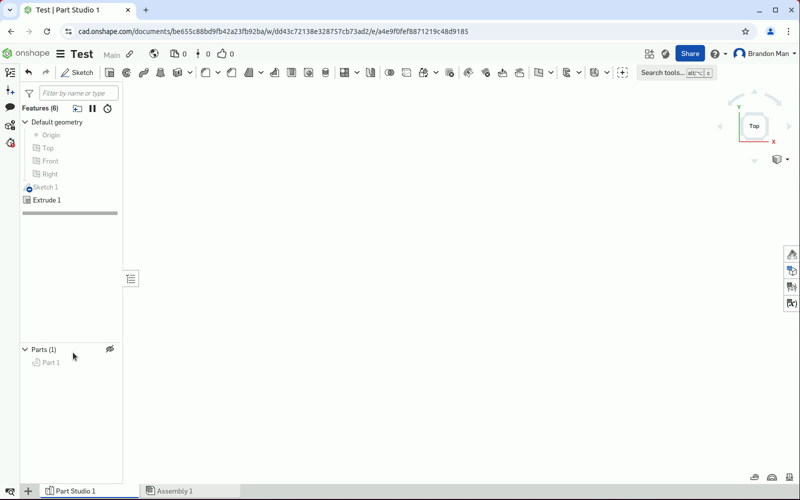
key_down(shift)
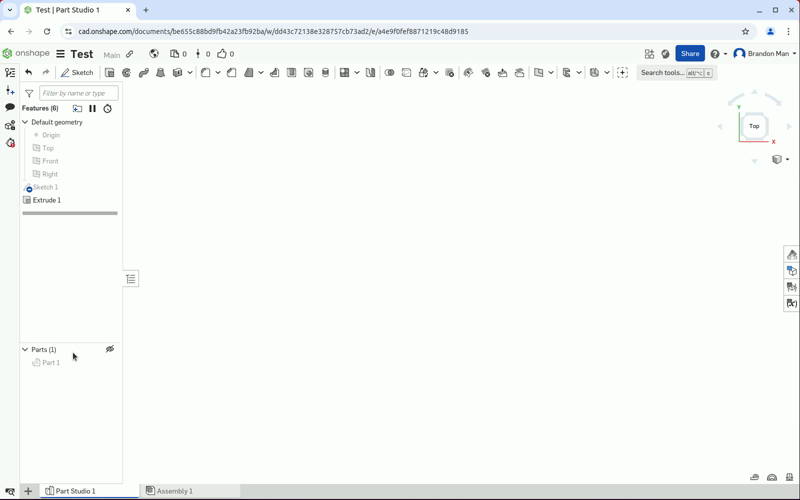
key(up)
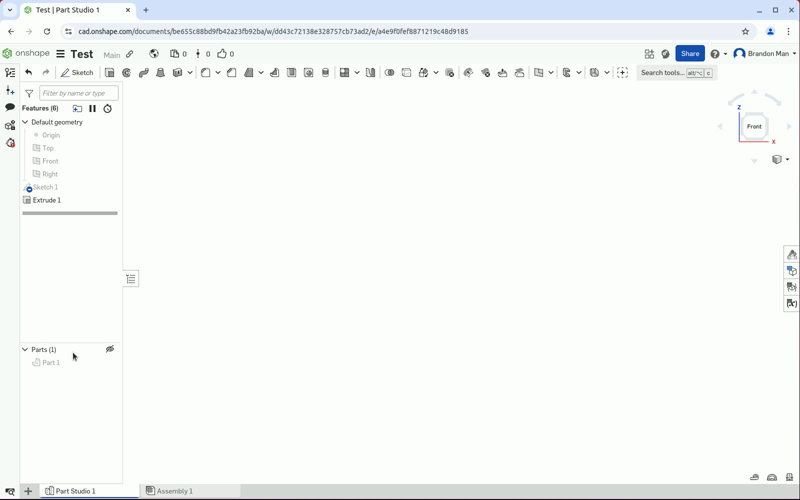
key_up(shift)
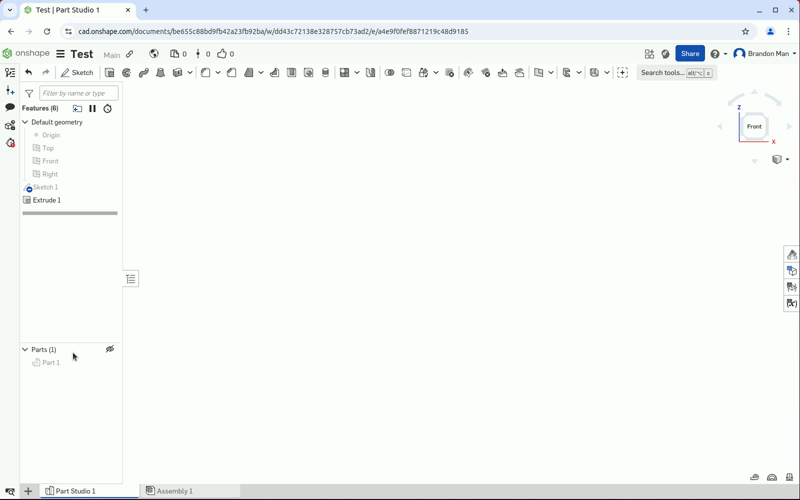
key(space)
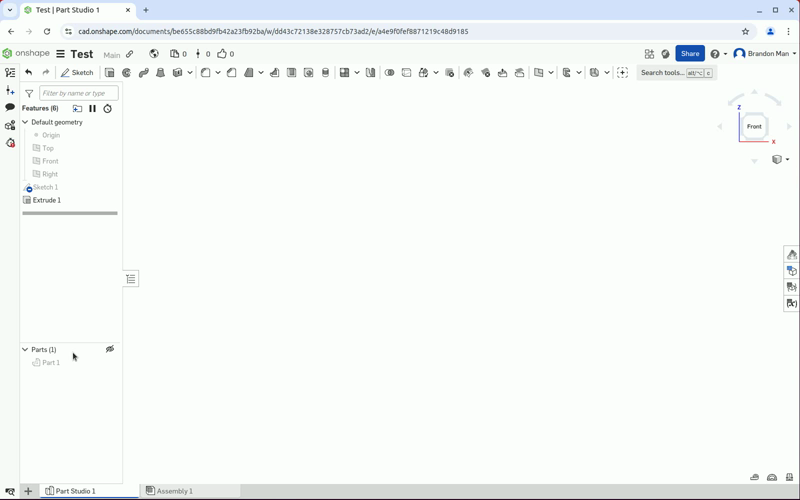
key_down(shift)
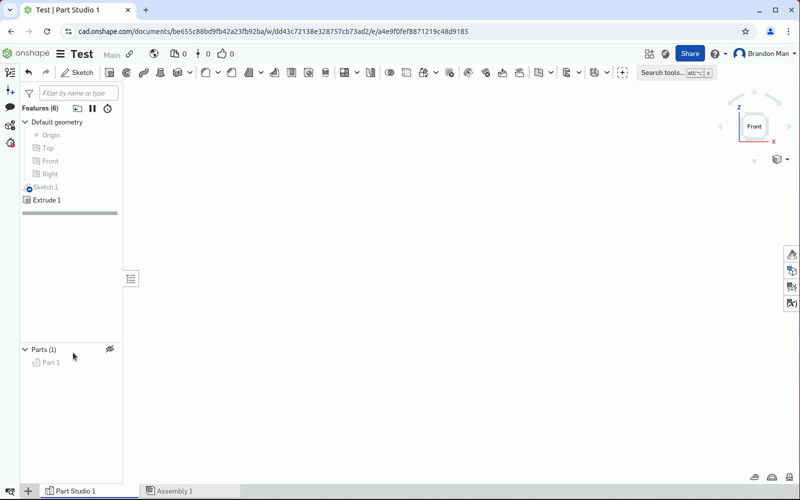
key(left)
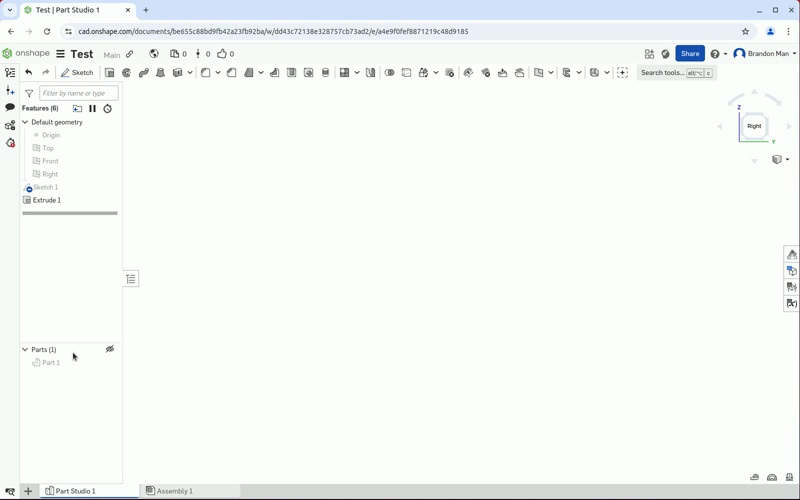
key_up(shift)
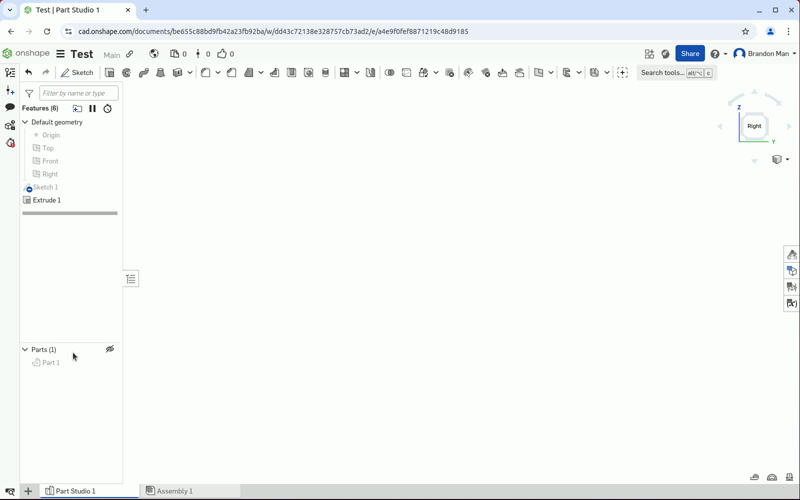
mouse_move(73, 352)
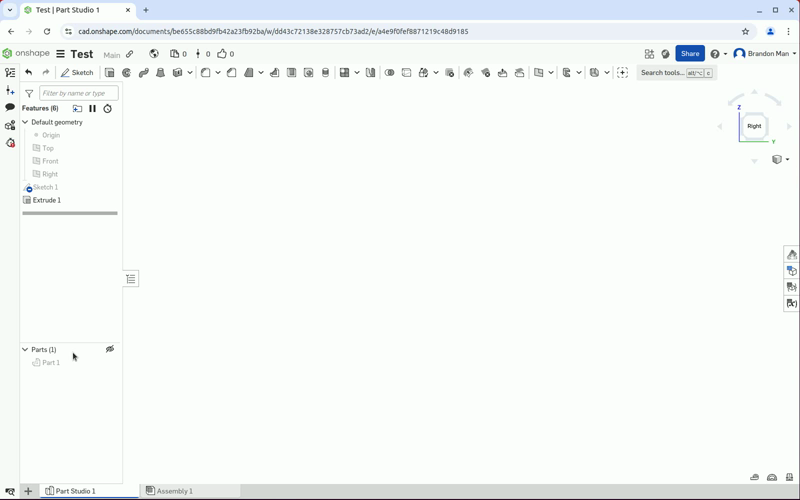
key(shift+y)
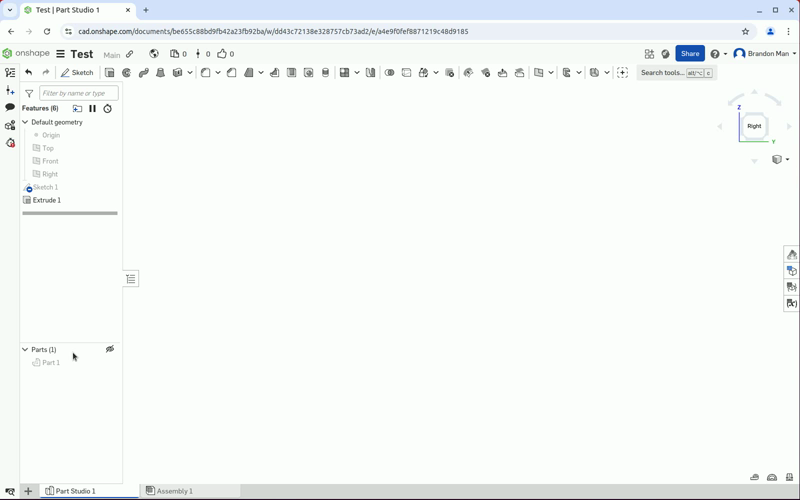
key(shift+s)
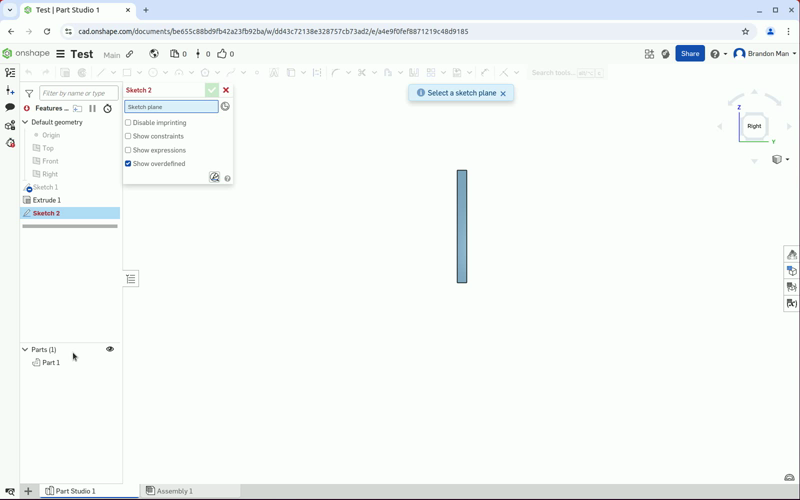
mouse_move(73, 176)
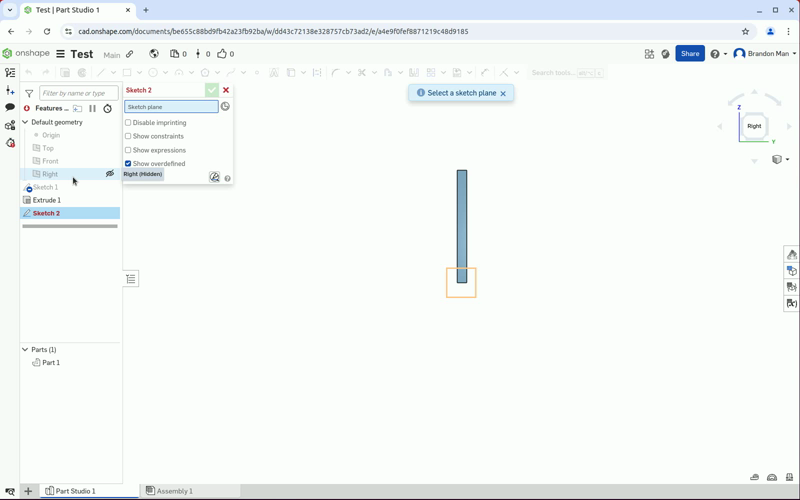
click(73, 176)
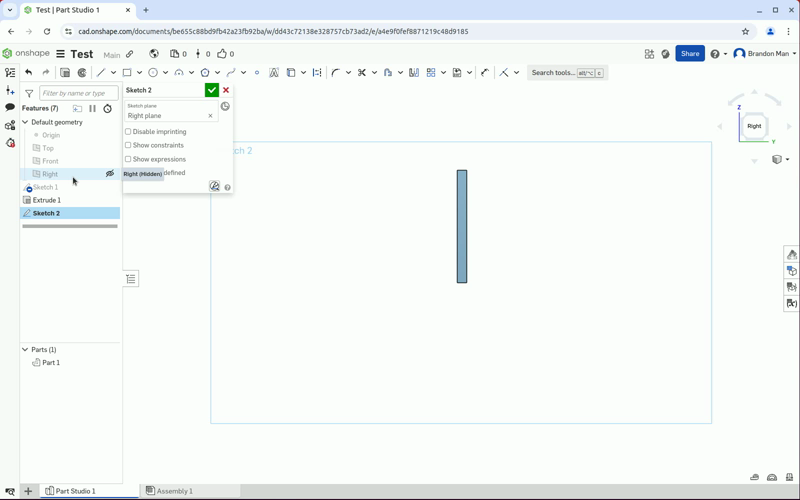
mouse_move(73, 352)
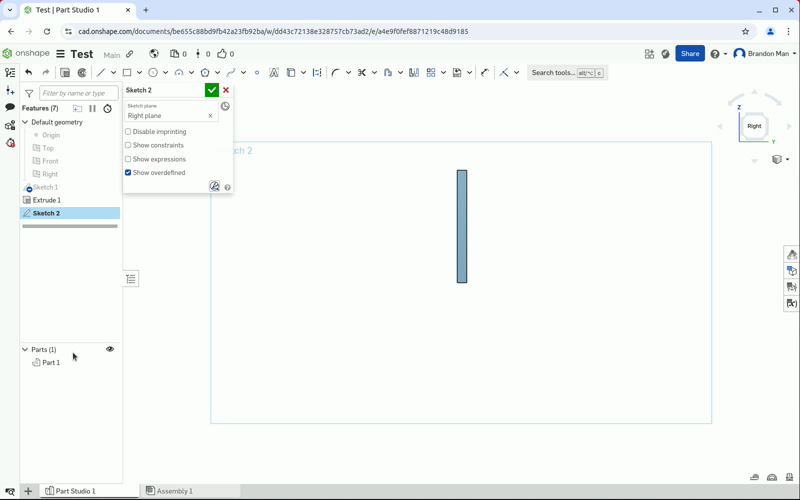
key(y)
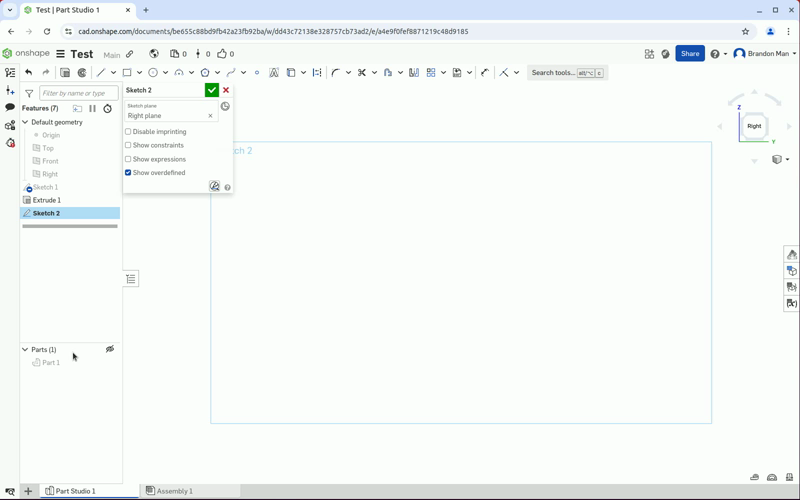
key(l)
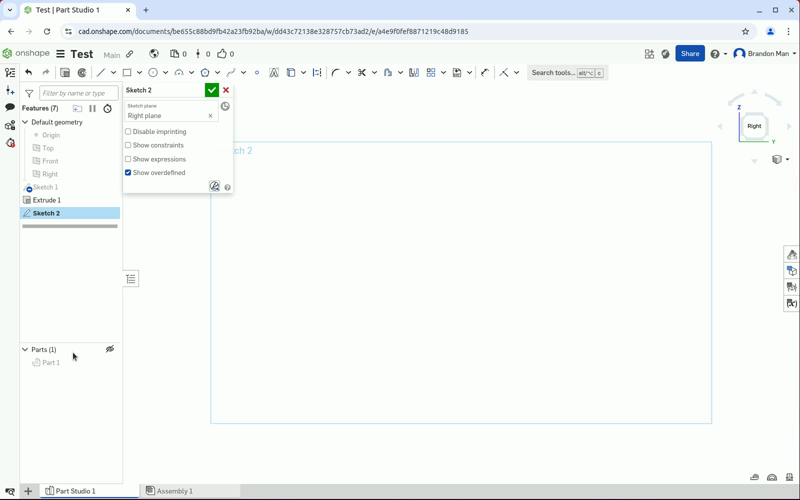
key_down(shift)
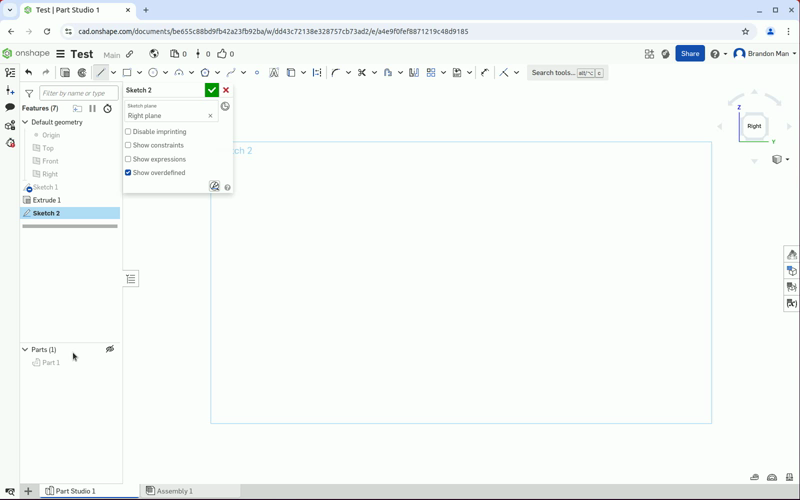
mouse_move(460, 178)
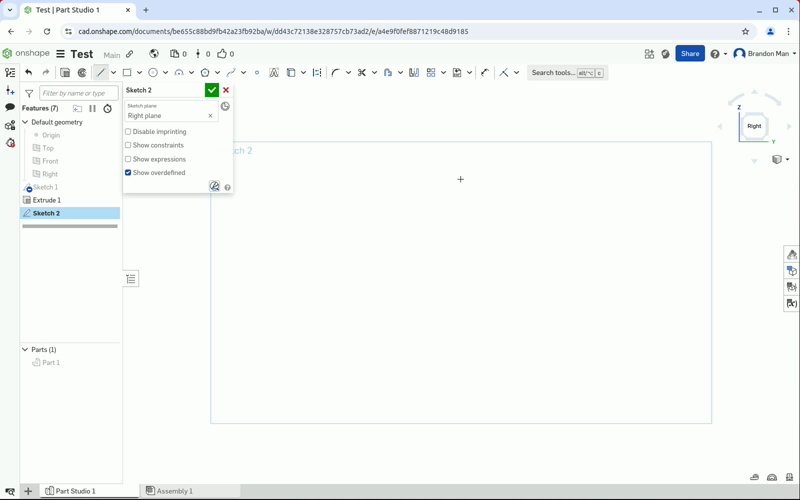
click(460, 178)
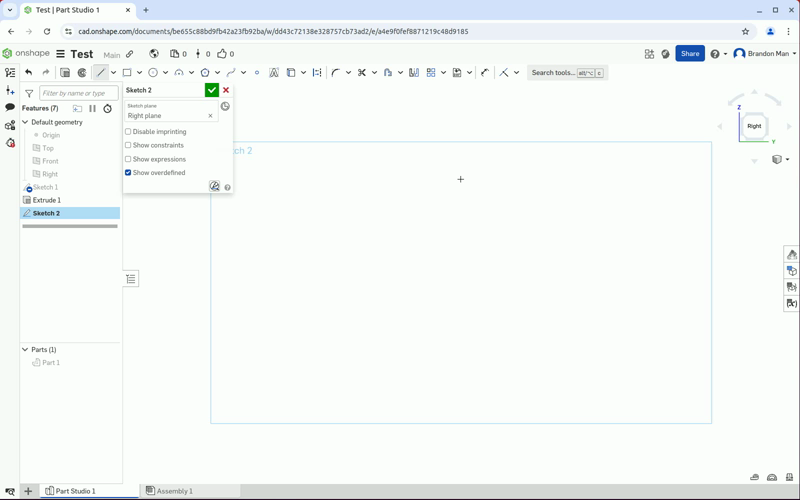
key_up(shift)
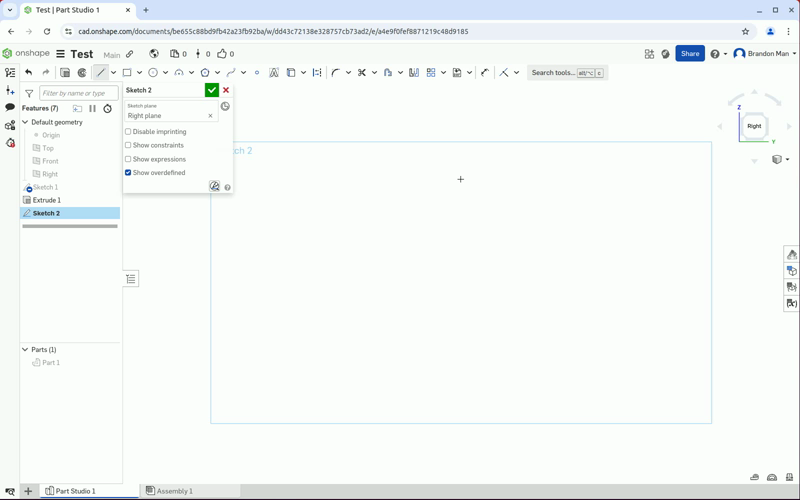
key_down(shift)
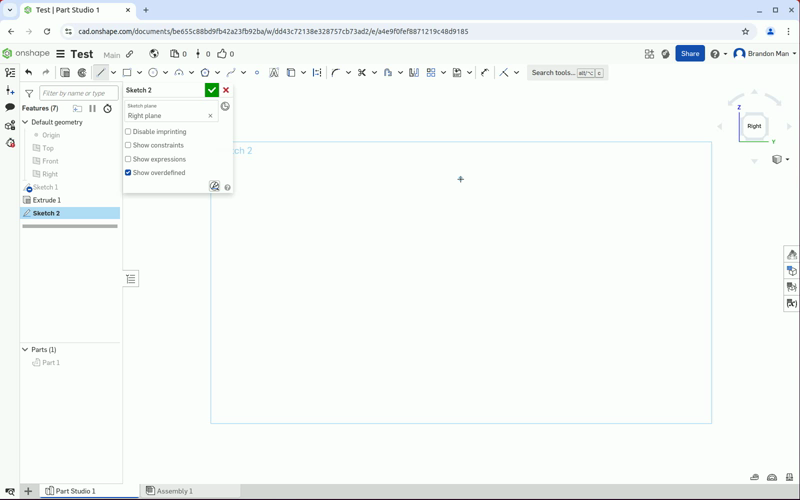
mouse_move(490, 178)
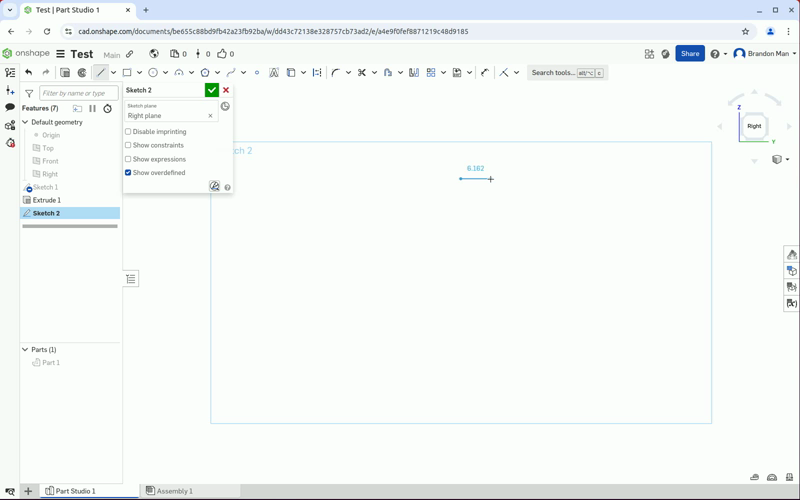
mouse_move(465, 178)
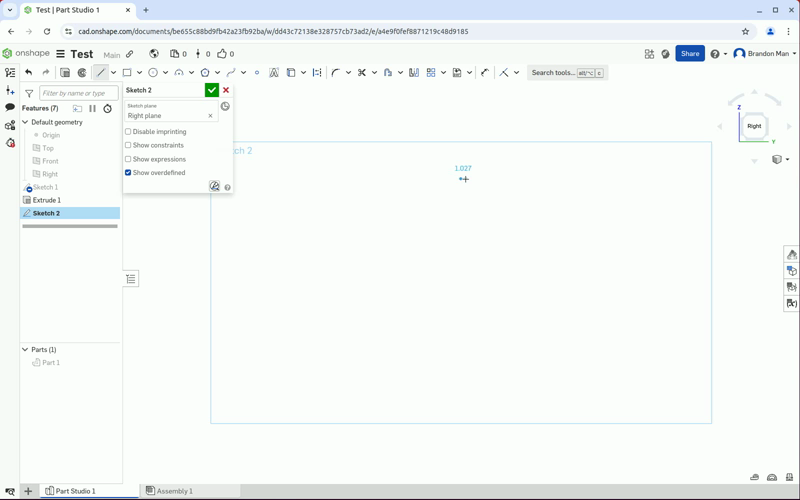
scroll(6)
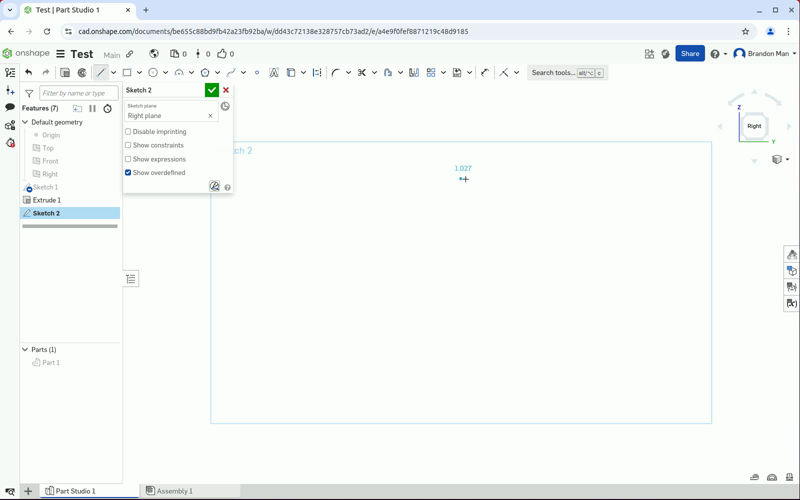
scroll(6)
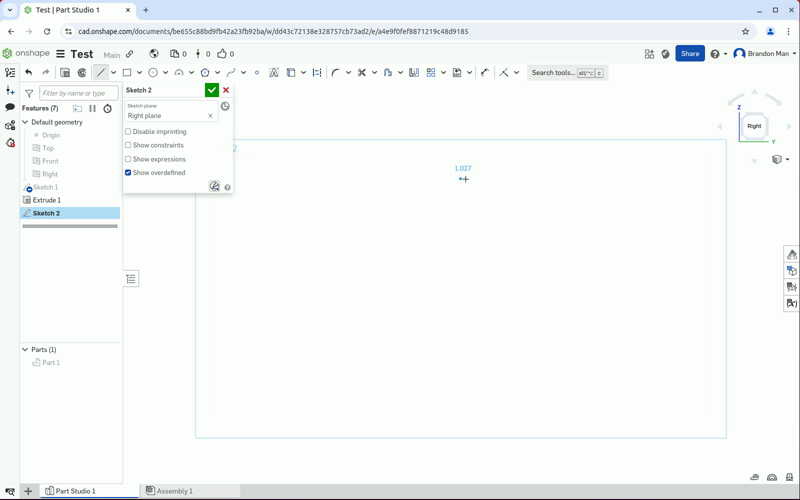
scroll(6)
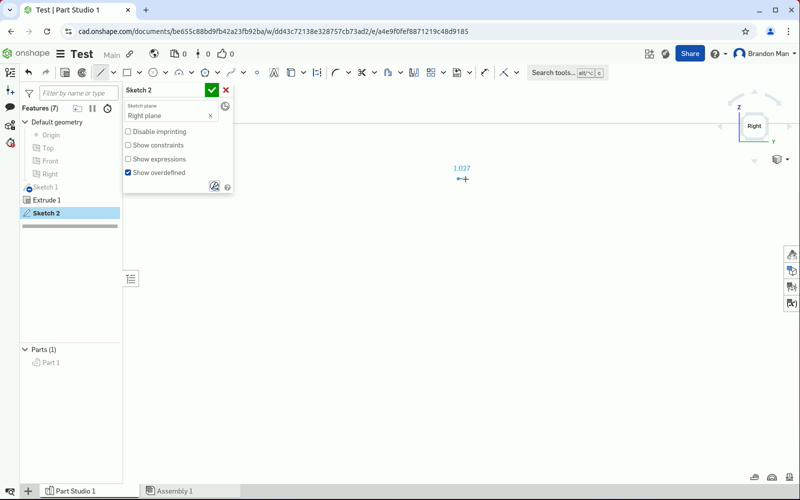
scroll(6)
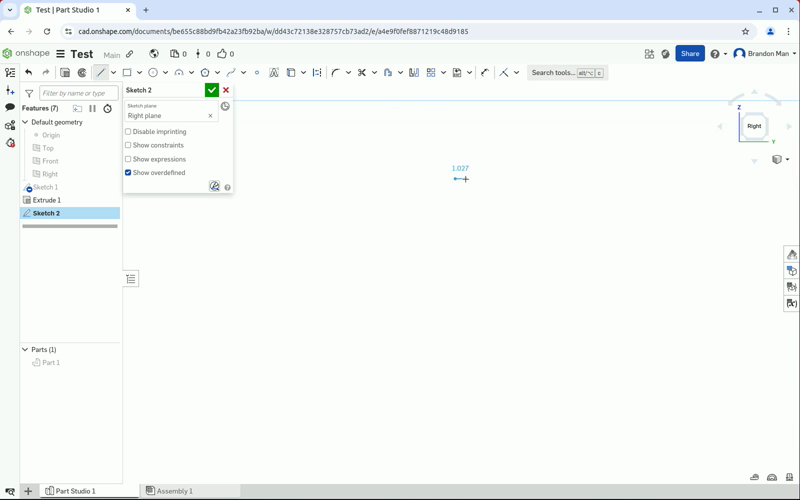
scroll(6)
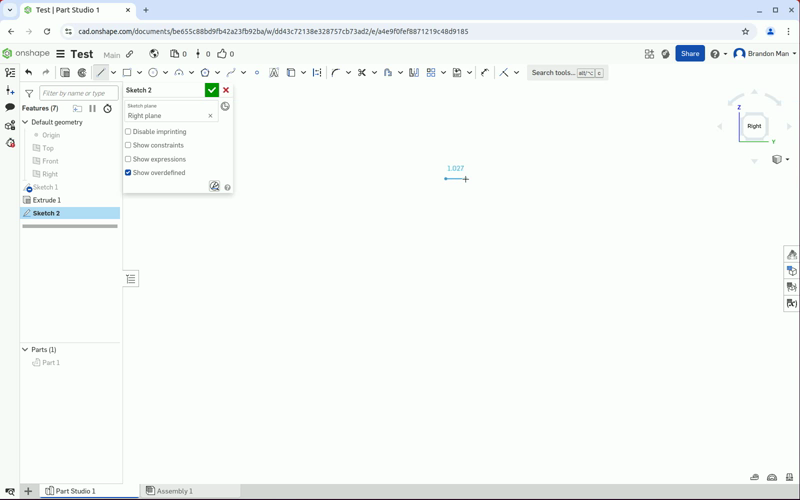
scroll(6)
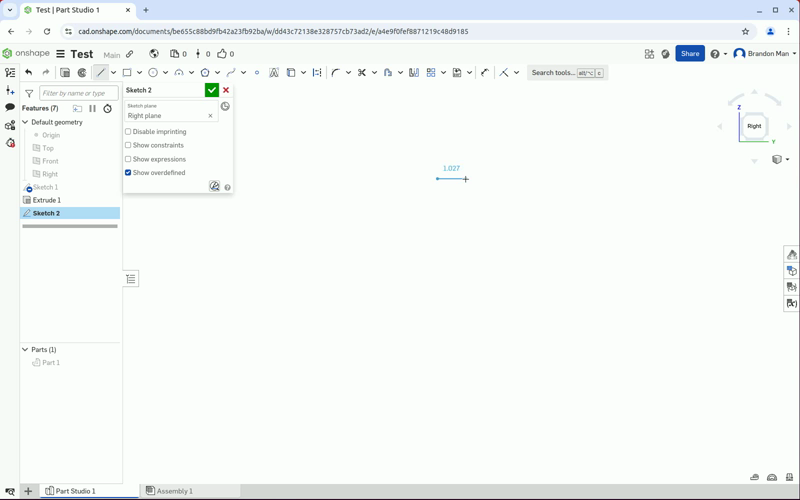
scroll(6)
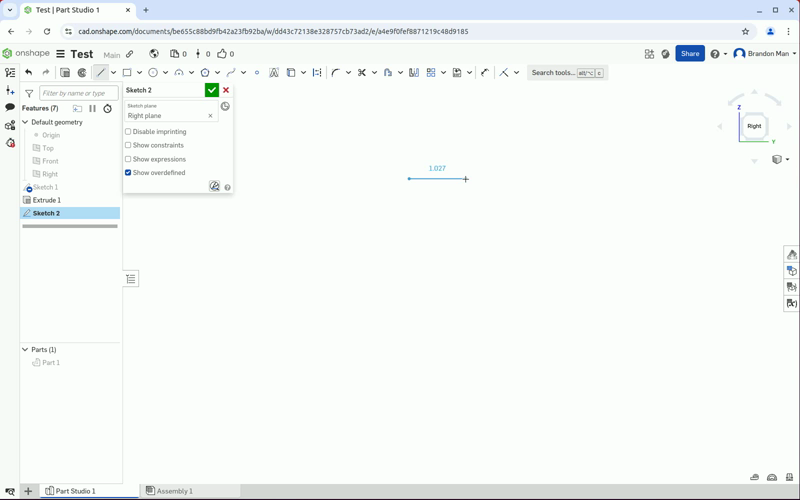
click(465, 178)
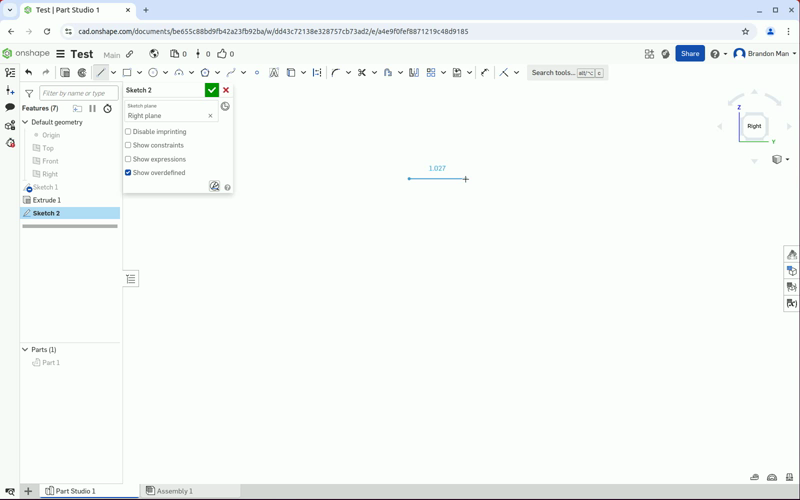
scroll(-6)
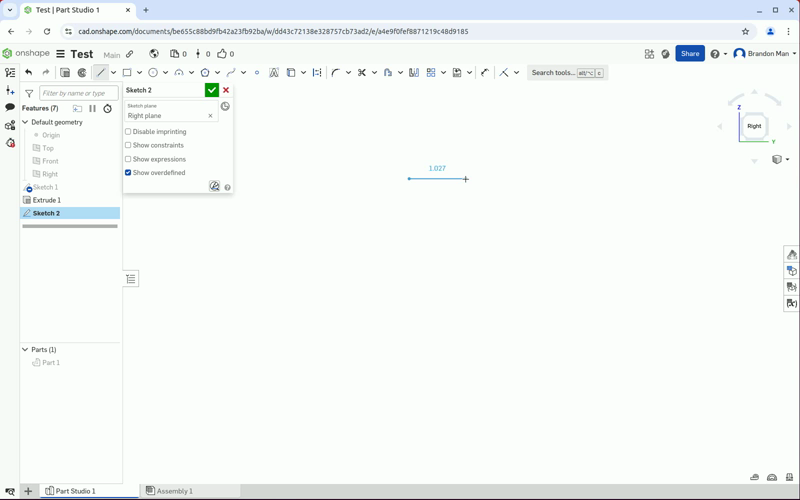
scroll(-6)
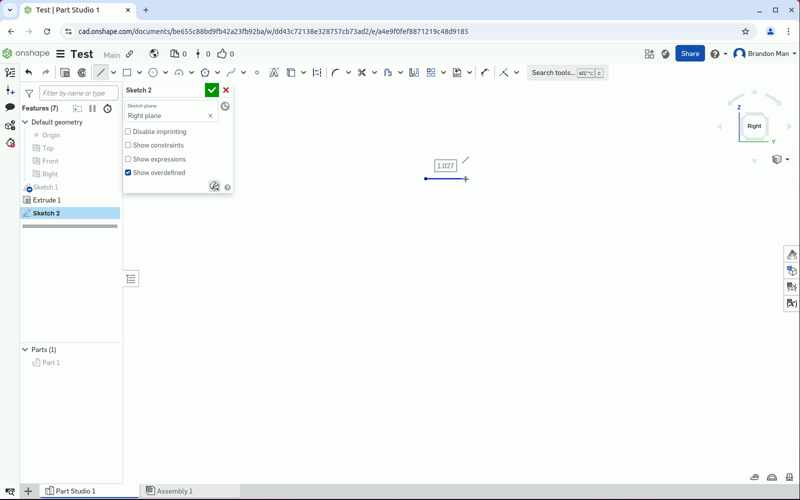
scroll(-6)
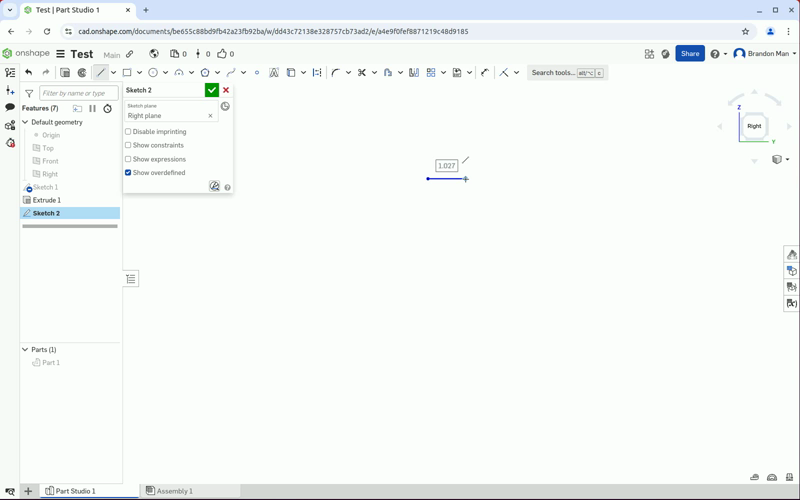
scroll(-6)
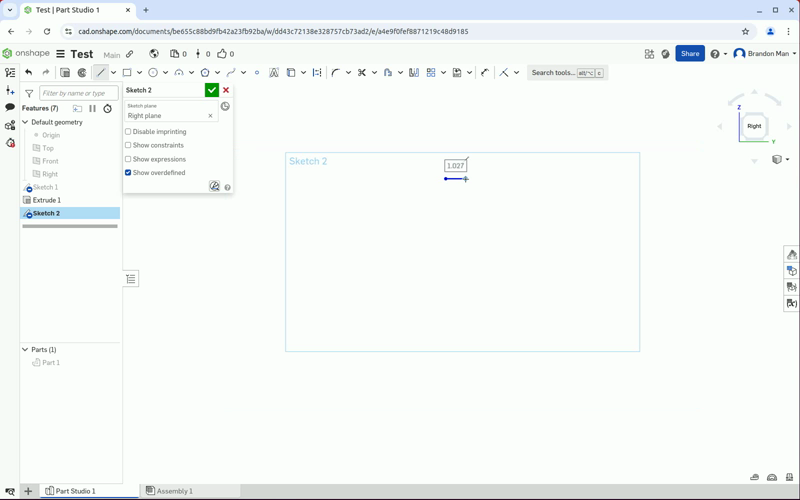
scroll(-6)
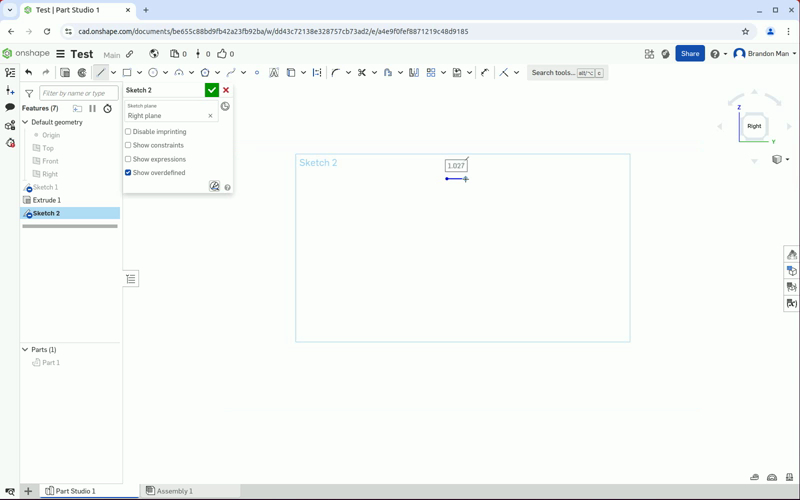
scroll(-6)
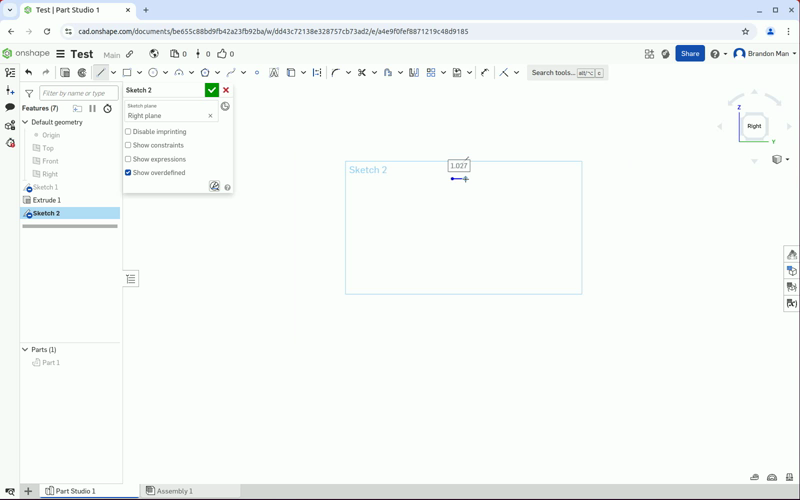
scroll(-6)
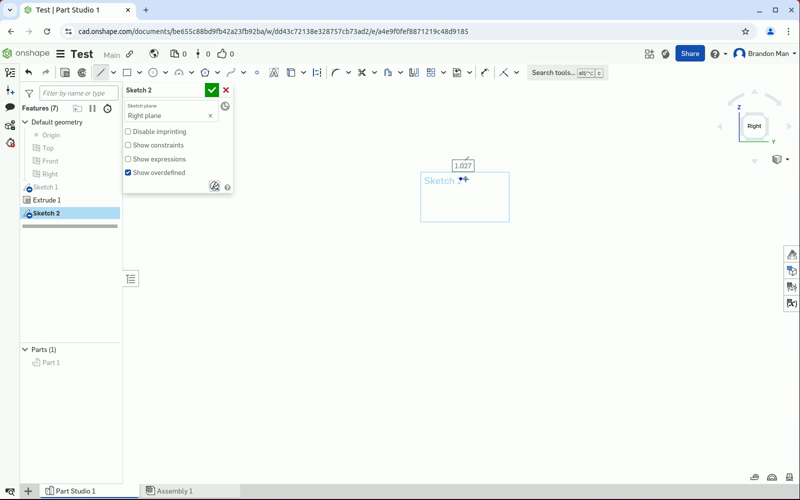
key_up(shift)
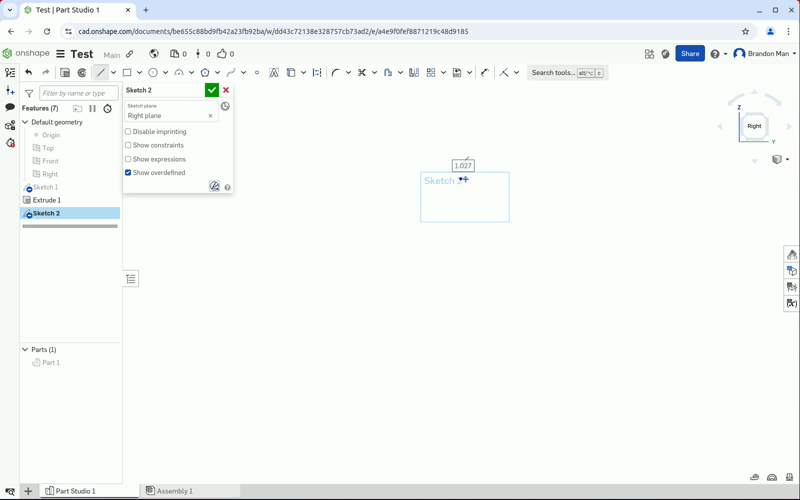
key_down(shift)
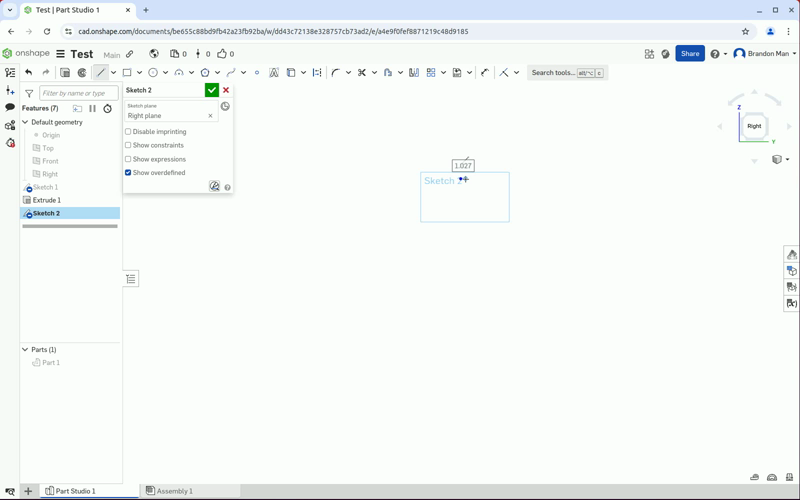
mouse_move(495, 178)
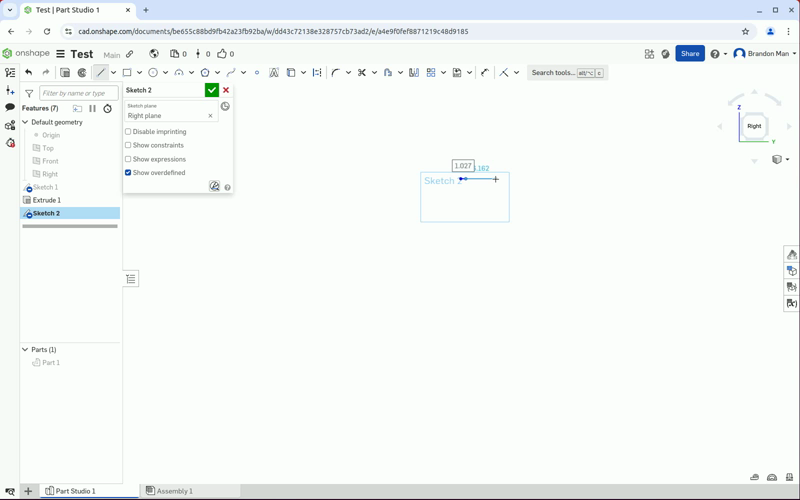
mouse_move(465, 169)
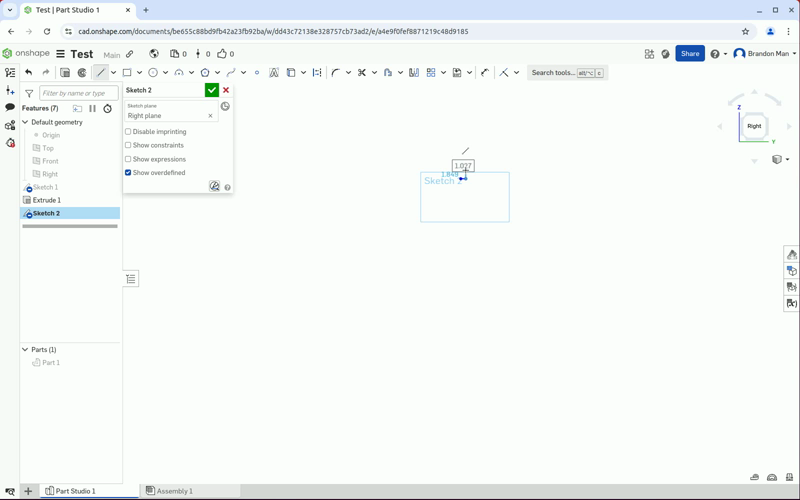
click(465, 169)
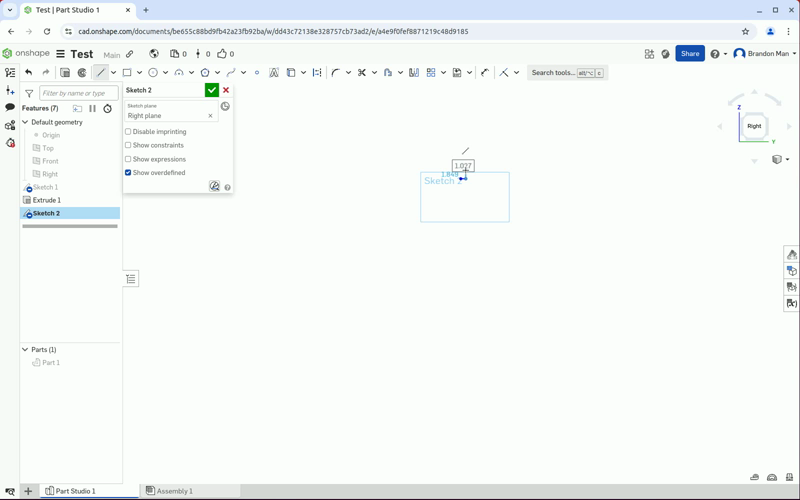
key_up(shift)
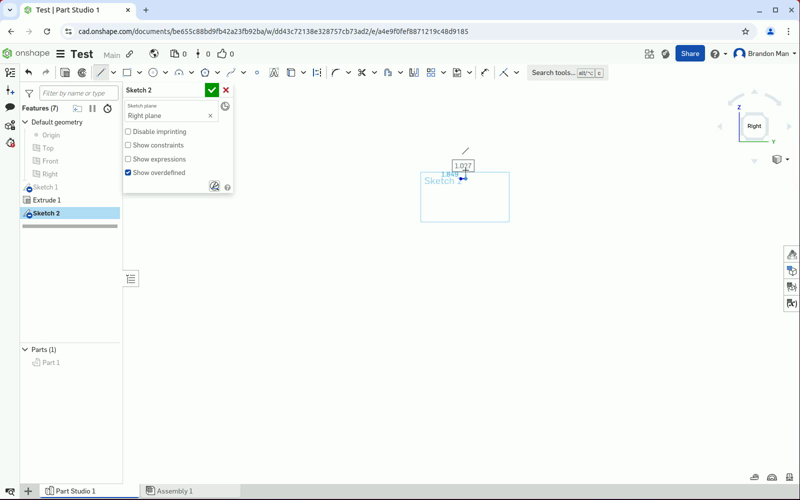
key_down(shift)
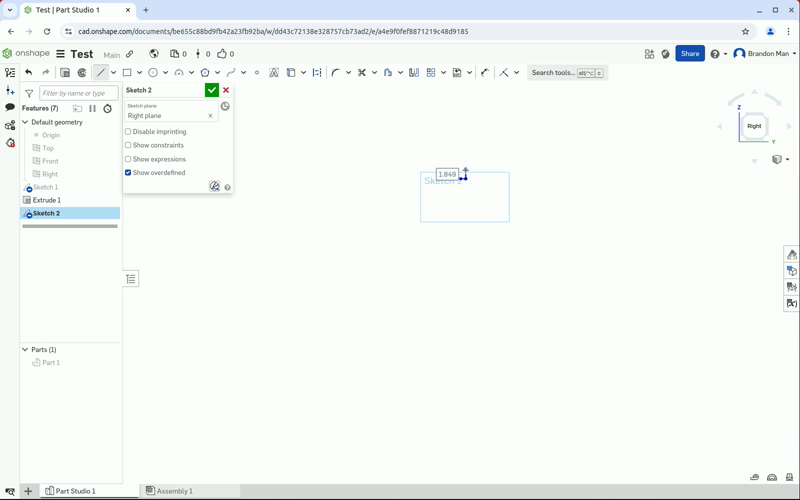
mouse_move(495, 169)
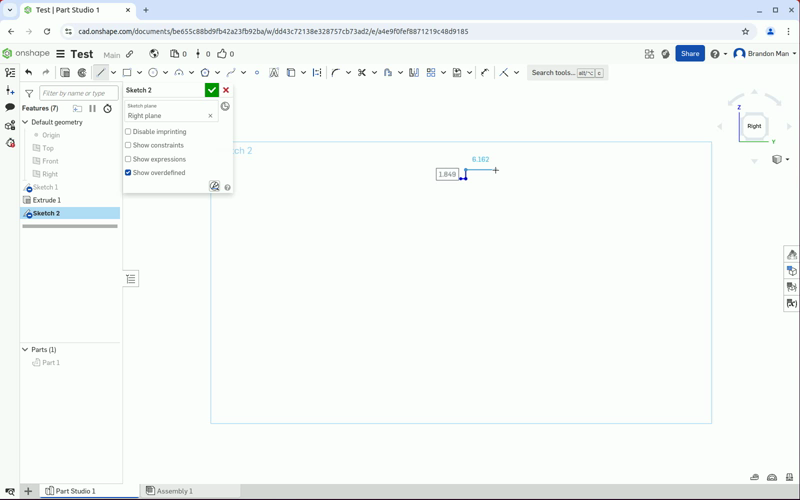
mouse_move(460, 169)
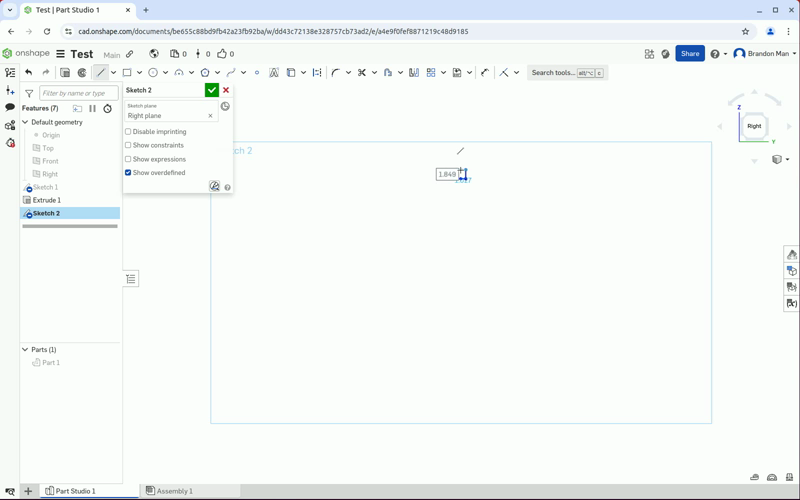
scroll(6)
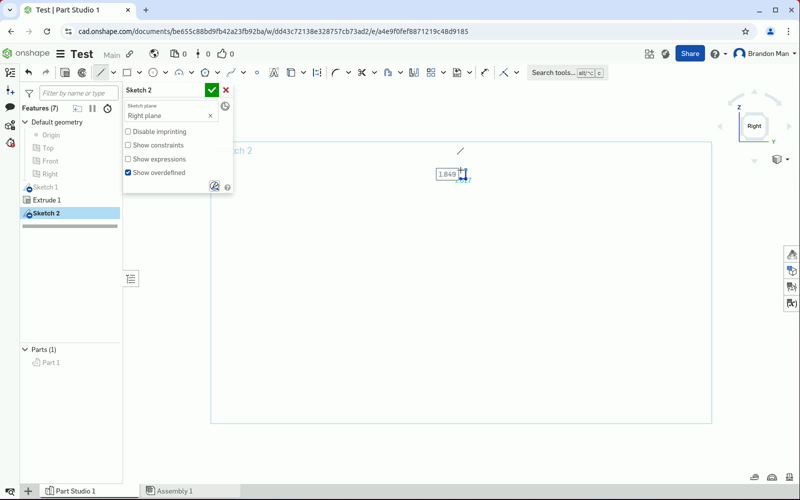
scroll(6)
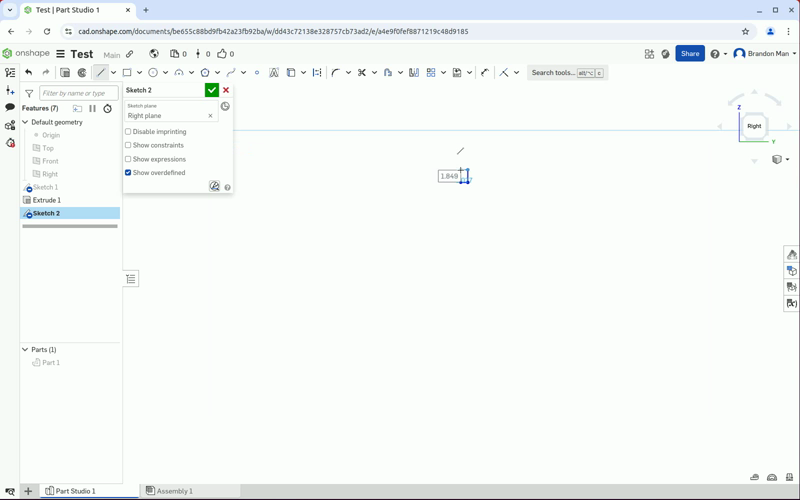
scroll(6)
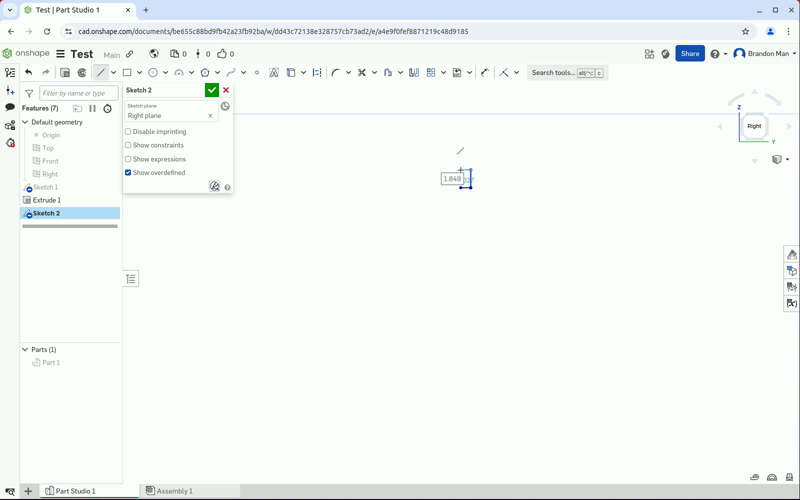
scroll(6)
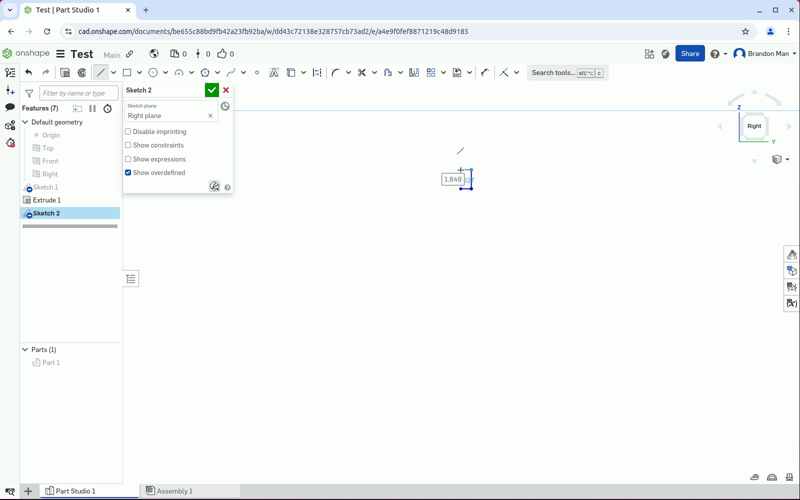
scroll(6)
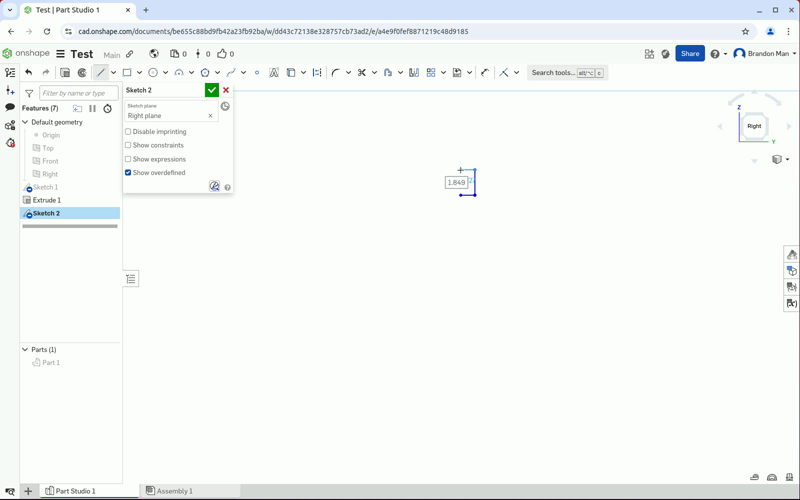
scroll(6)
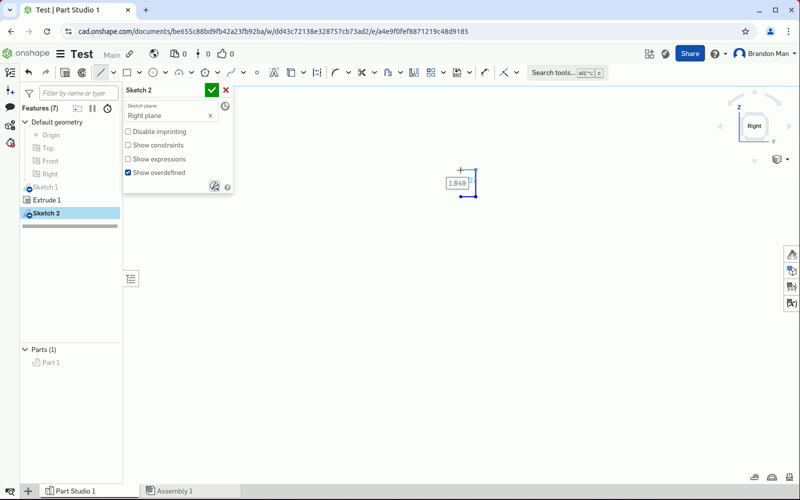
scroll(6)
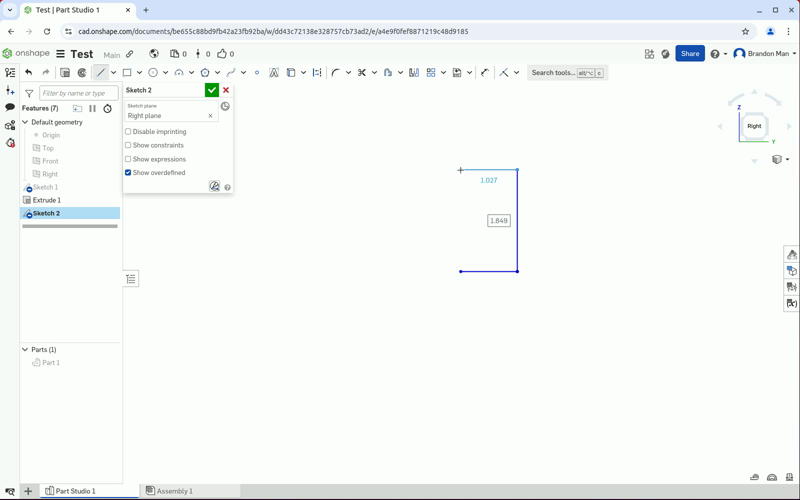
click(460, 169)
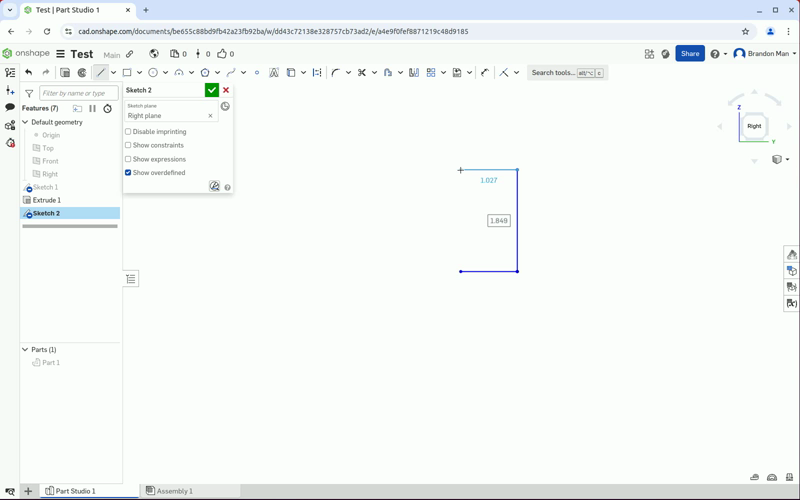
scroll(-6)
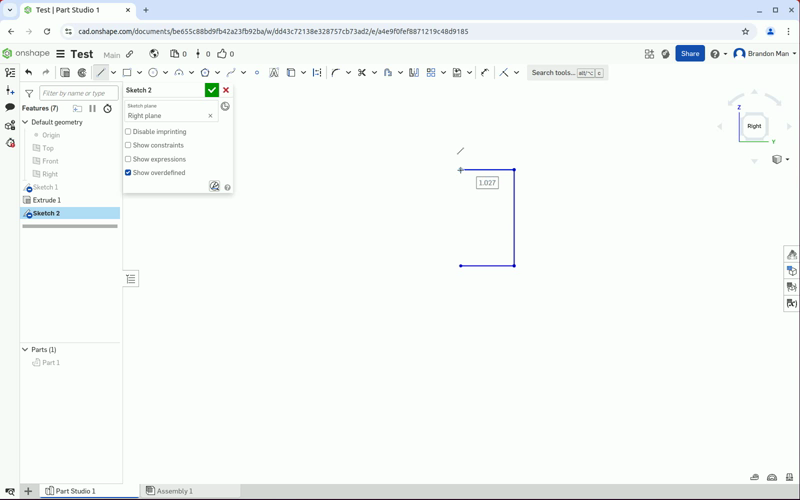
scroll(-6)
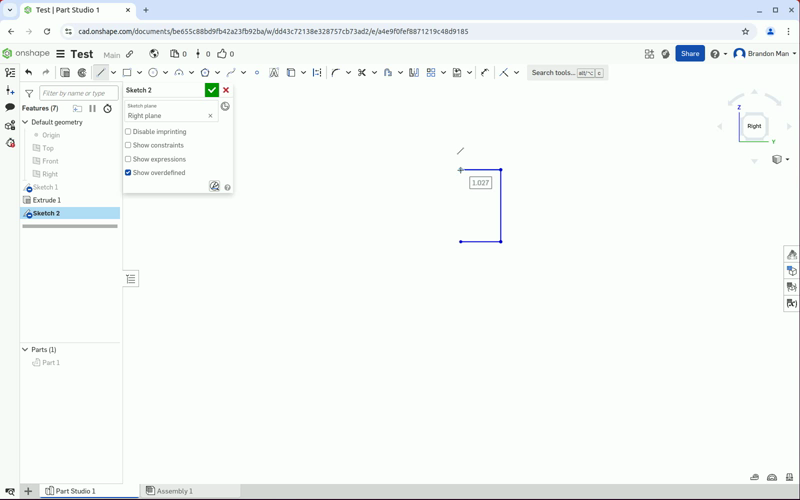
scroll(-6)
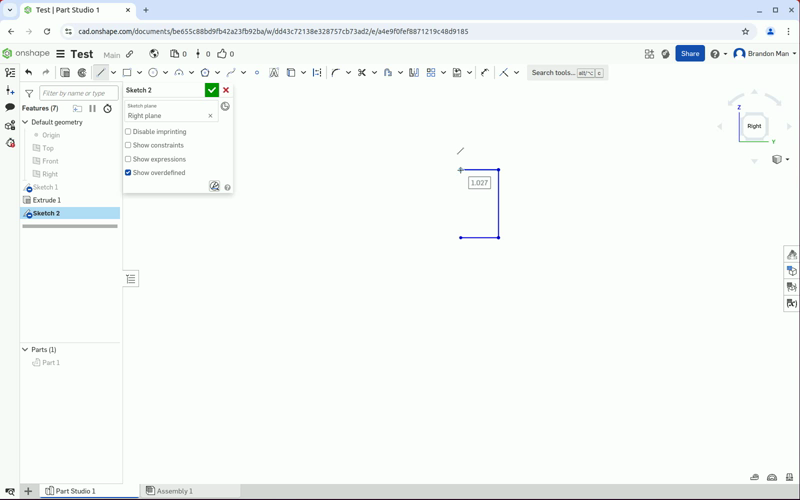
scroll(-6)
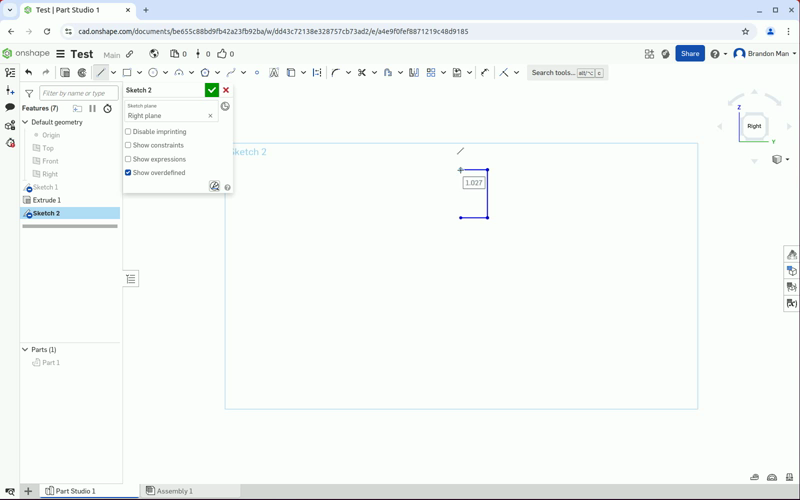
scroll(-6)
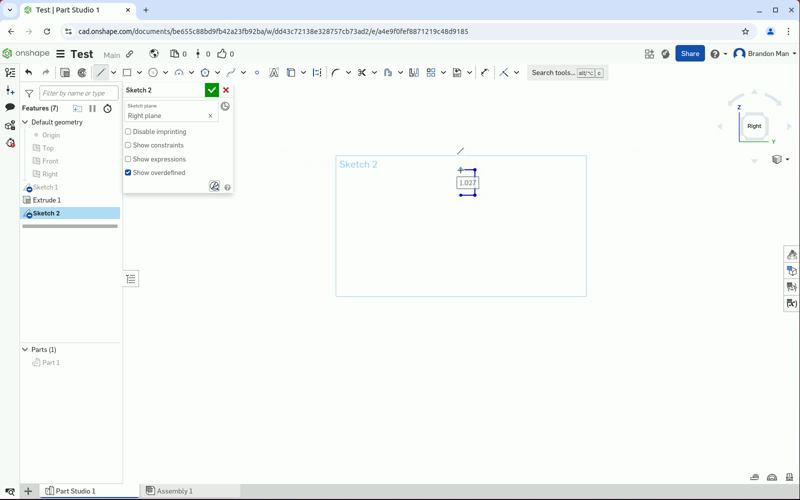
scroll(-6)
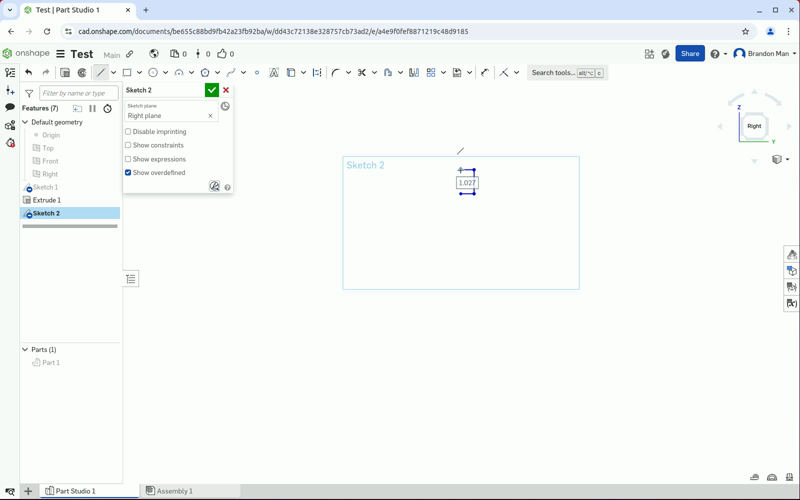
scroll(-6)
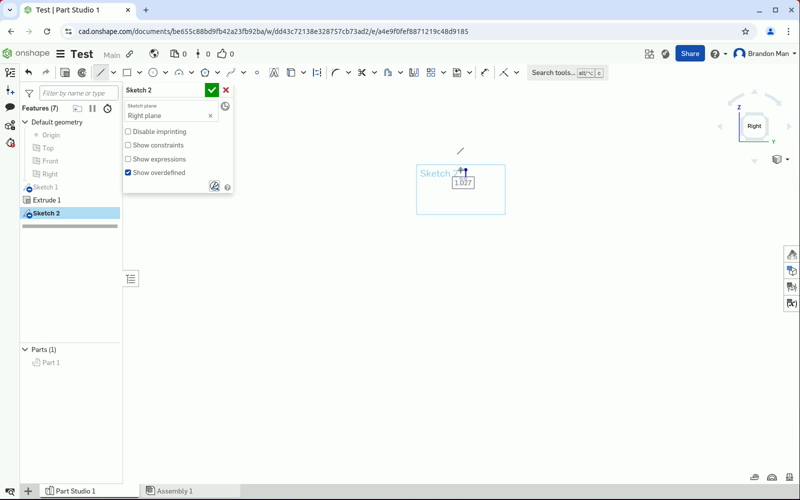
key_up(shift)
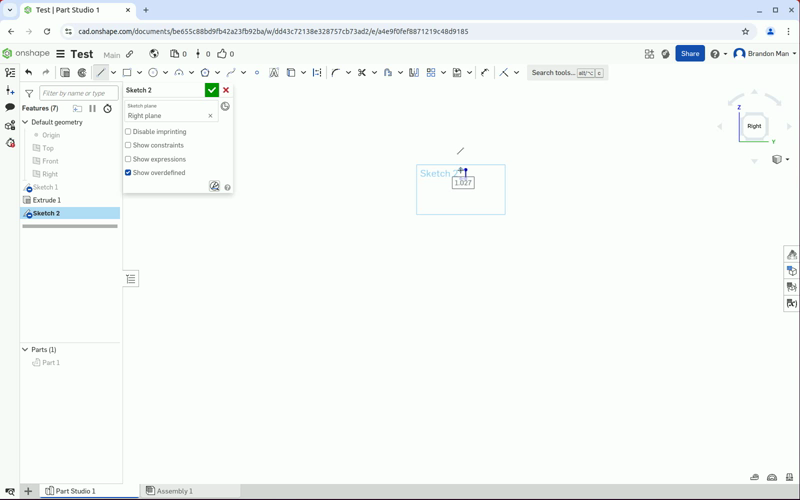
mouse_move(490, 169)
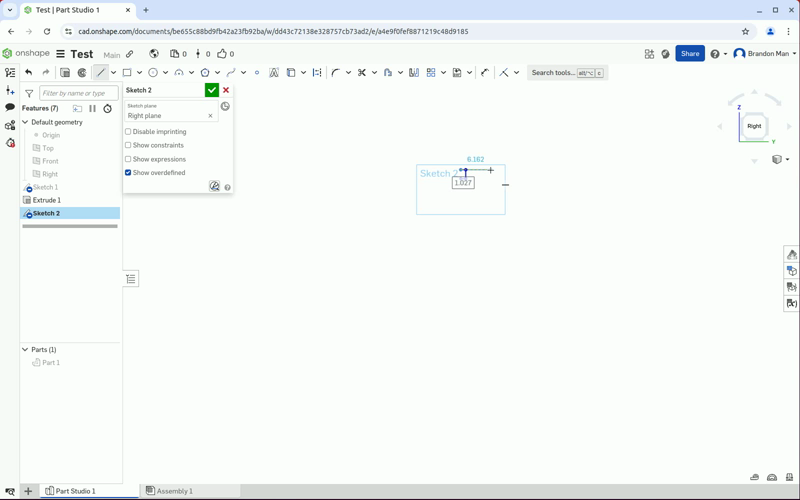
key_down(shift)
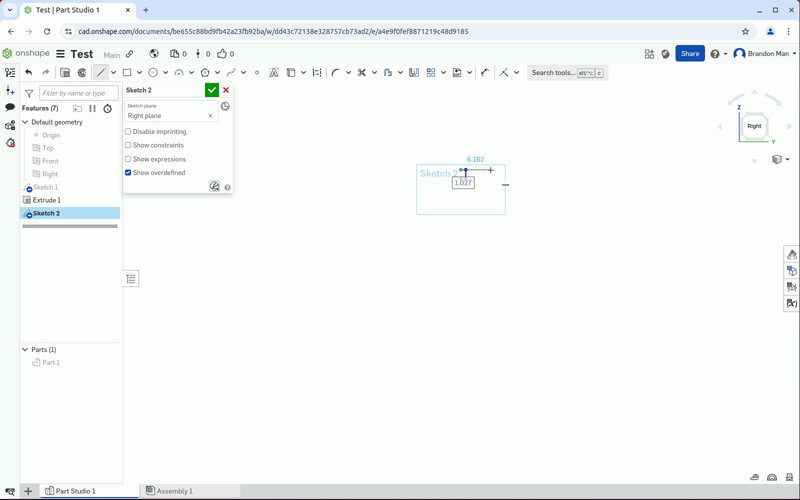
mouse_move(460, 178)
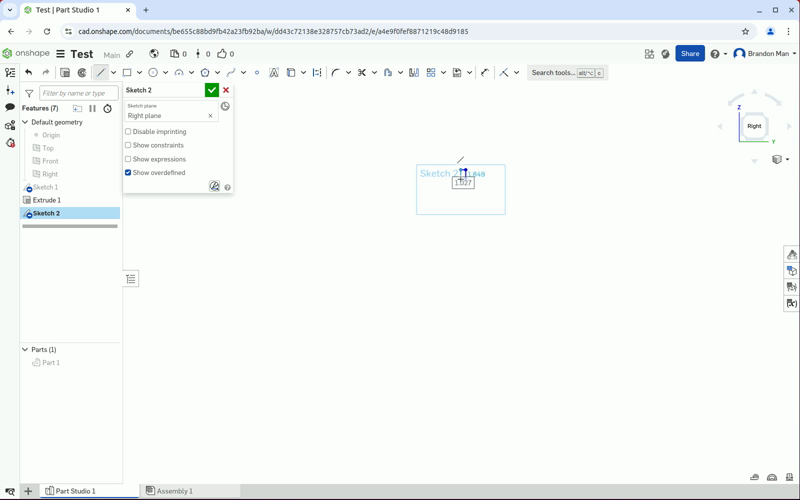
key_up(shift)
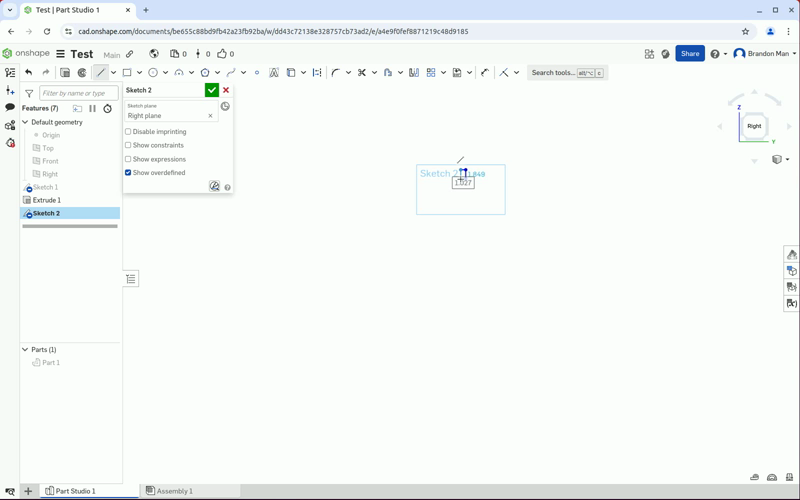
click(460, 178)
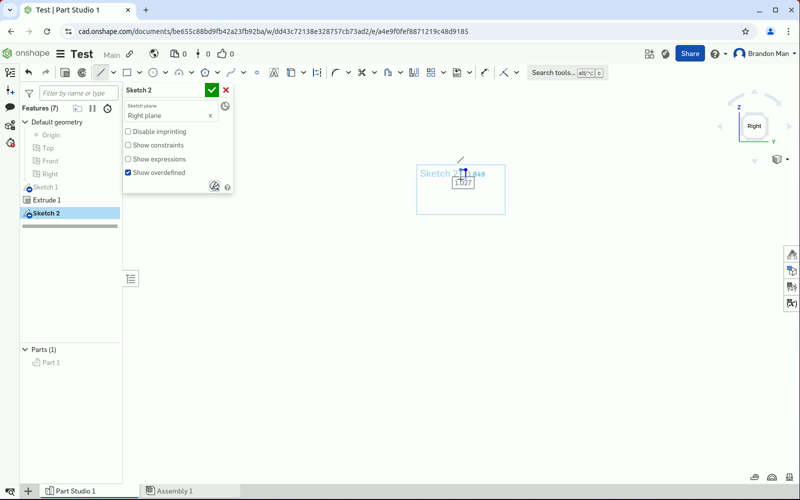
key(esc)
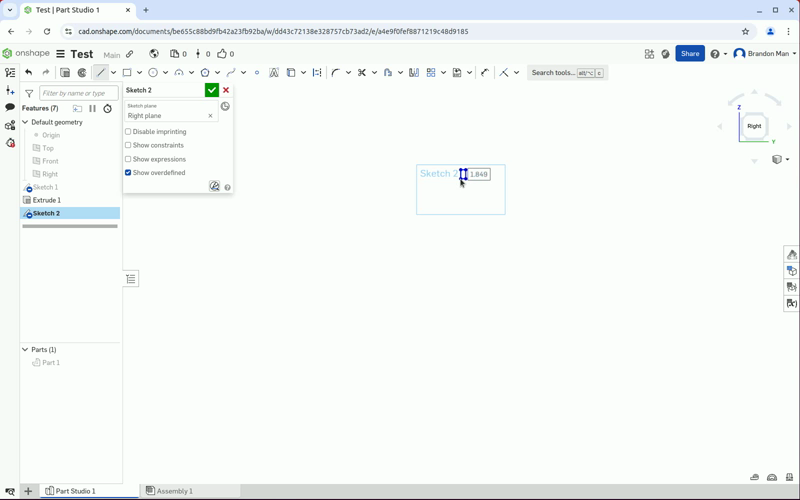
mouse_move(464, 177)
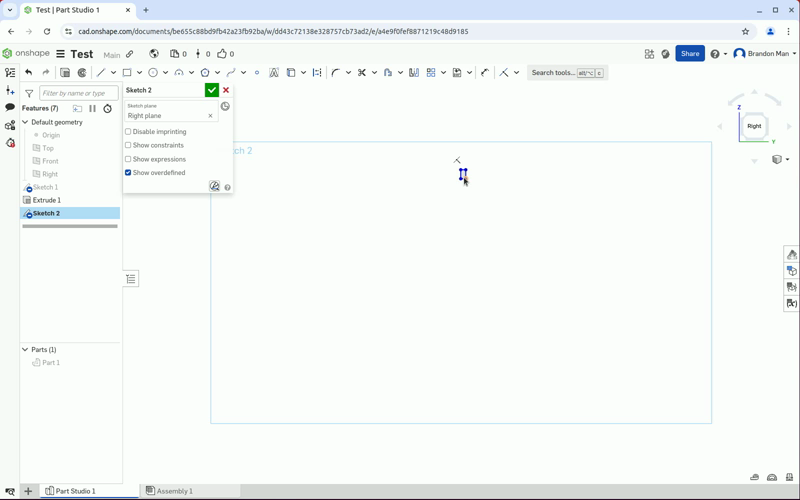
scroll(6)
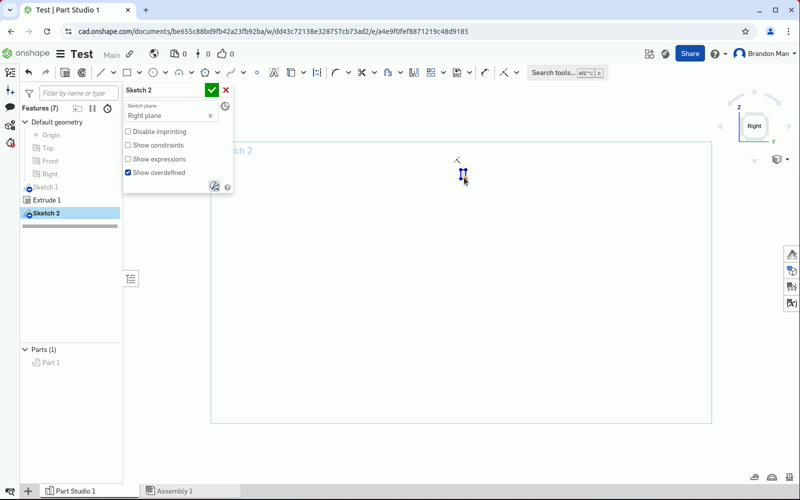
scroll(6)
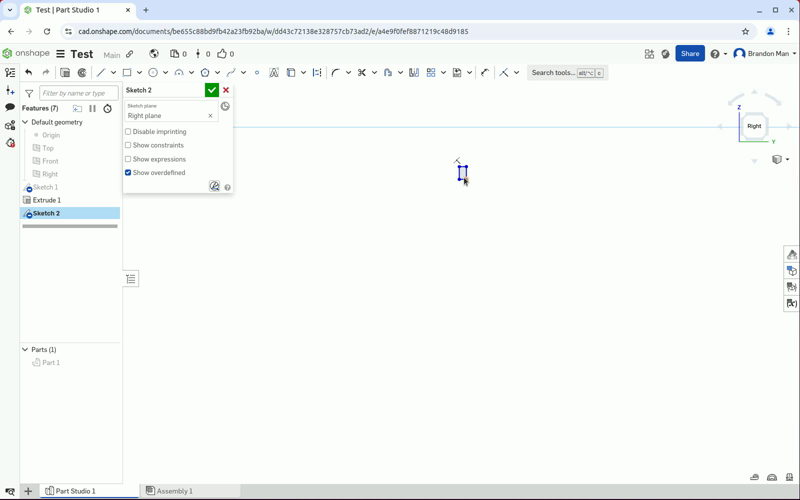
scroll(6)
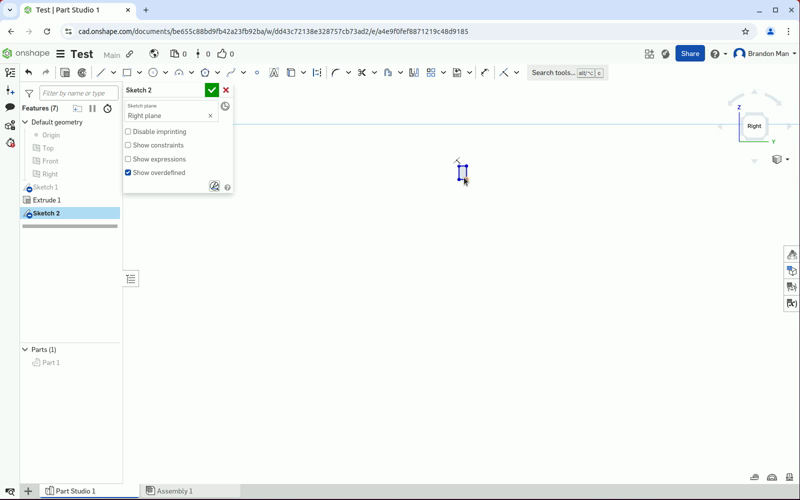
scroll(6)
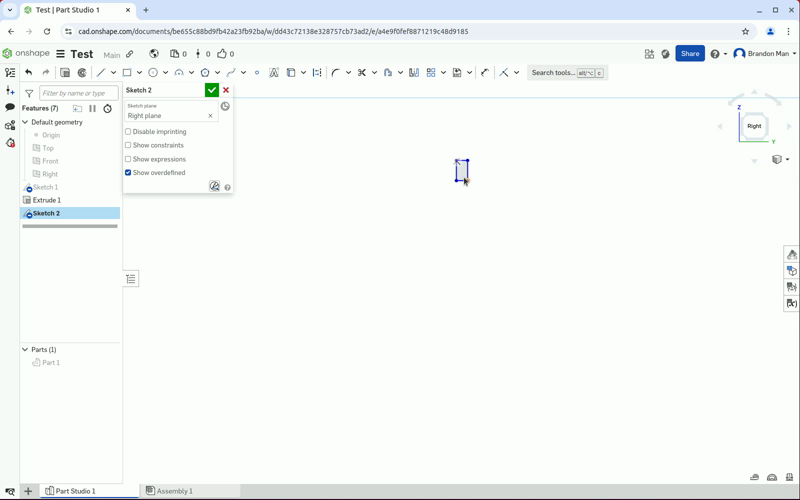
scroll(6)
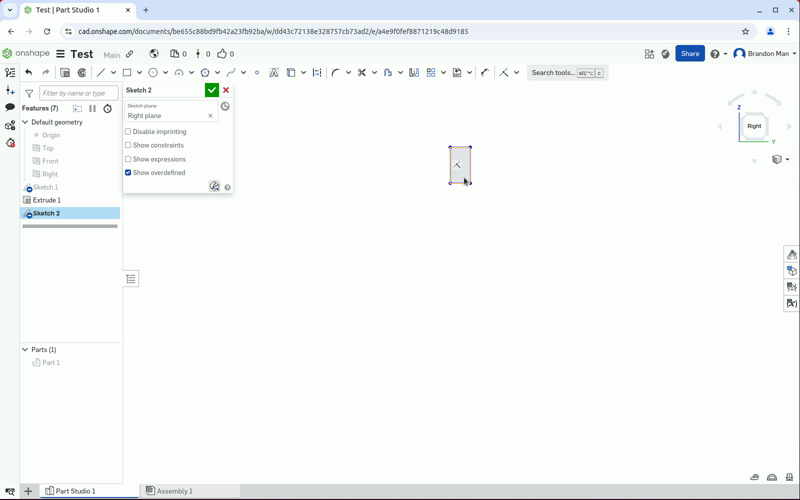
scroll(6)
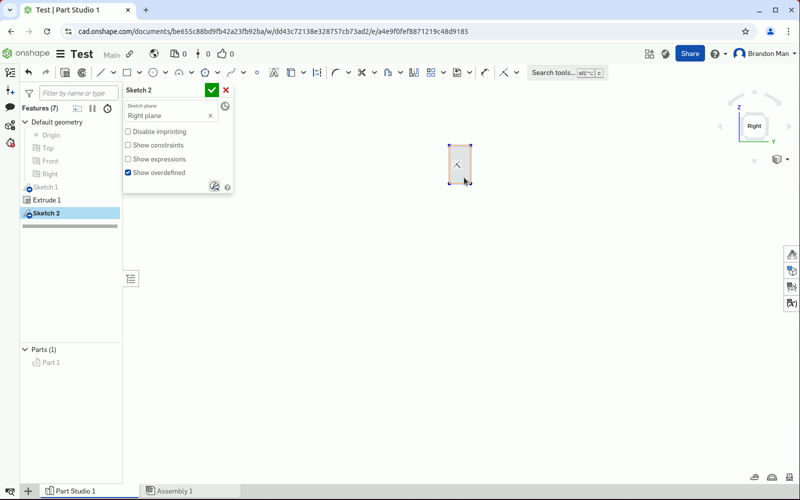
scroll(6)
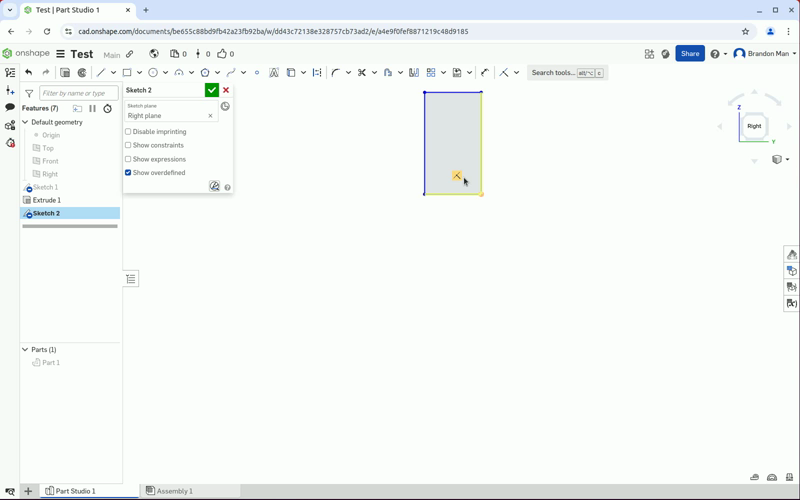
click(464, 177)
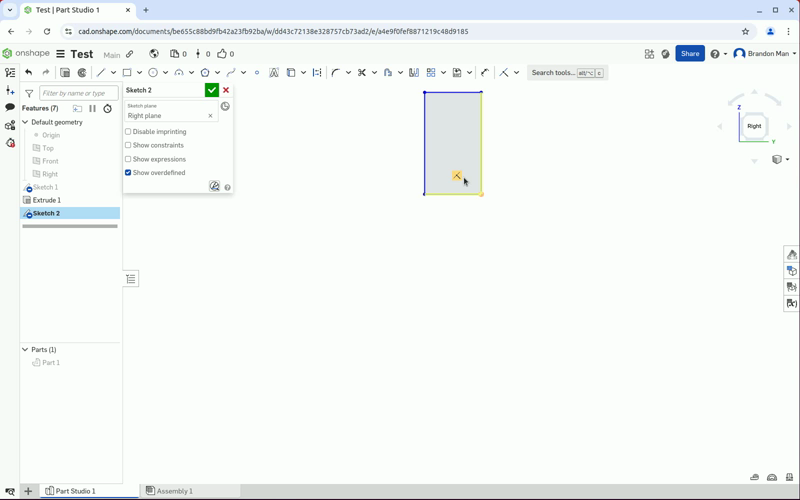
scroll(-6)
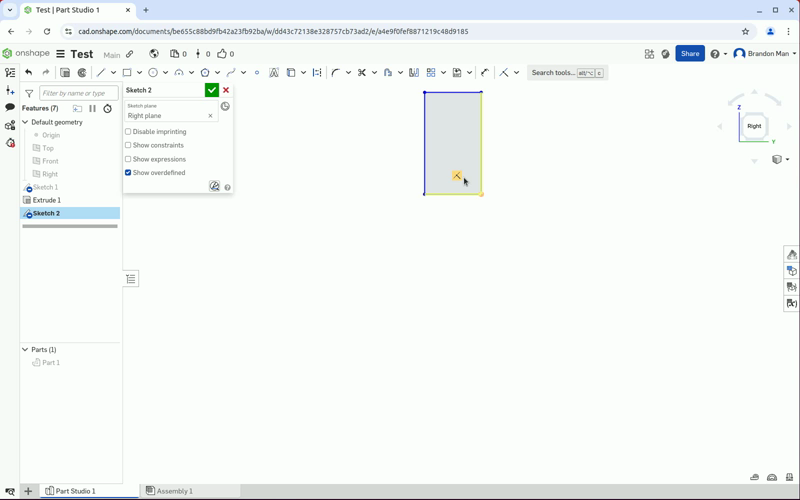
scroll(-6)
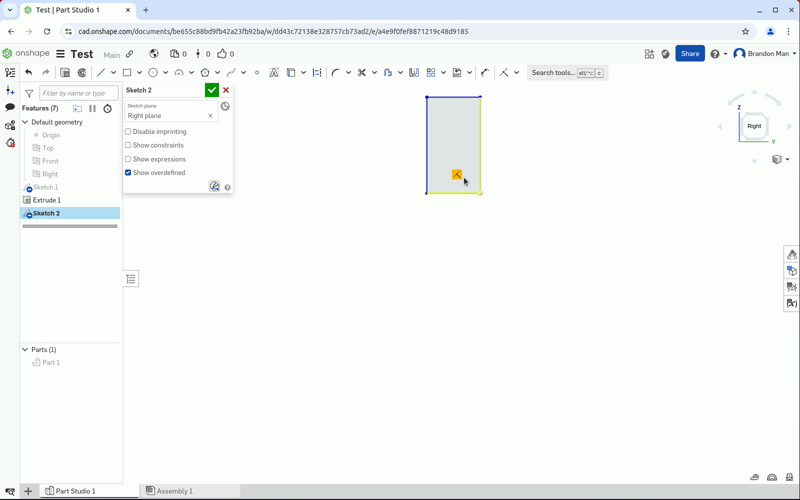
scroll(-6)
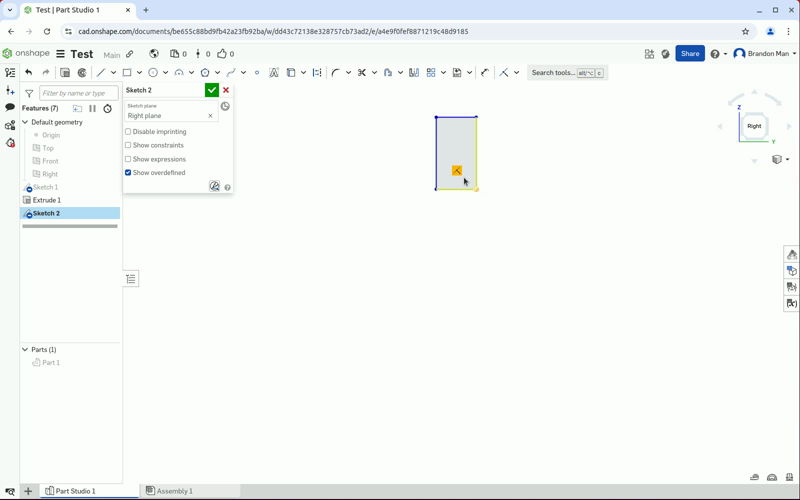
scroll(-6)
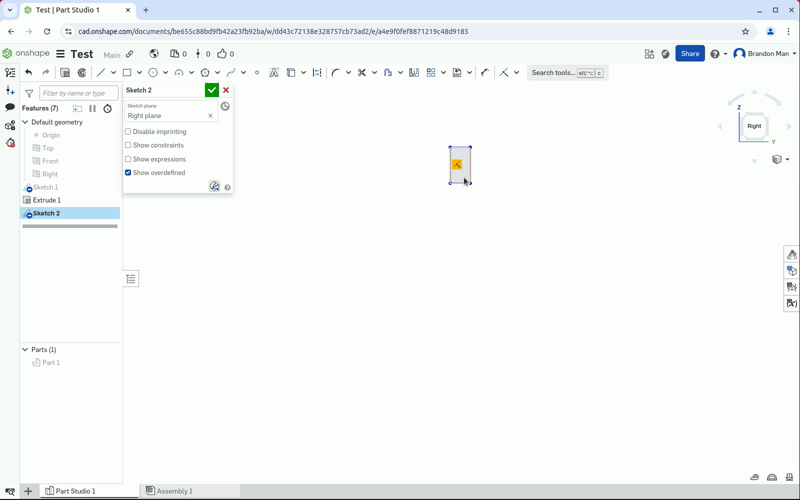
scroll(-6)
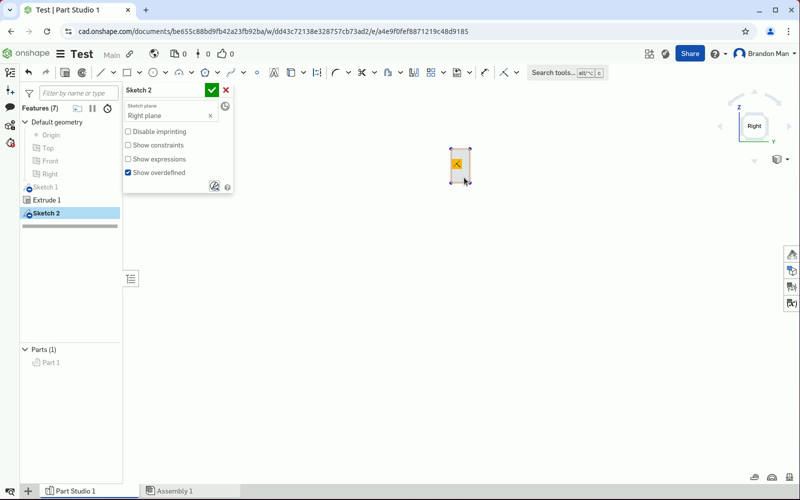
scroll(-6)
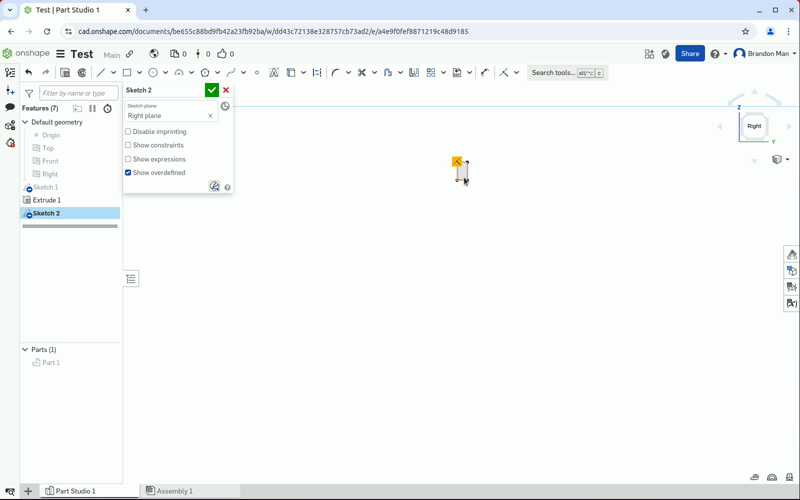
scroll(-6)
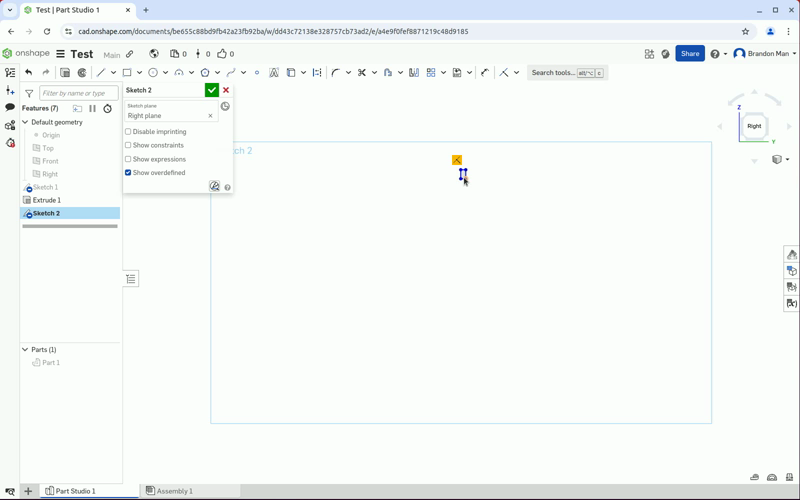
mouse_move(73, 352)
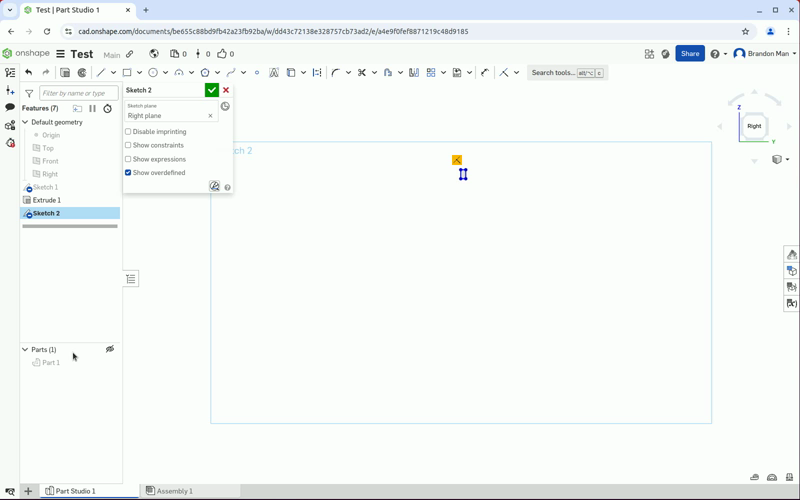
key(shift+y)
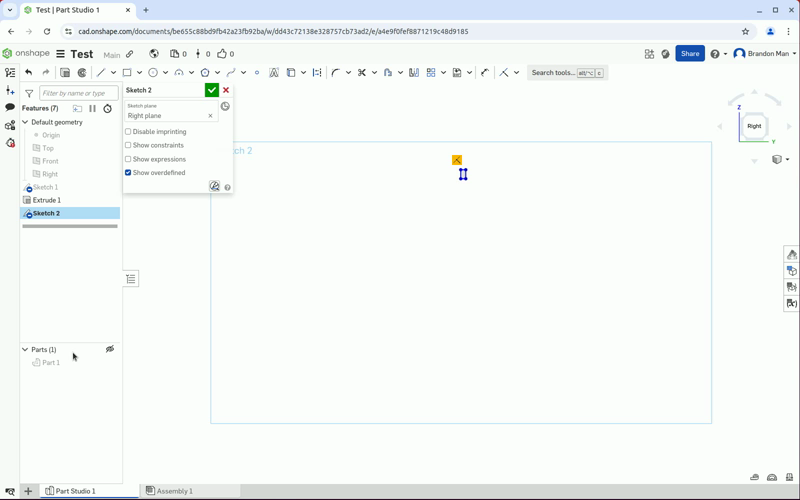
key(shift+e)
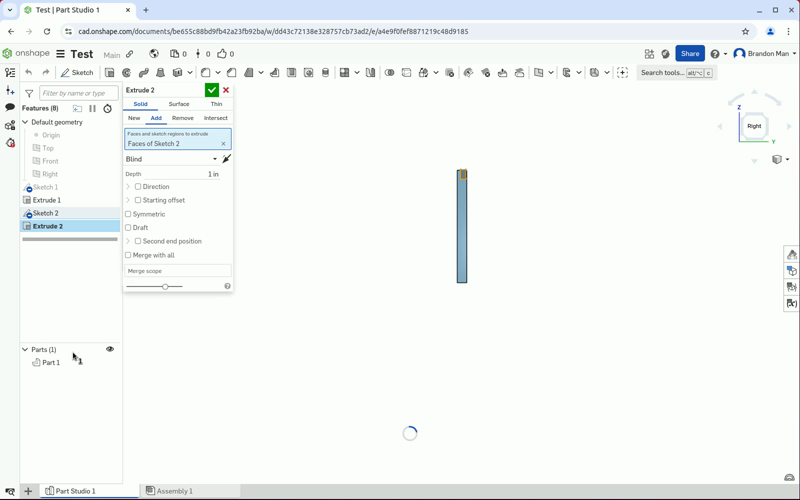
mouse_move(143, 106)
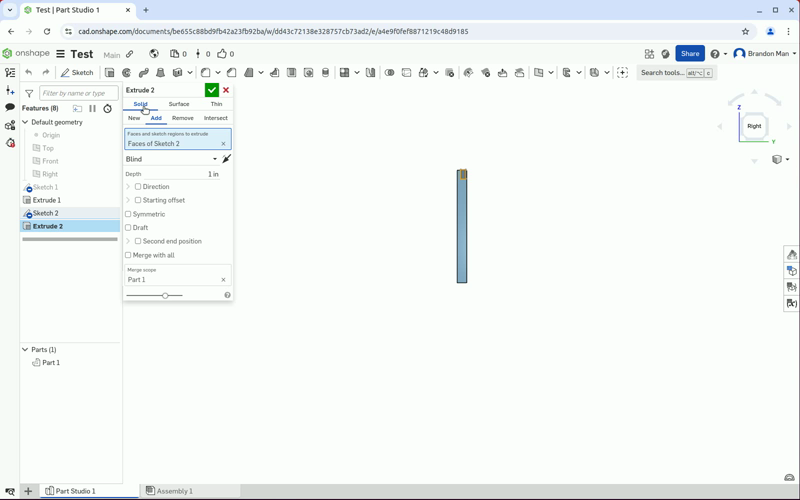
click(143, 106)
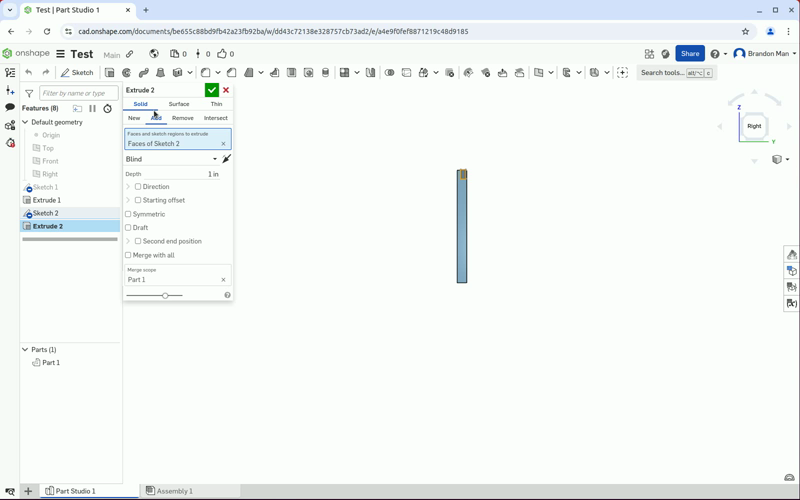
mouse_move(186, 120)
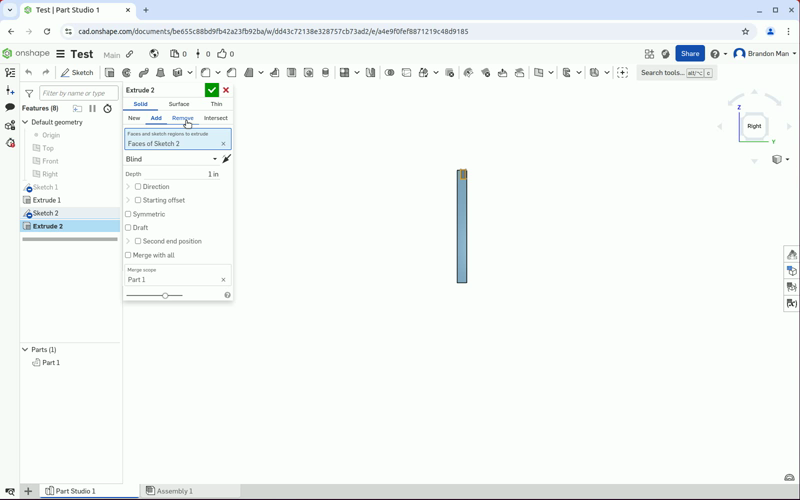
click(186, 120)
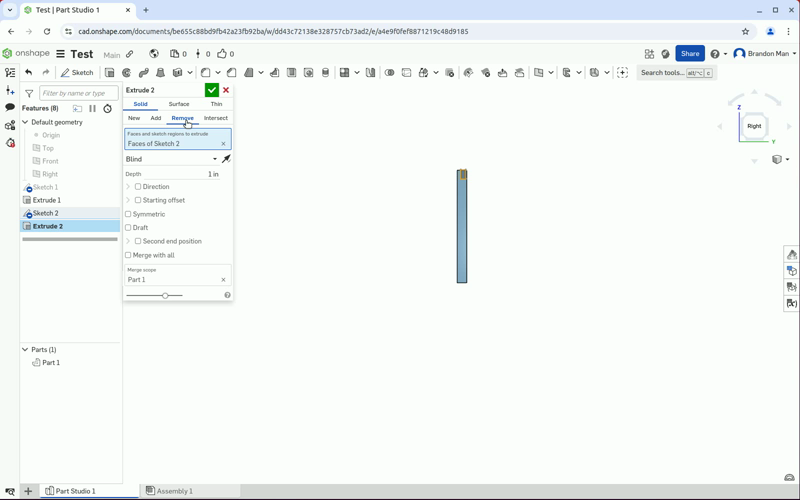
key(tab, 4)
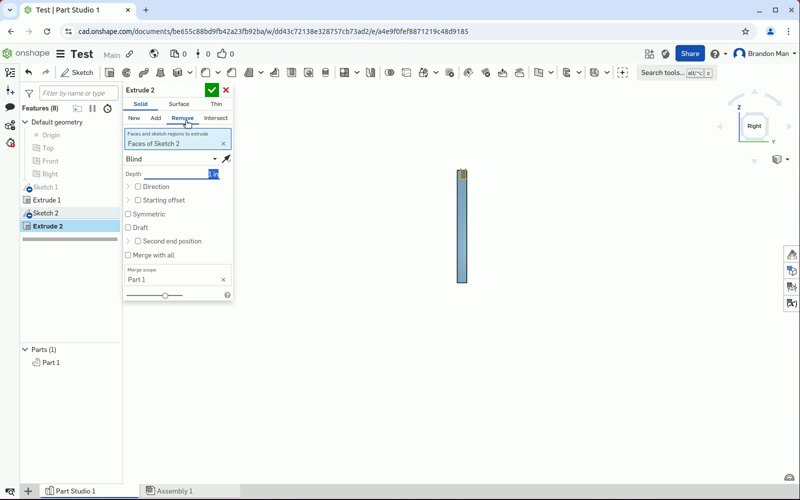
text(-0.962)
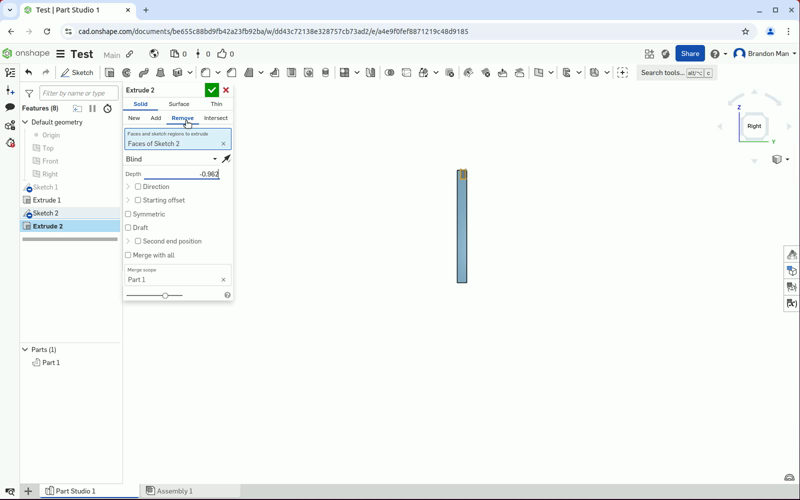
key(tab, 3)
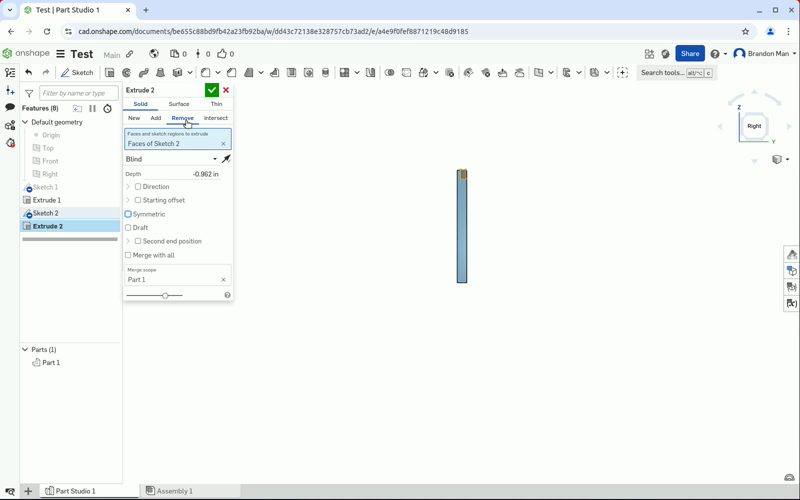
key(space)
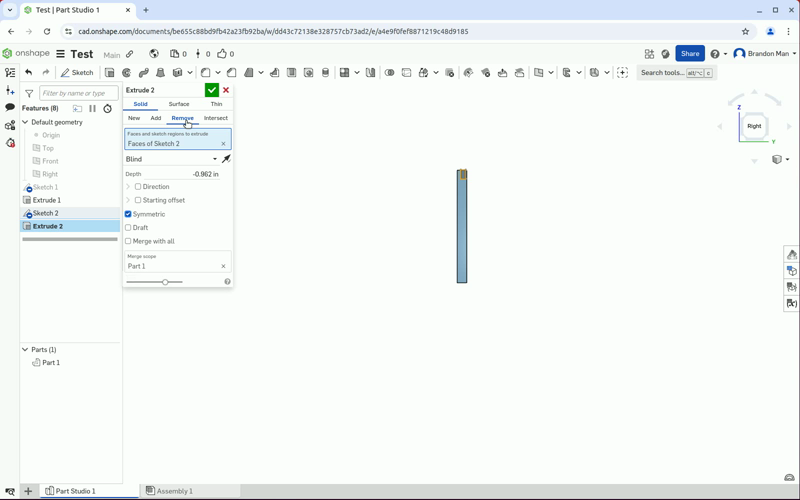
key(tab, 2)
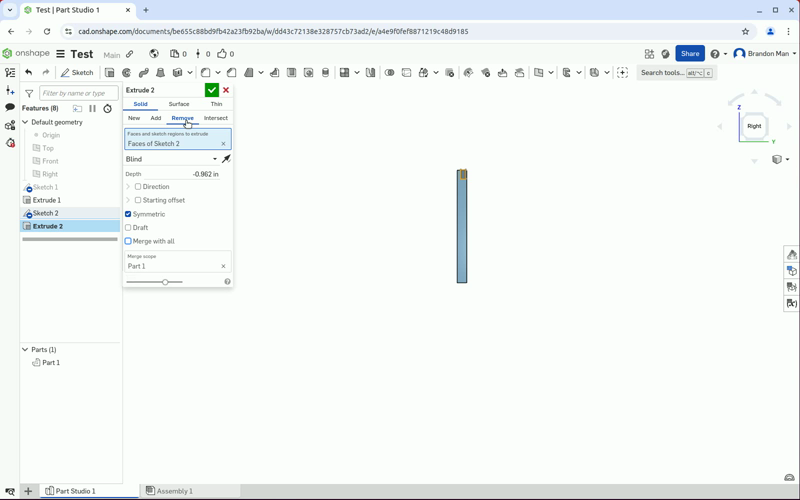
key(space)
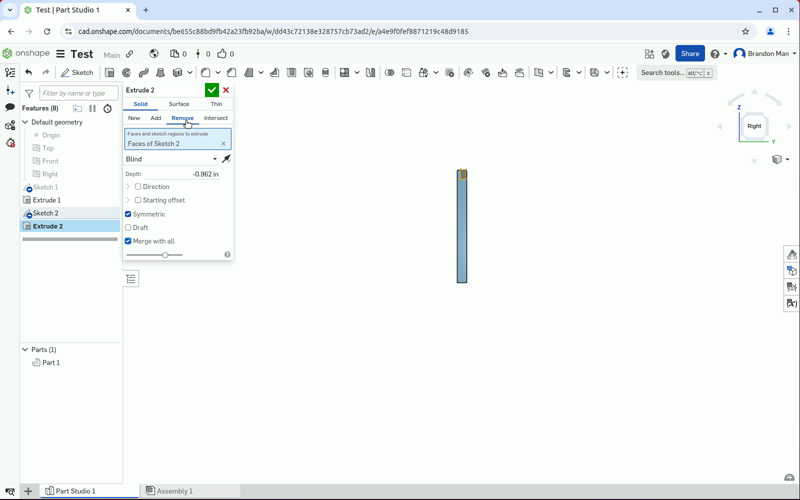
key(enter)
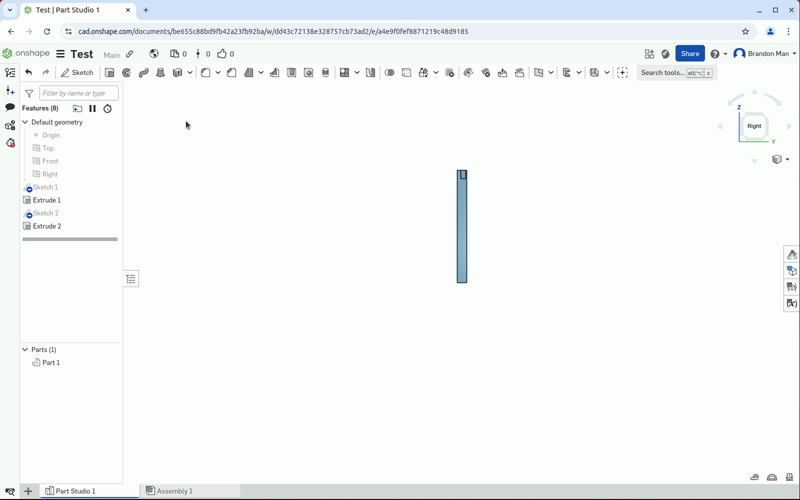
key(shift+h)
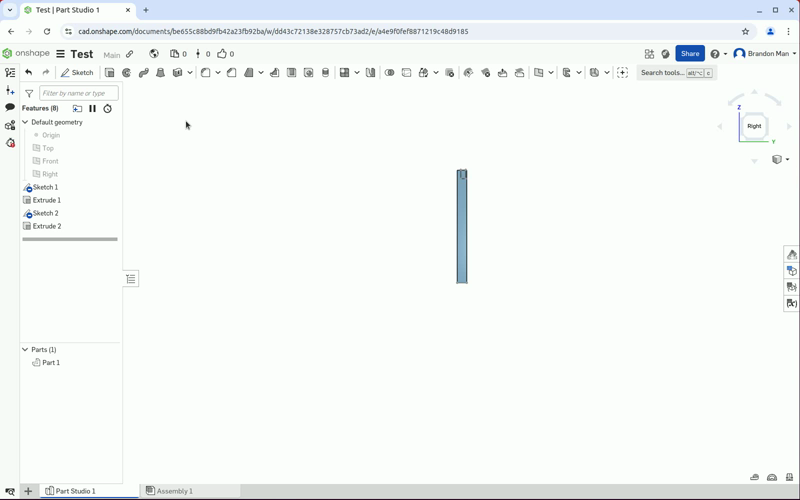
key(shift+h)
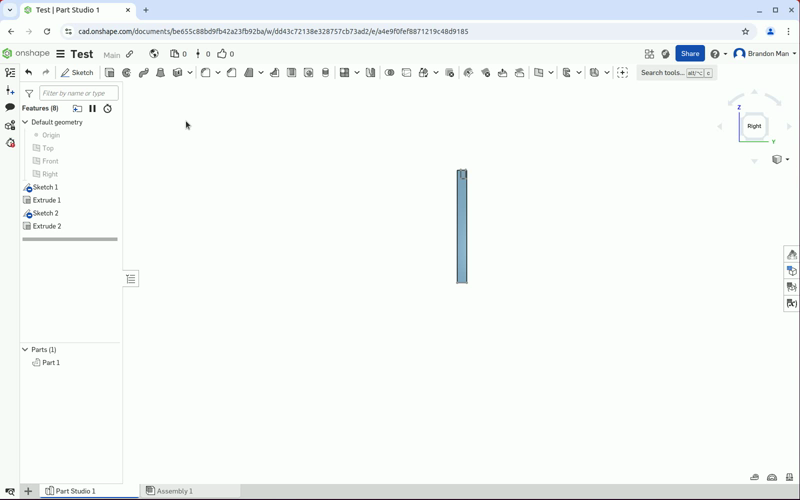
key(shift+7)
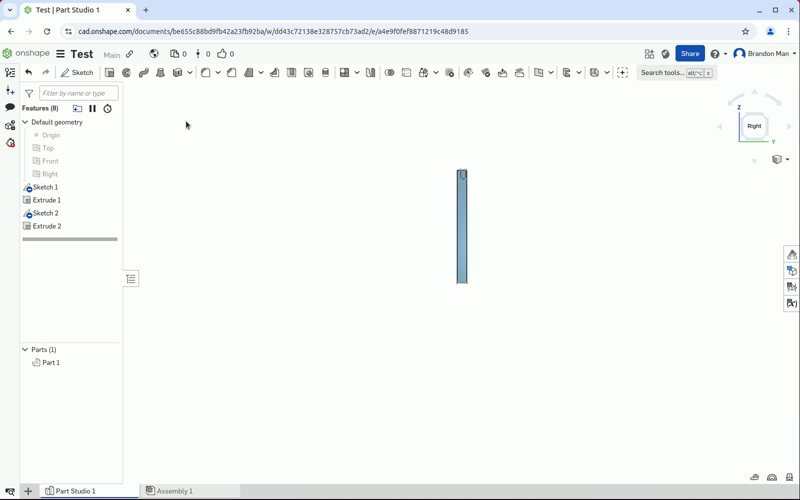
key(right, 2)
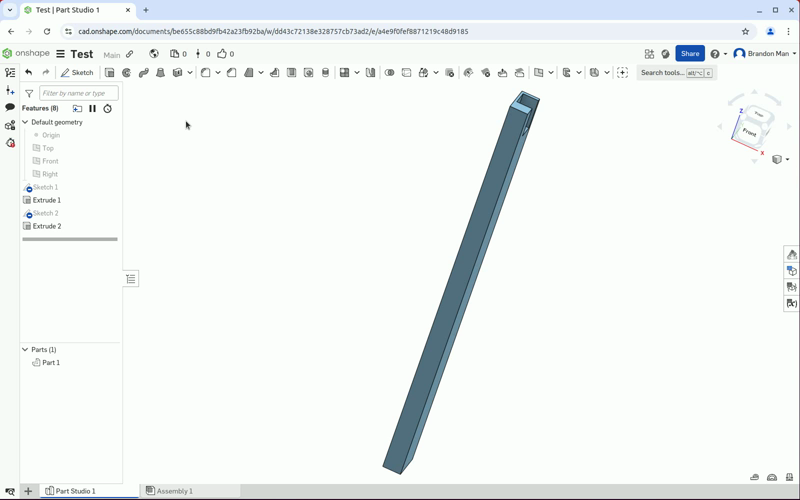
key(down, 2)
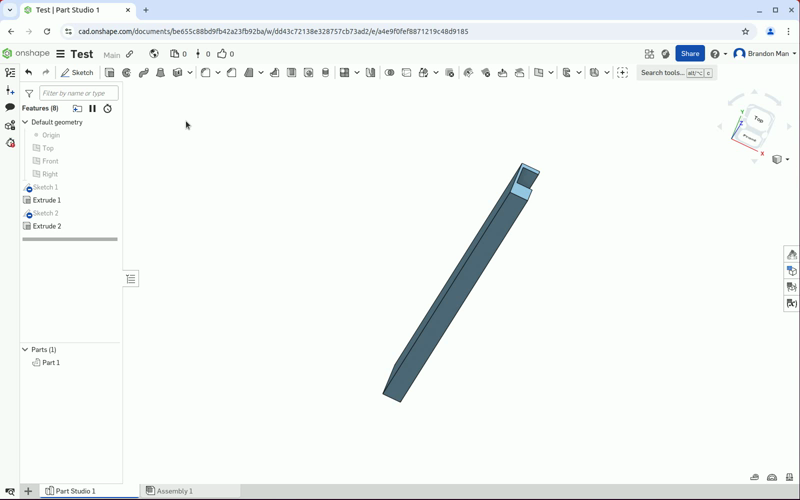
key(up, 2)
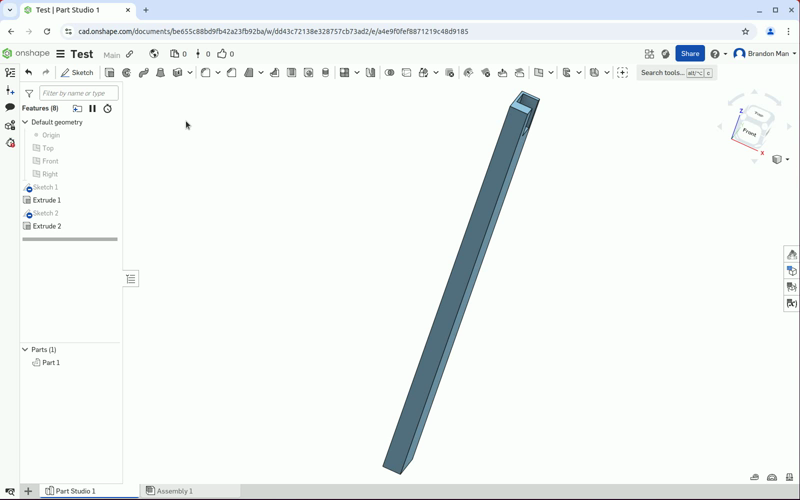
key(left, 2)
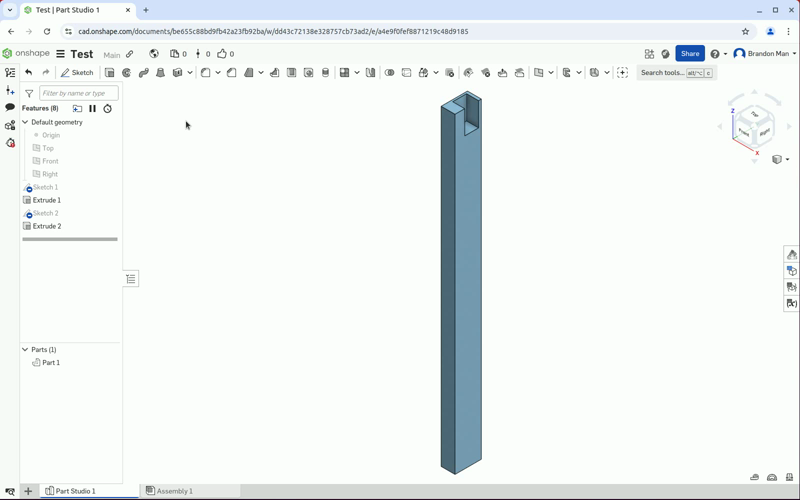
mouse_move(73, 189)
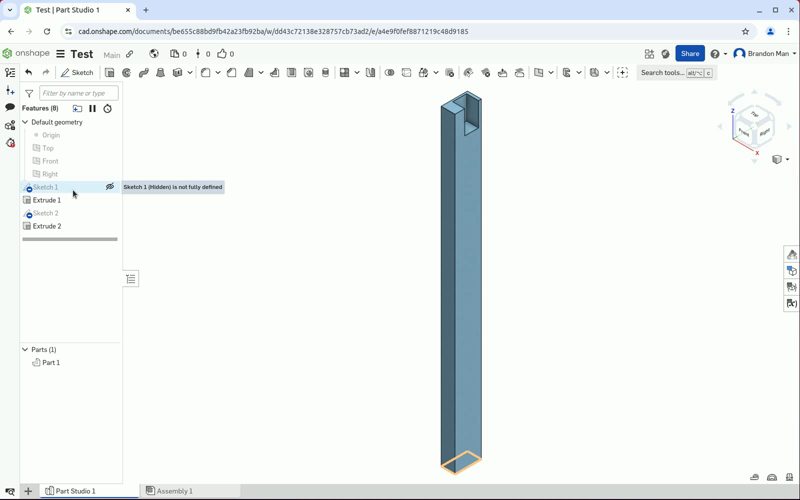
click(73, 189)